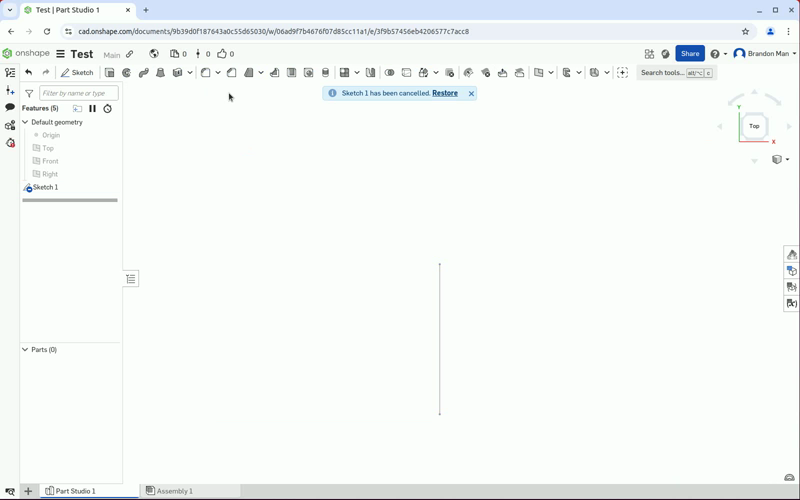
key(shift+h)
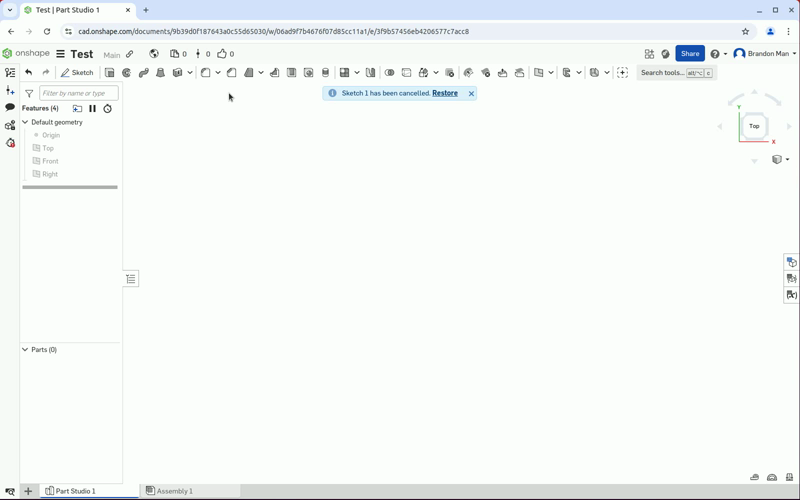
mouse_move(73, 352)
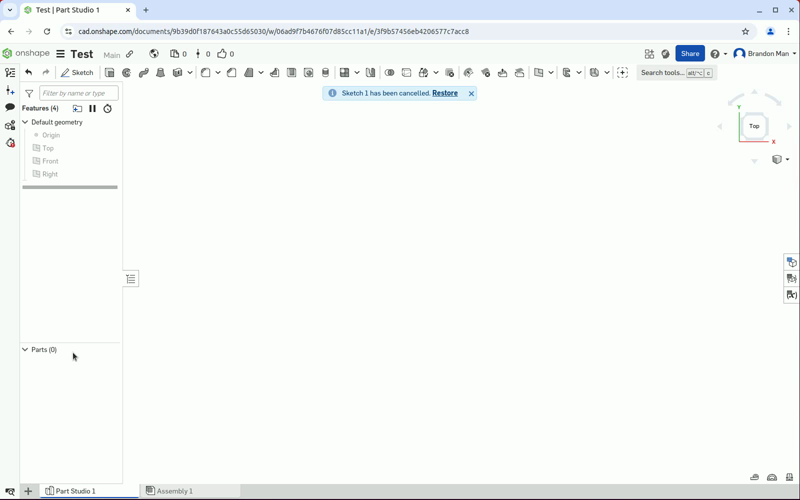
key(y)
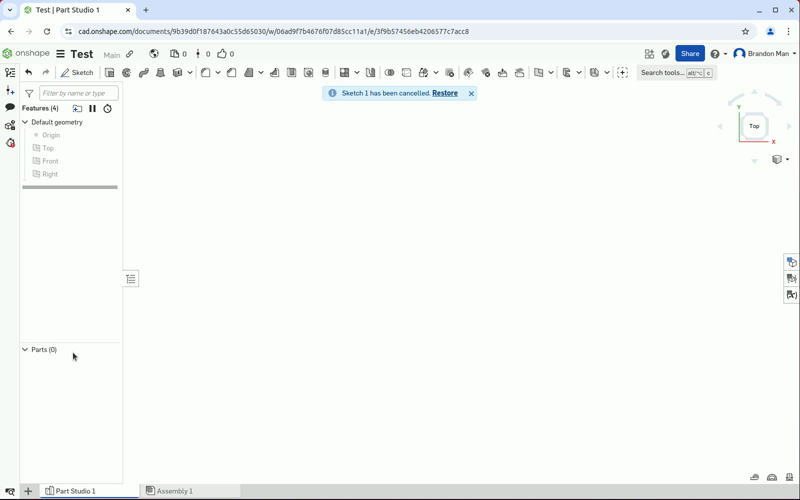
key(shift+p)
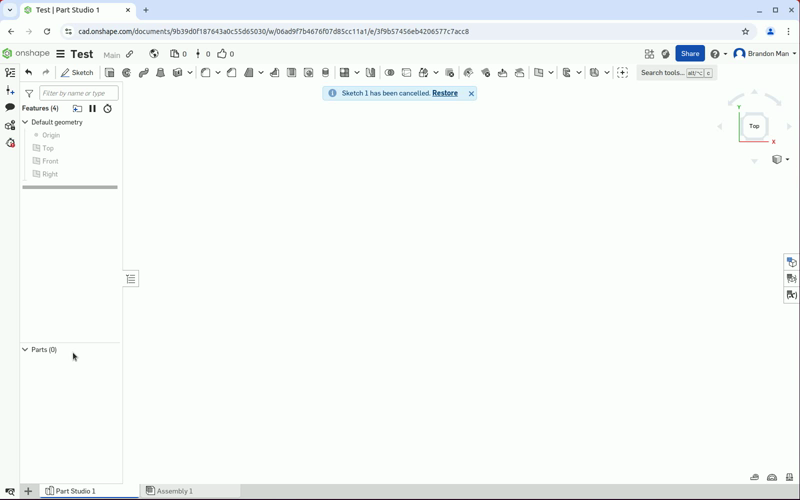
key(space)
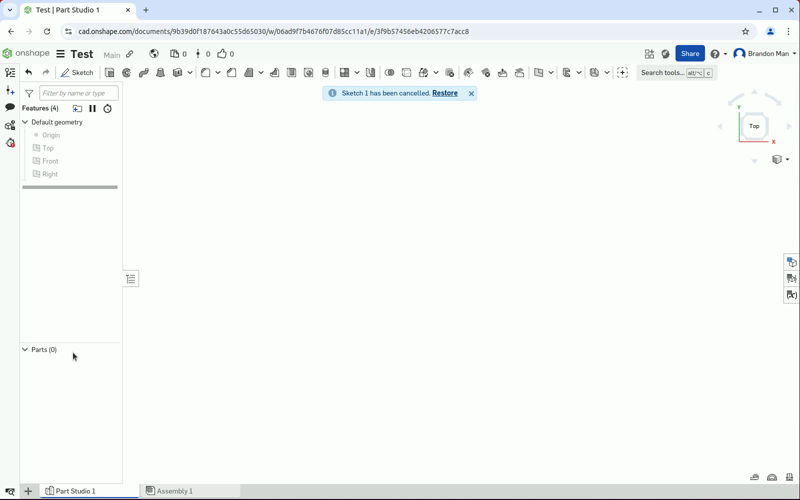
key_down(shift)
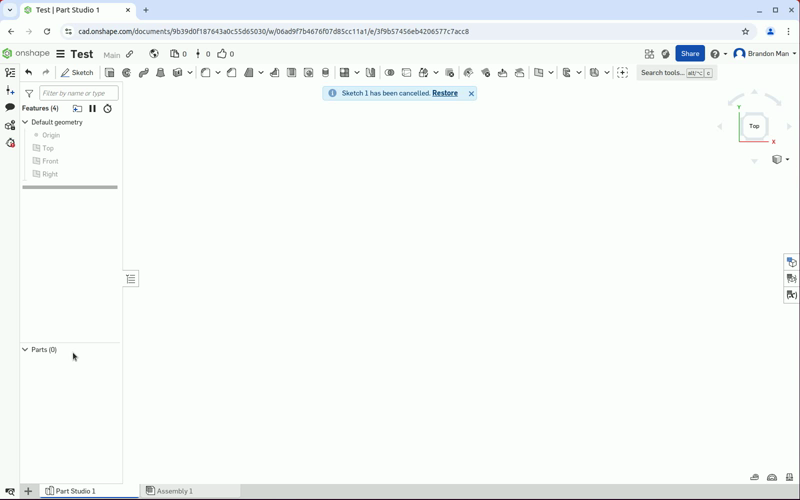
key(up)
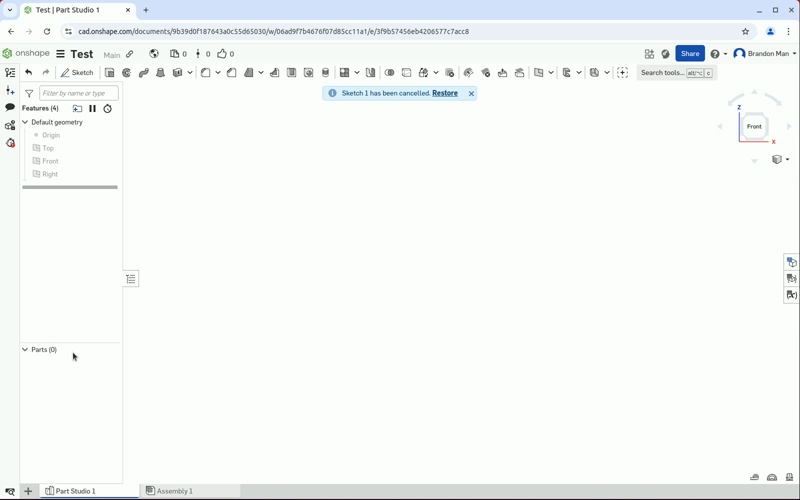
key_up(shift)
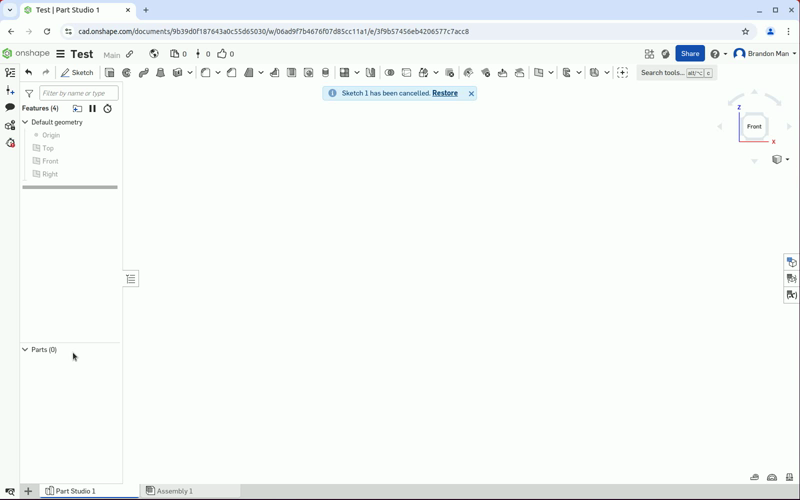
mouse_move(73, 352)
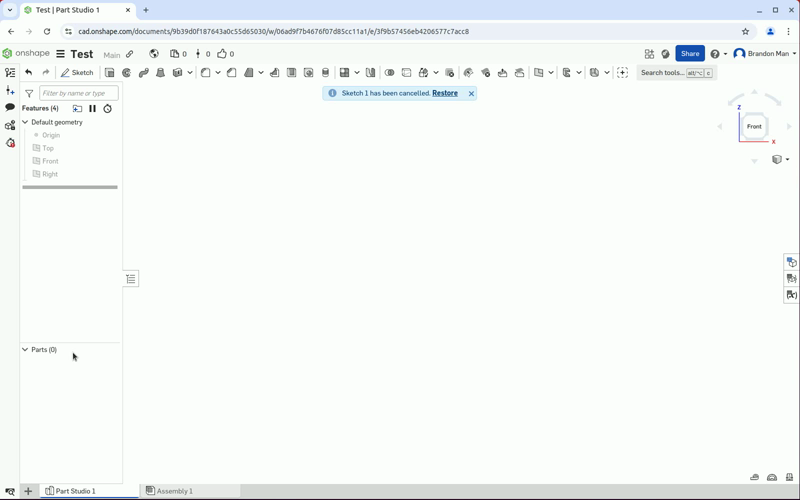
key(shift+y)
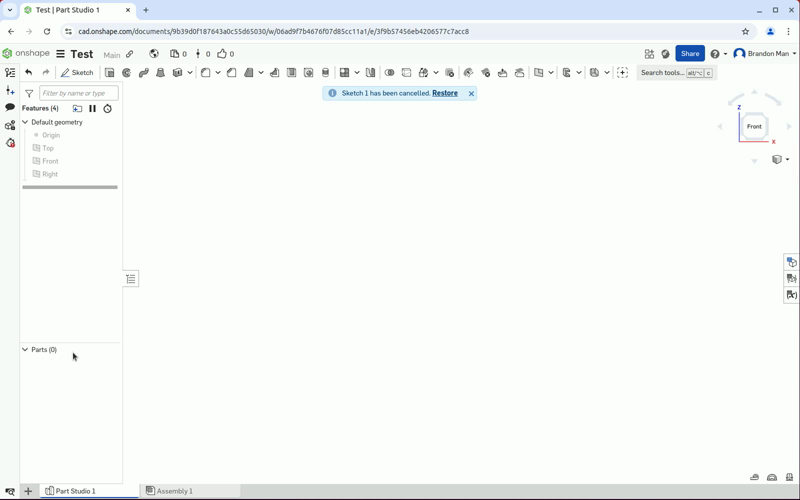
key(shift+s)
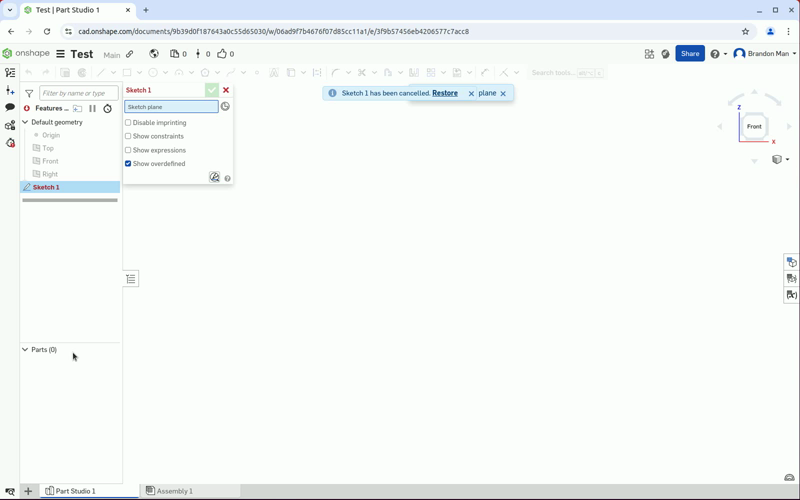
mouse_move(73, 163)
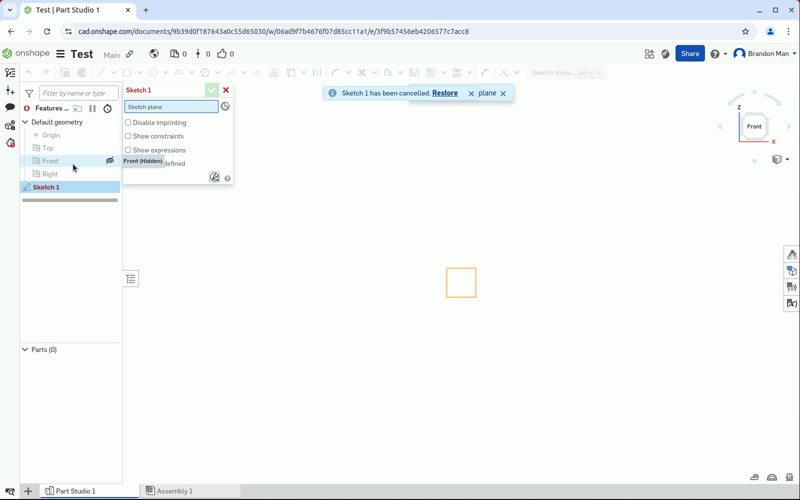
click(73, 163)
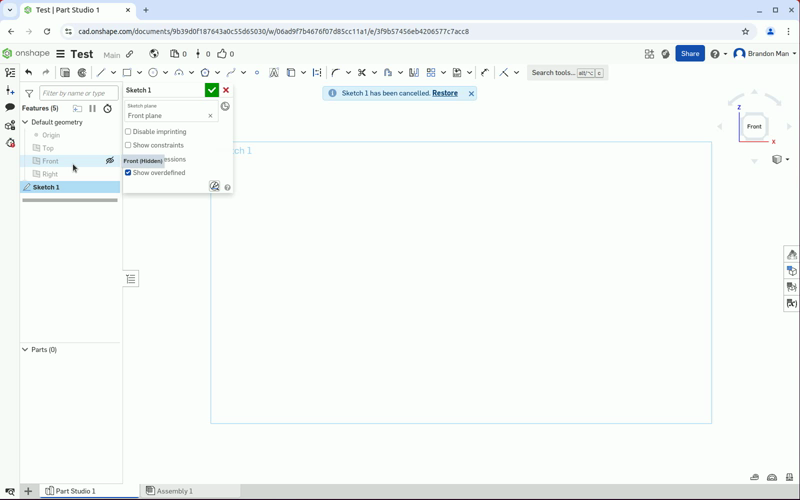
mouse_move(73, 352)
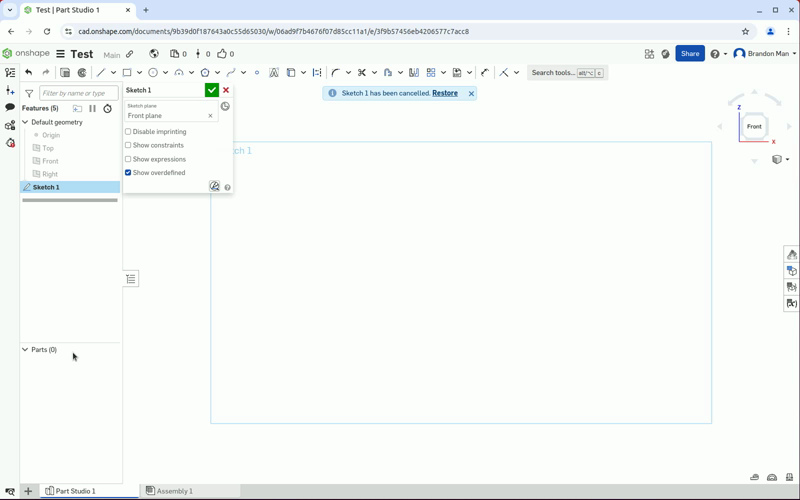
key(y)
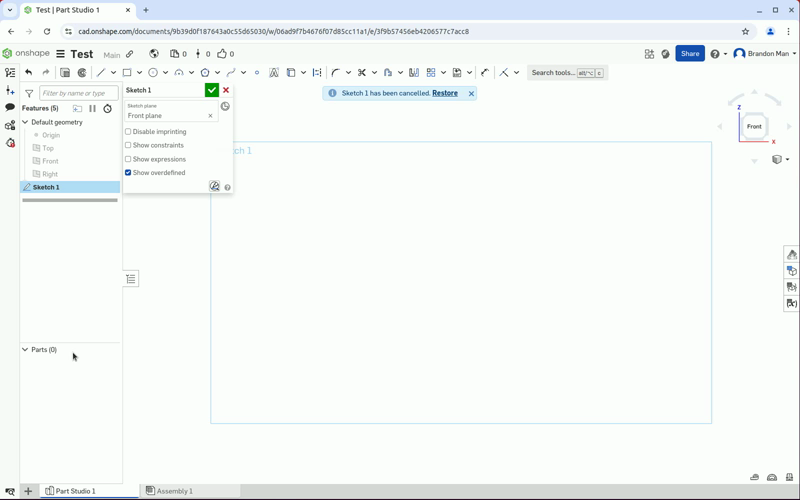
key(l)
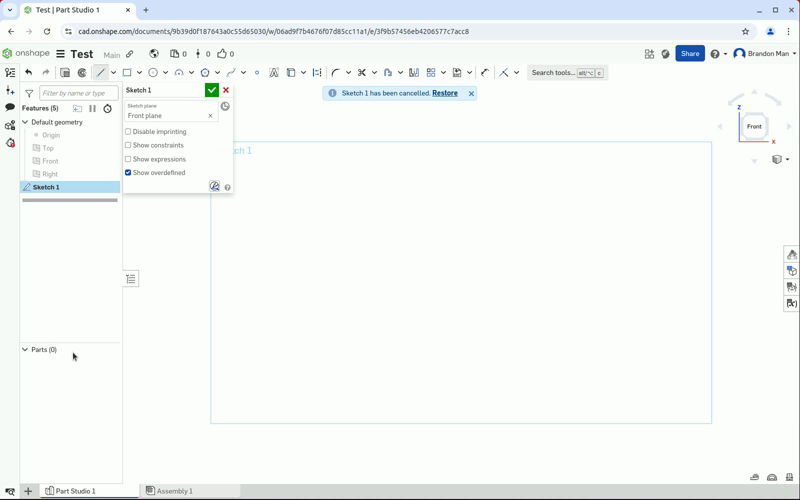
key_down(shift)
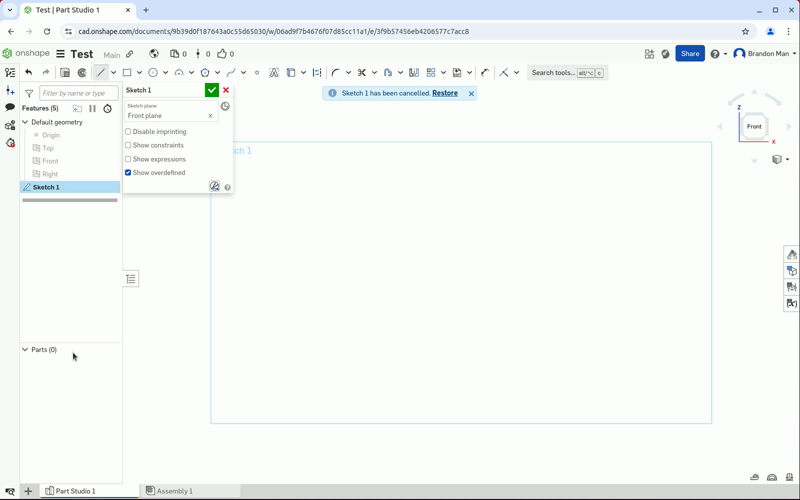
mouse_move(397, 324)
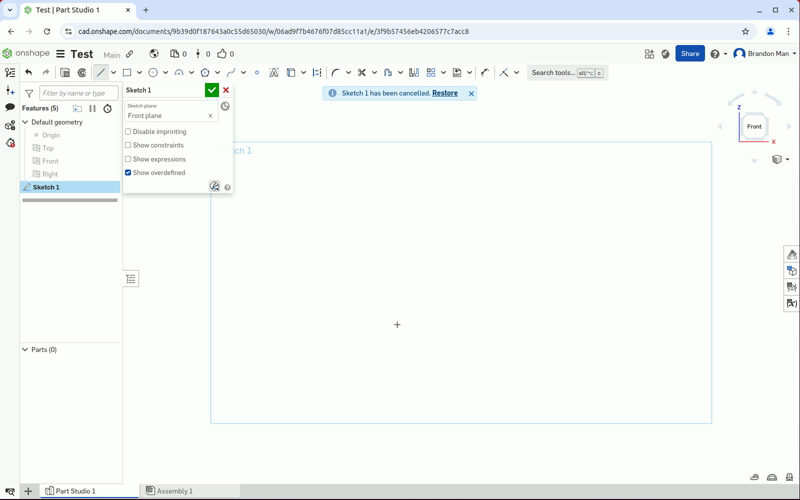
click(397, 324)
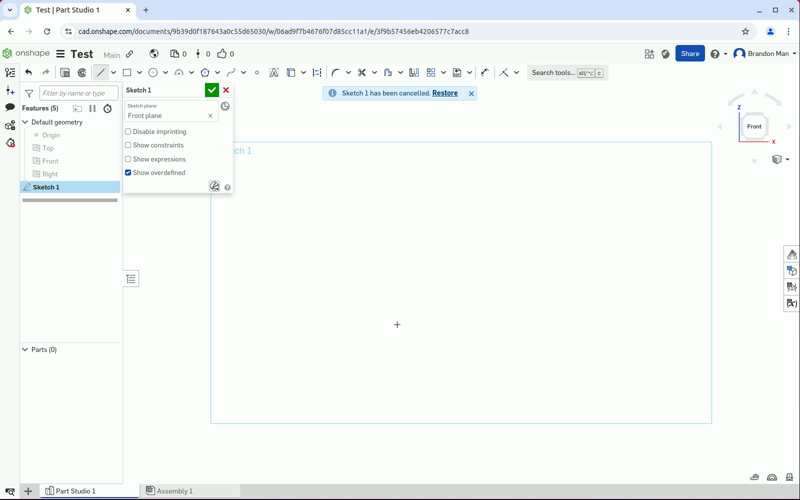
key_up(shift)
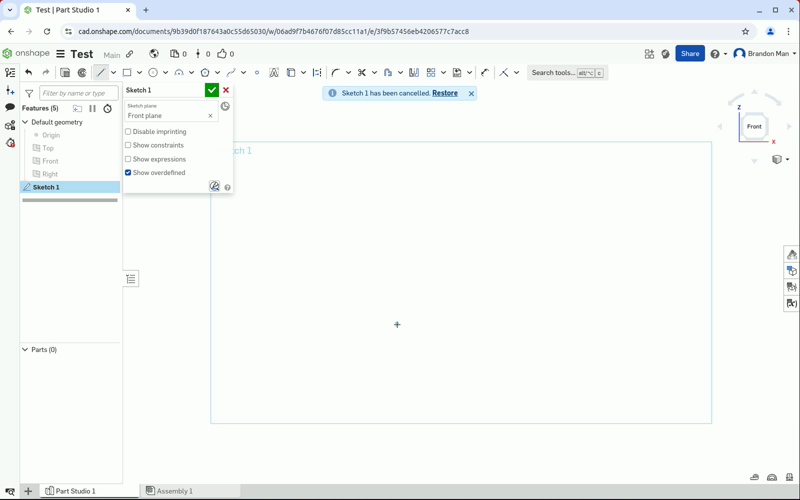
key_down(shift)
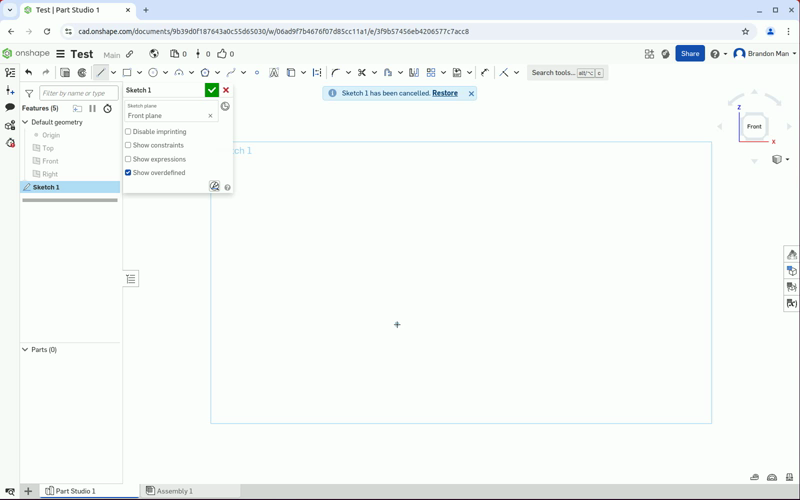
mouse_move(427, 324)
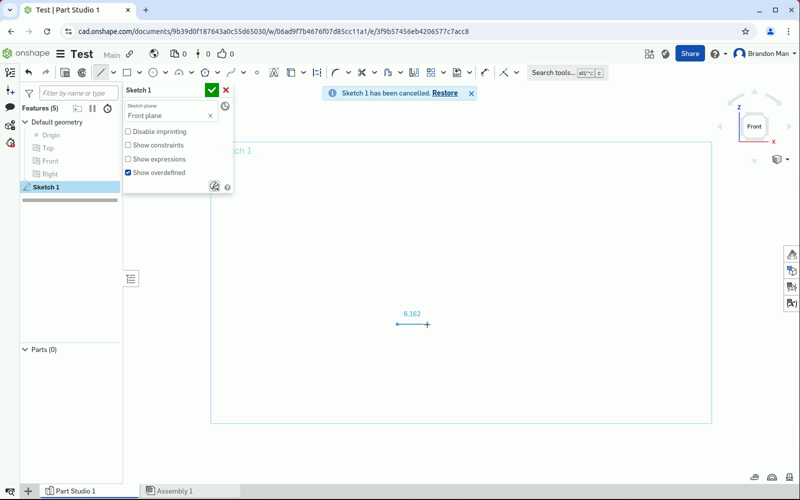
mouse_move(405, 324)
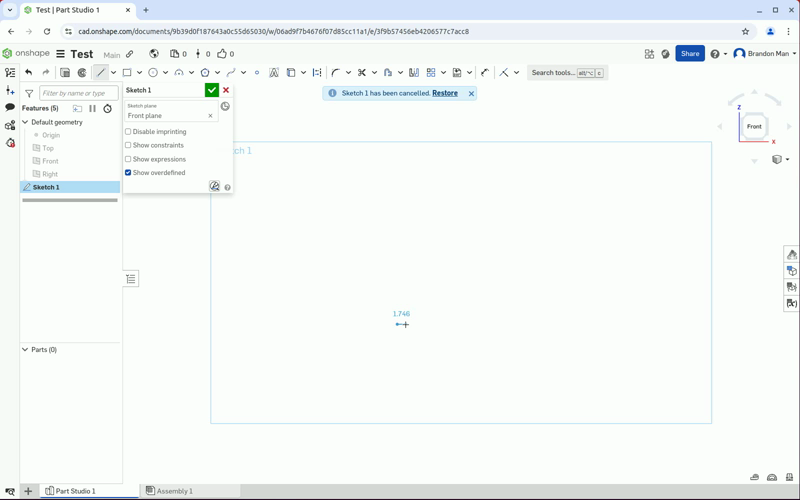
click(405, 324)
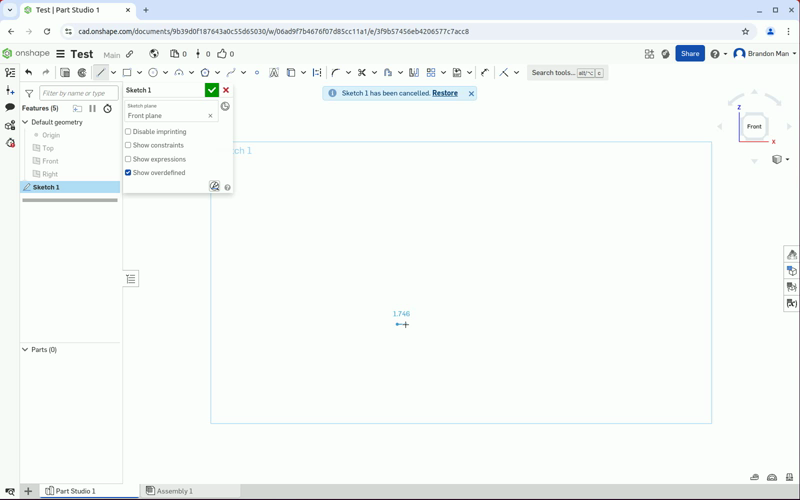
key_up(shift)
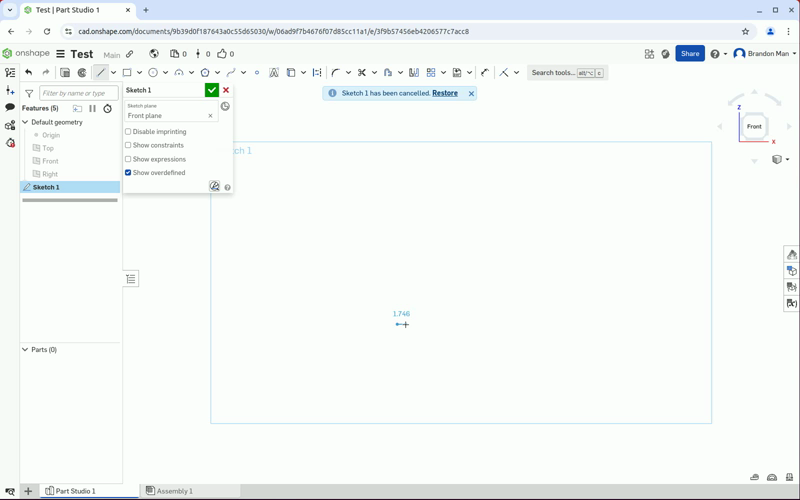
key_down(shift)
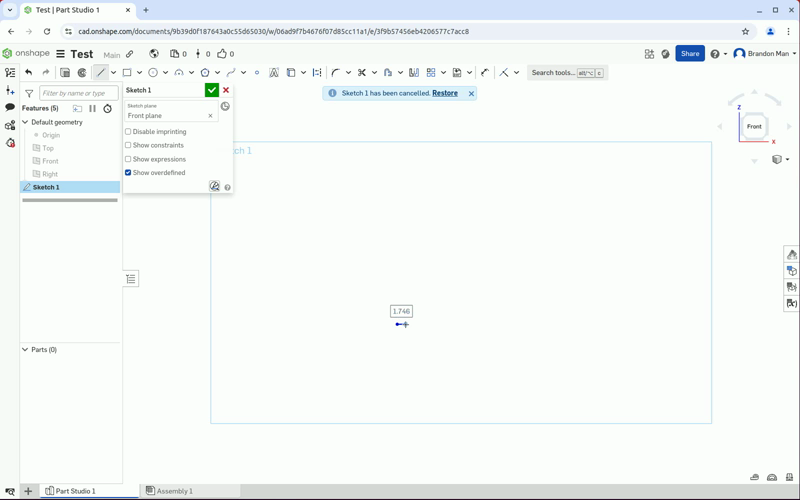
mouse_move(405, 246)
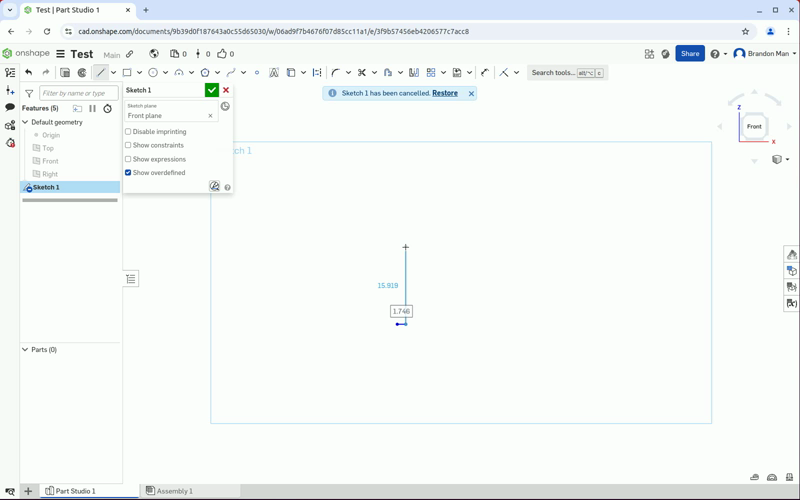
click(405, 246)
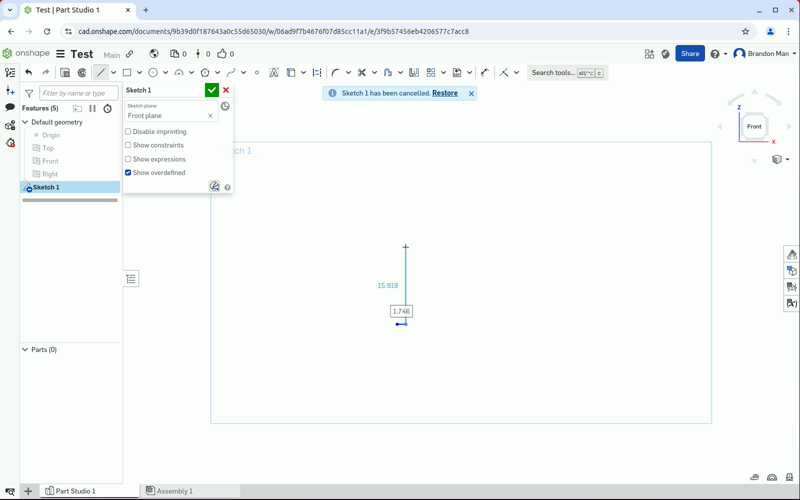
key_up(shift)
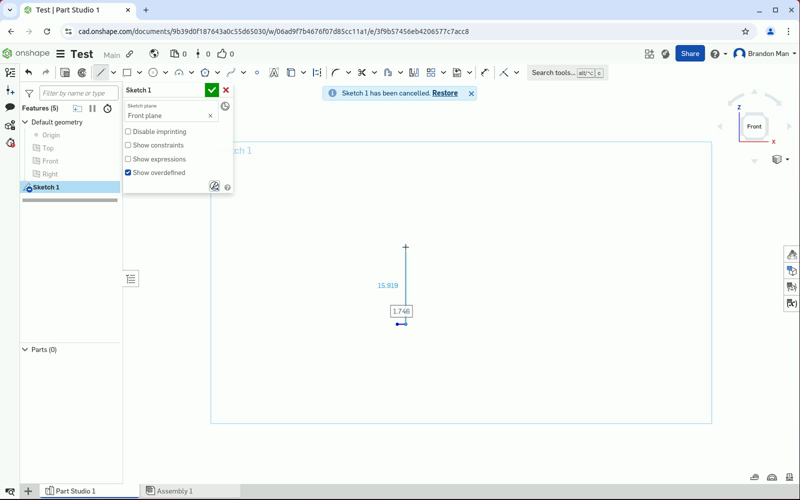
key_down(shift)
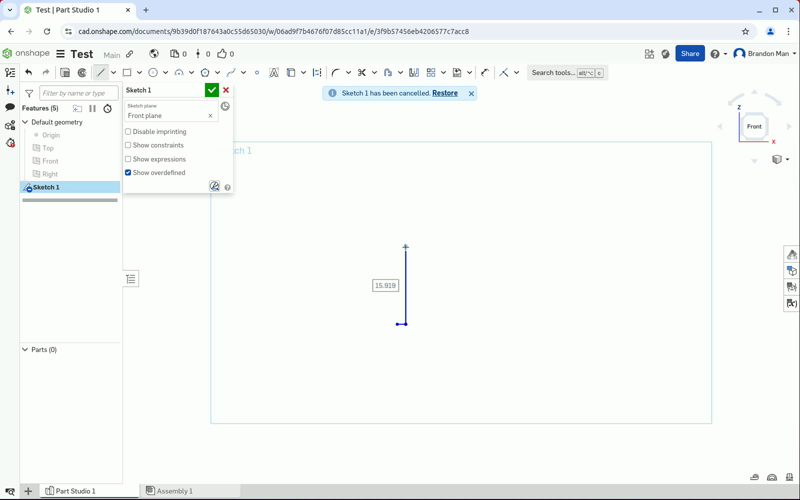
mouse_move(435, 246)
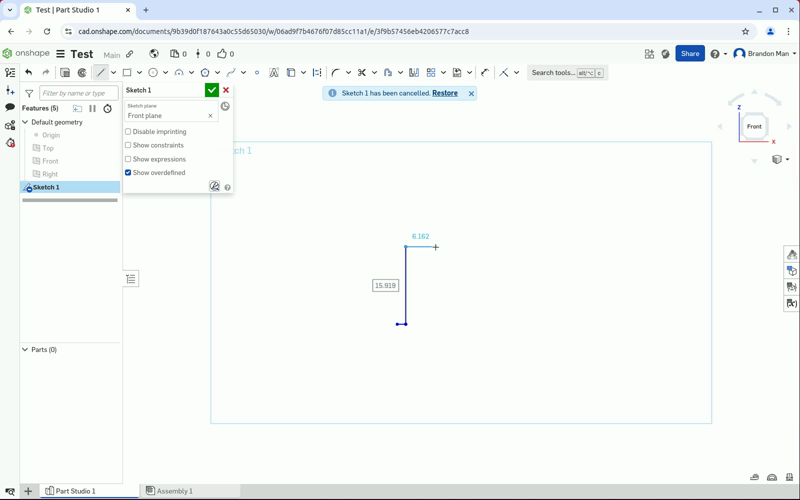
mouse_move(407, 246)
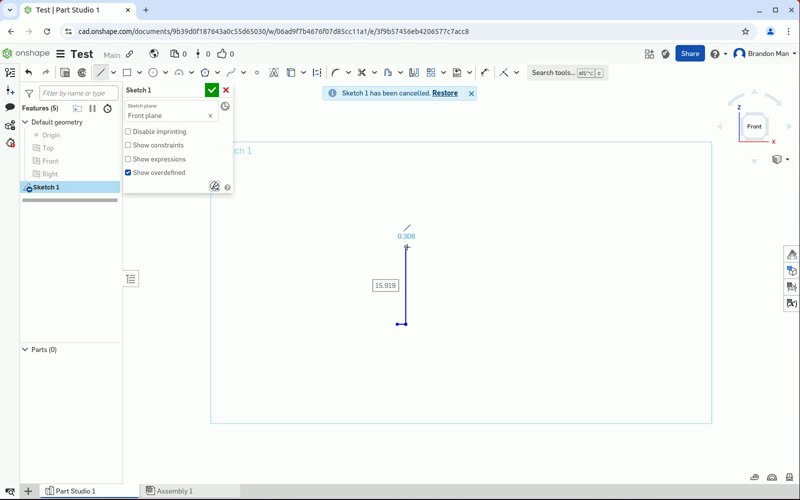
scroll(6)
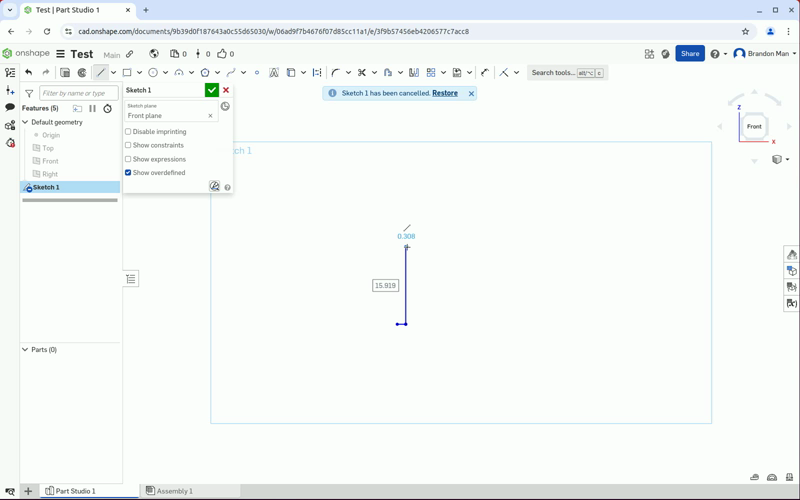
scroll(6)
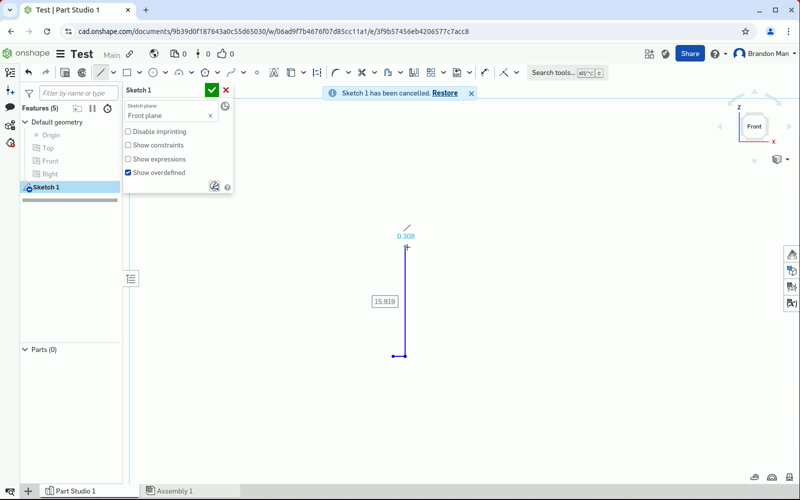
scroll(6)
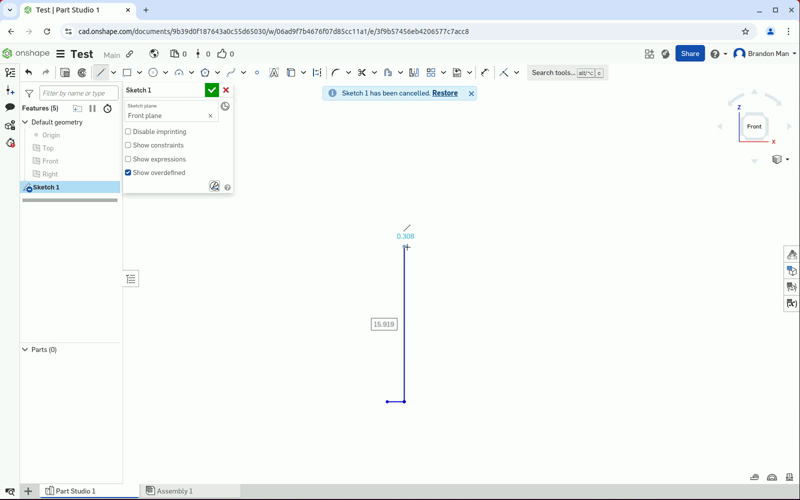
scroll(6)
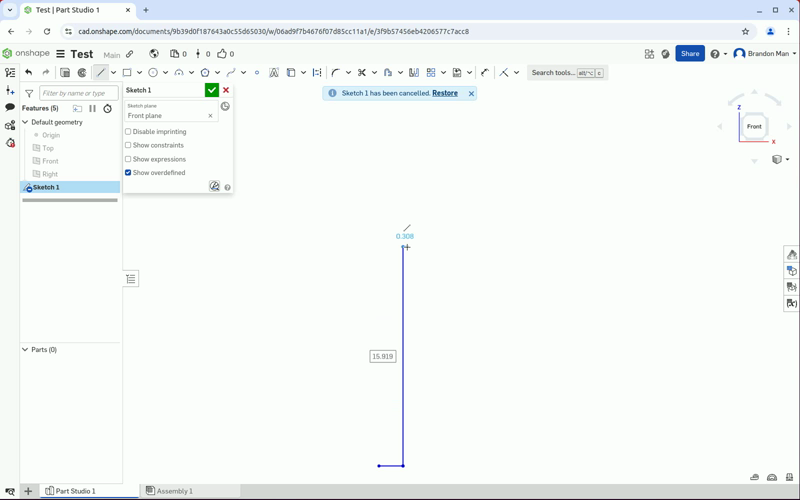
scroll(6)
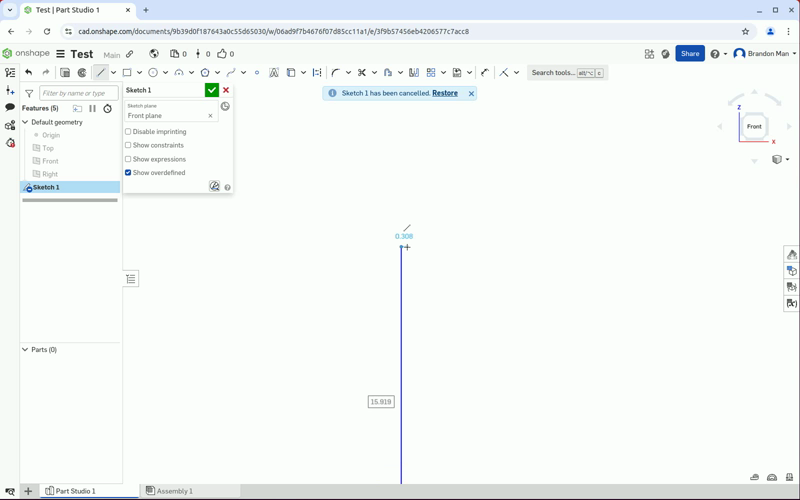
scroll(6)
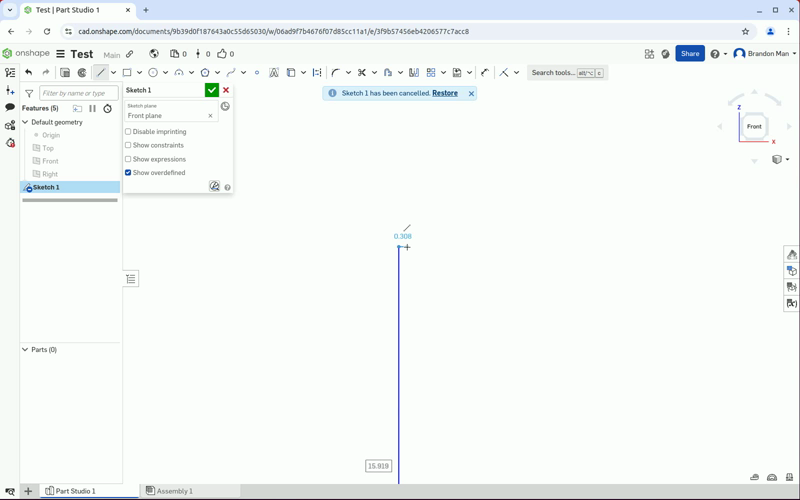
scroll(6)
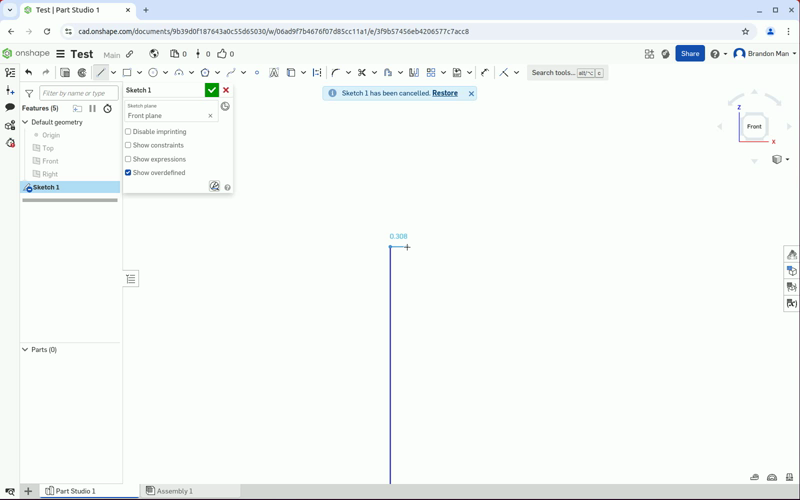
click(407, 246)
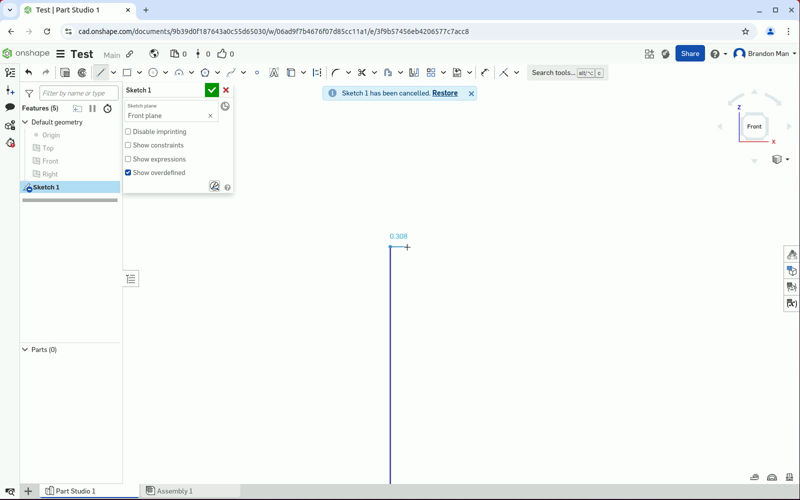
scroll(-6)
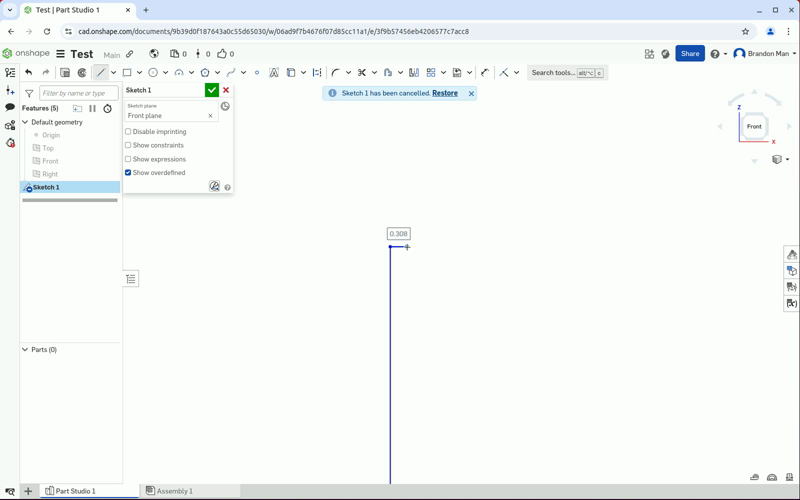
scroll(-6)
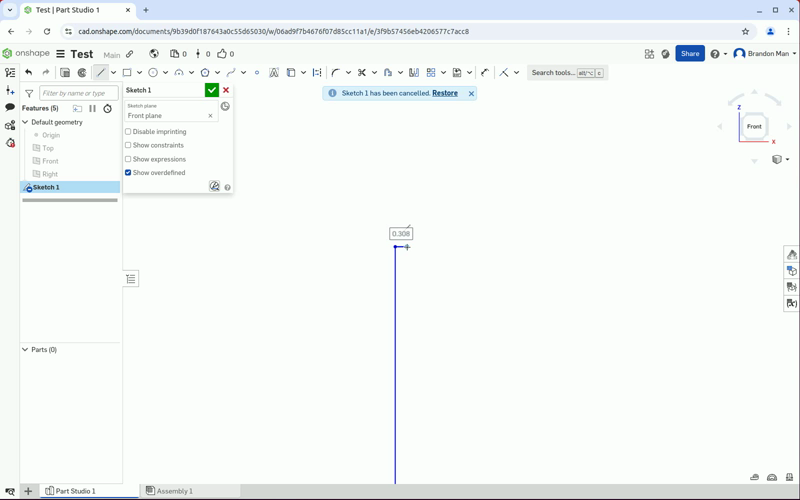
scroll(-6)
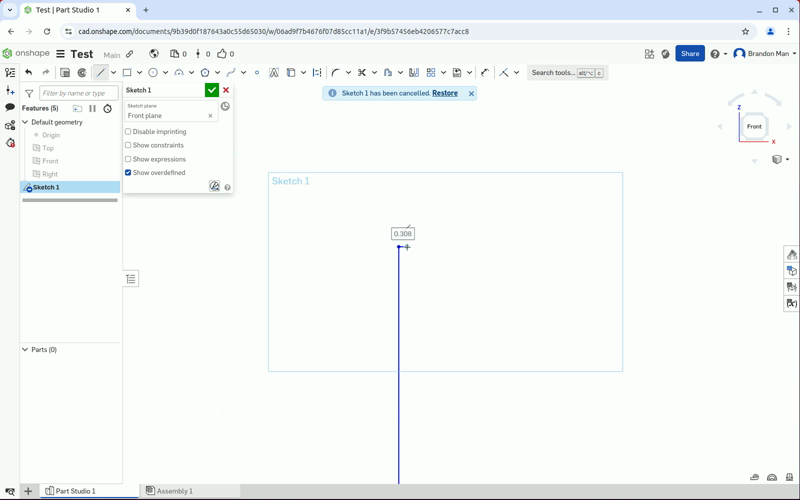
scroll(-6)
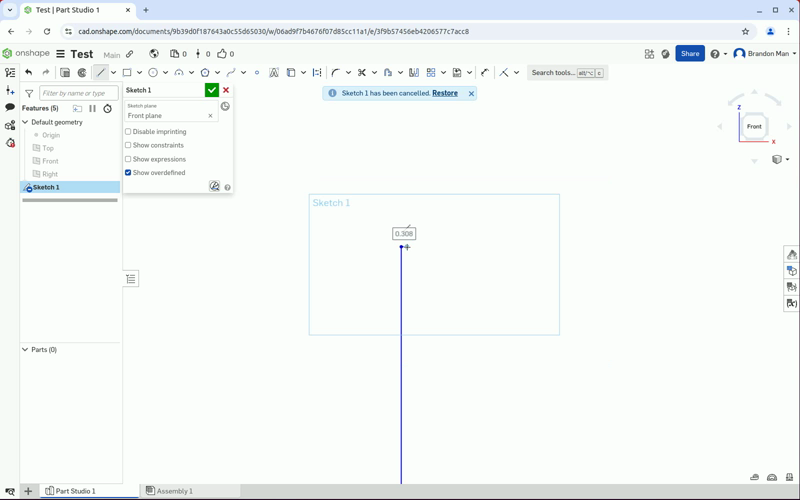
scroll(-6)
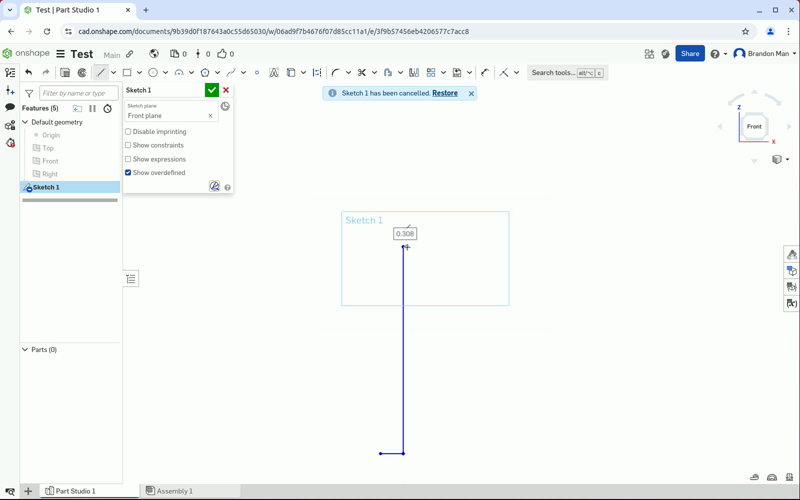
scroll(-6)
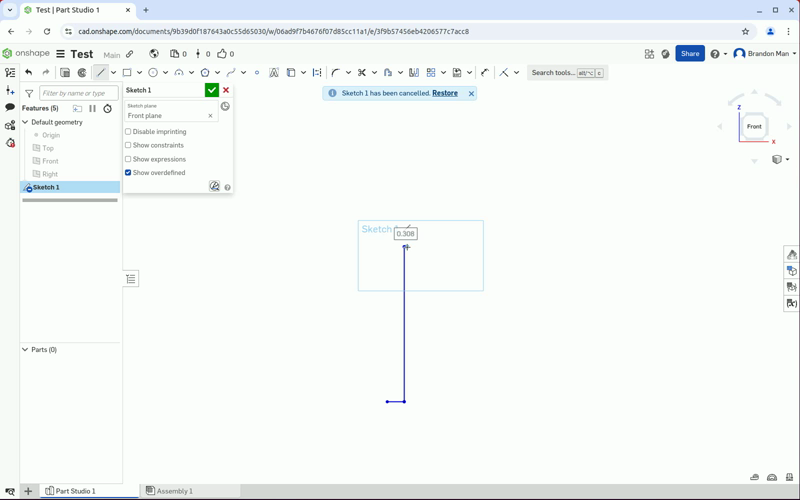
scroll(-6)
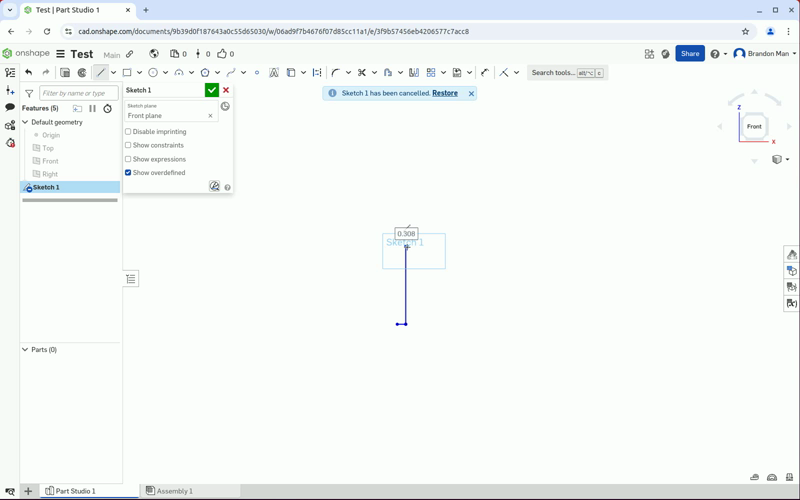
key_up(shift)
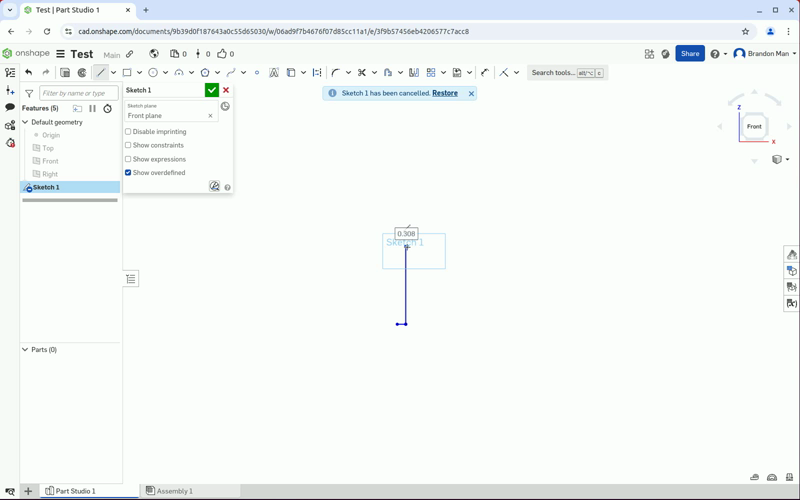
key_down(shift)
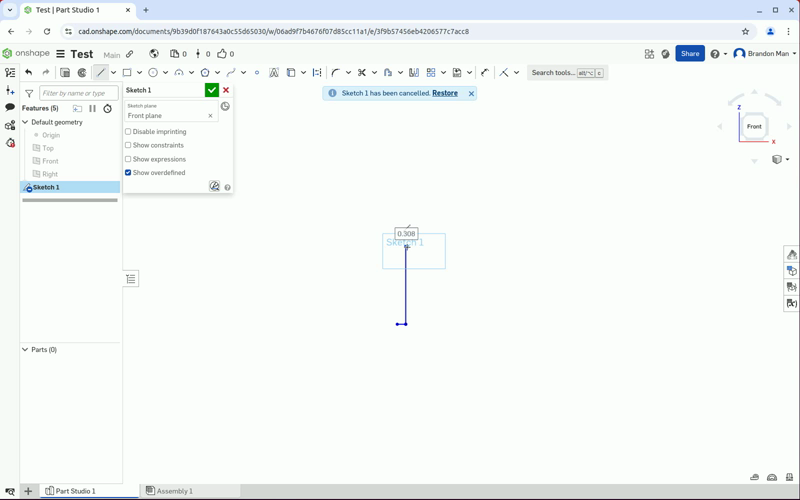
mouse_move(407, 324)
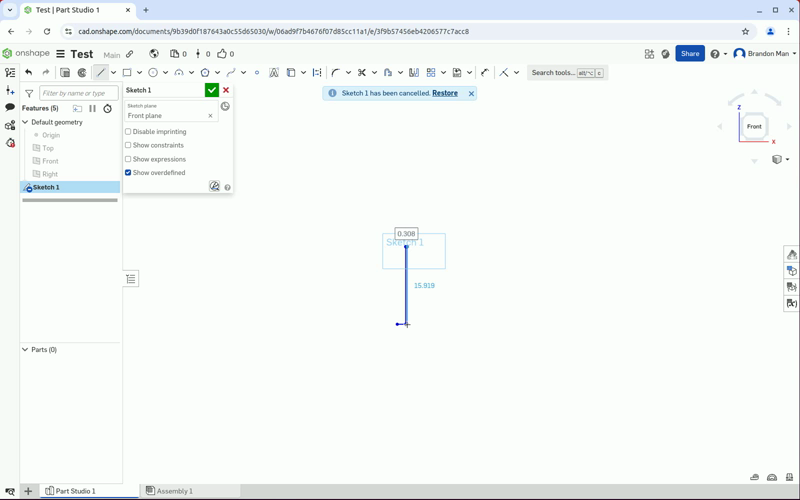
scroll(6)
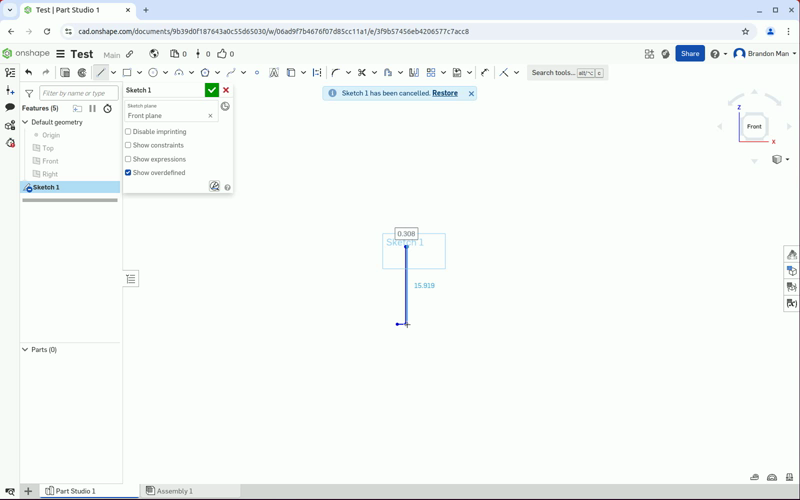
scroll(6)
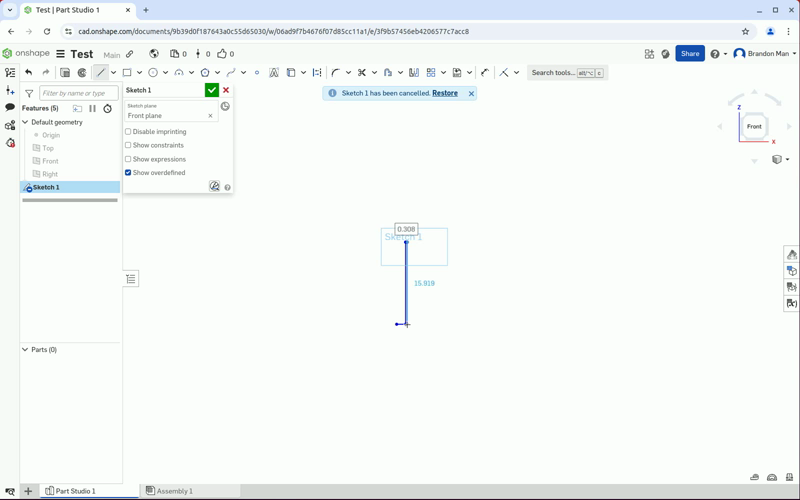
scroll(6)
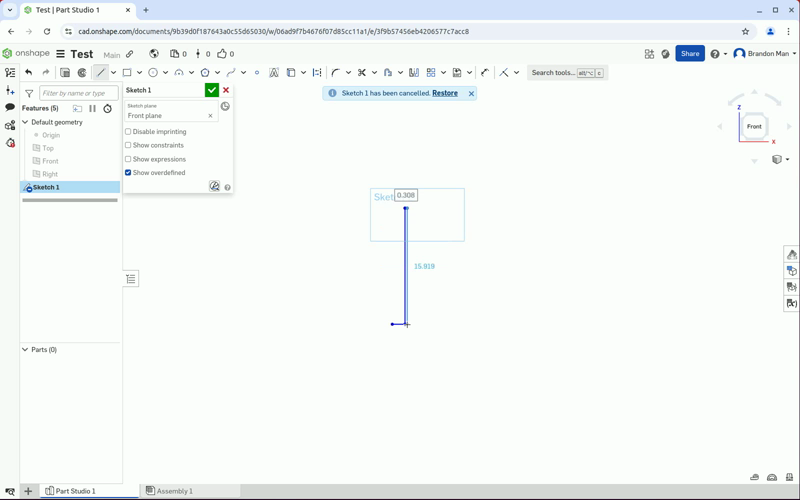
scroll(6)
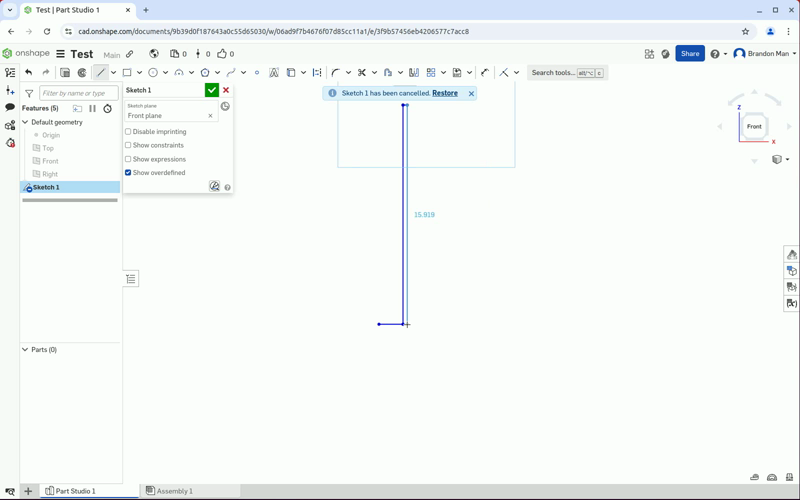
scroll(6)
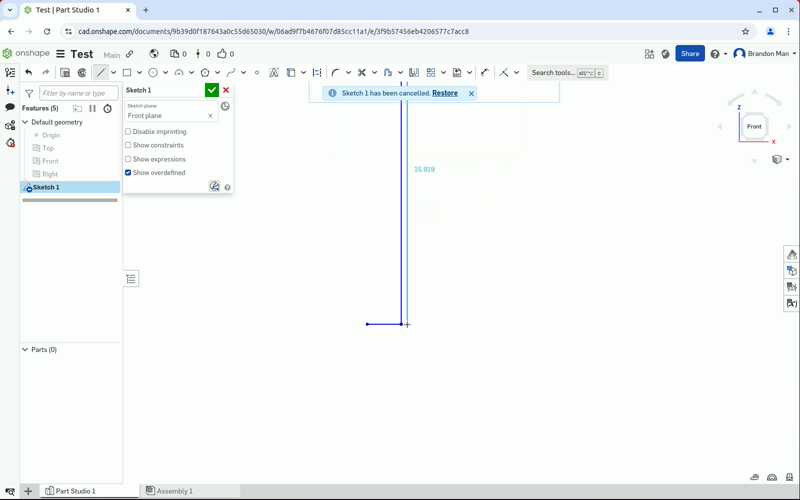
scroll(6)
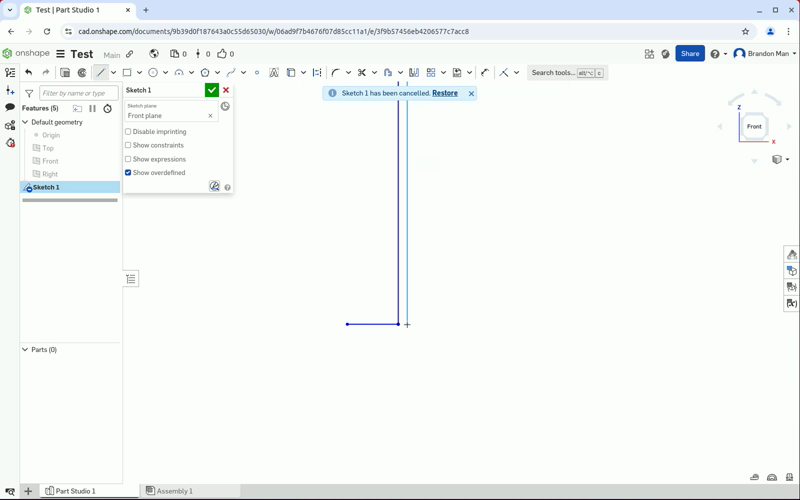
scroll(6)
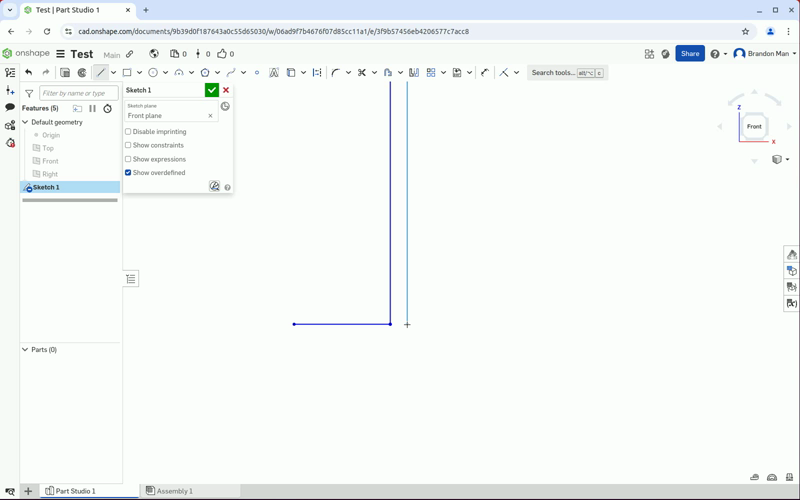
click(407, 324)
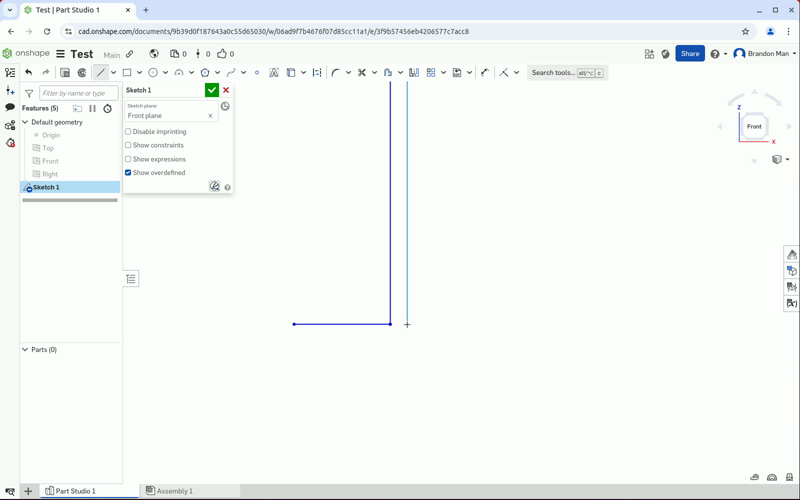
scroll(-6)
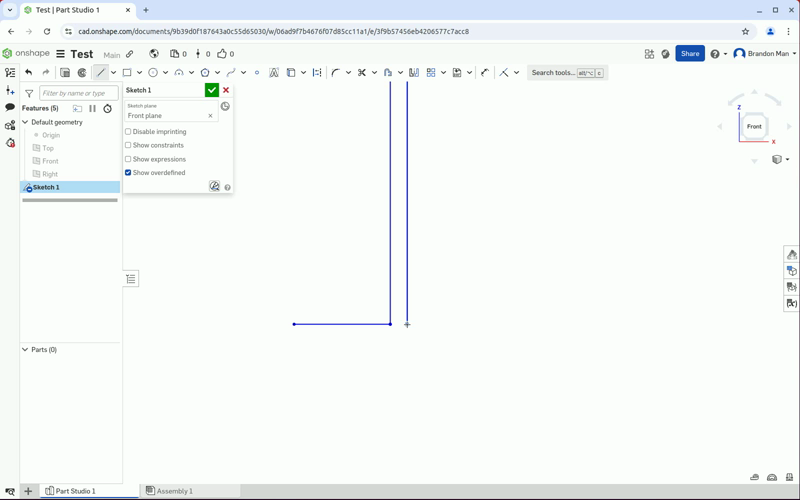
scroll(-6)
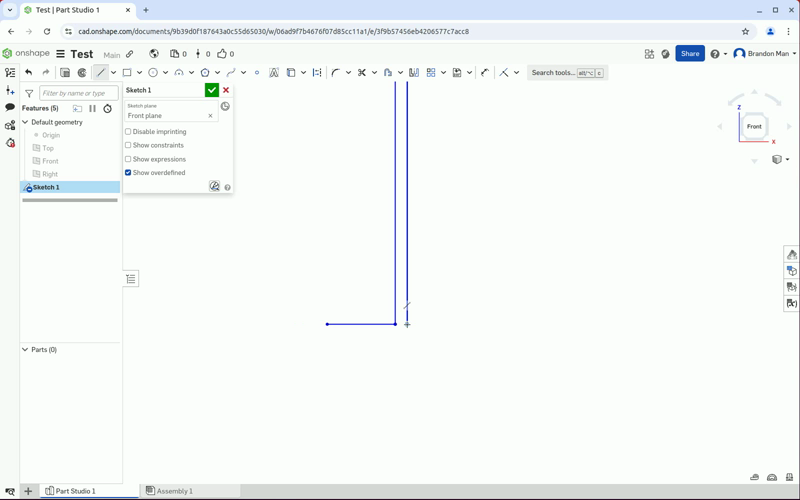
scroll(-6)
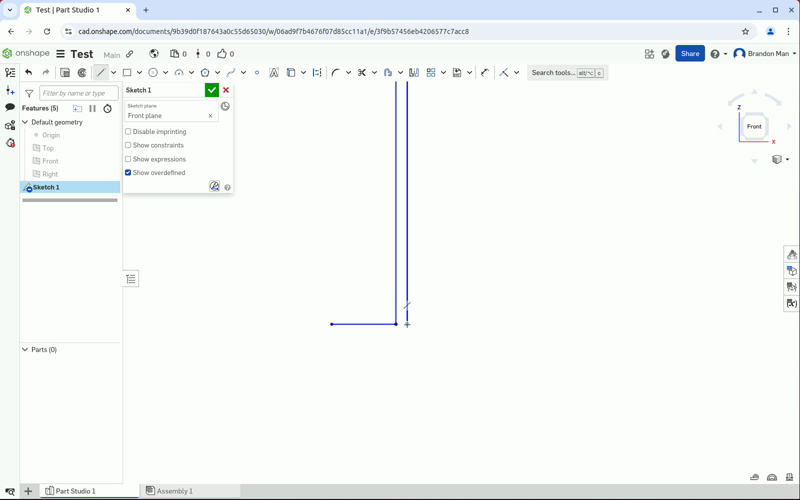
scroll(-6)
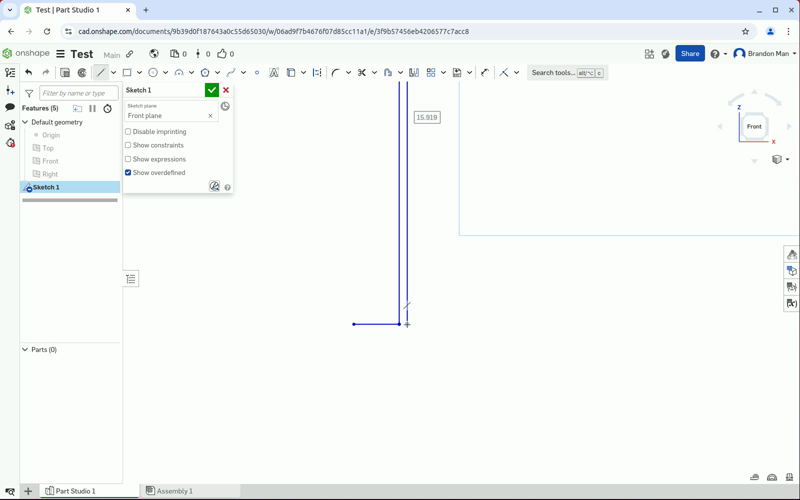
scroll(-6)
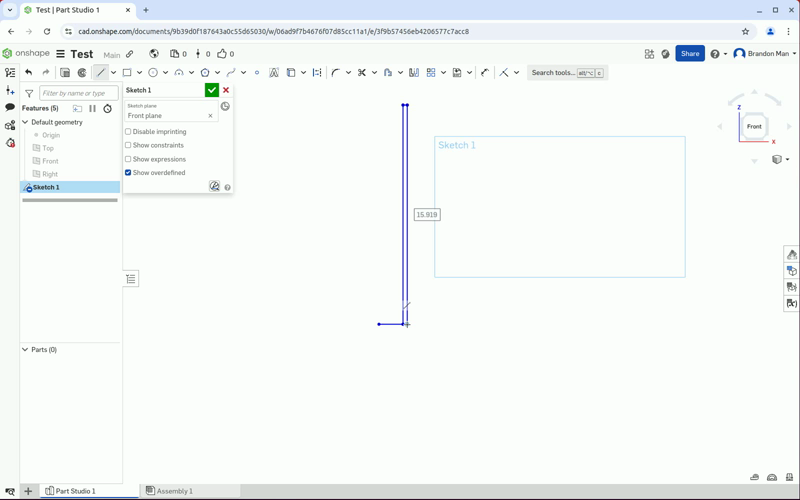
scroll(-6)
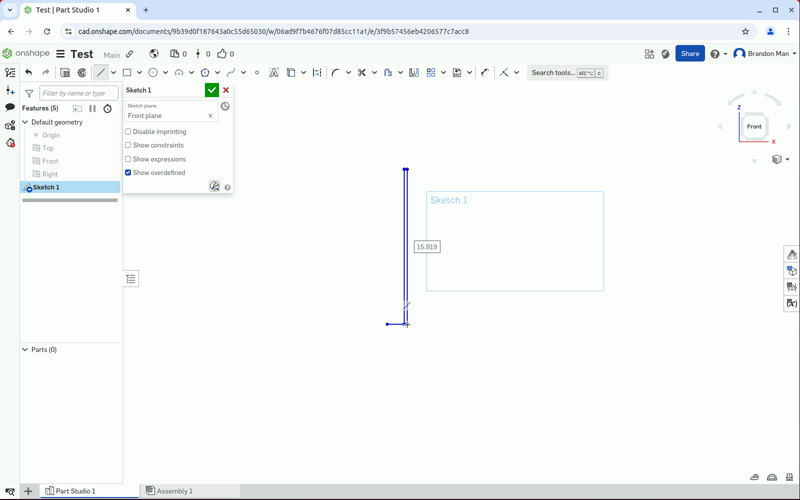
scroll(-6)
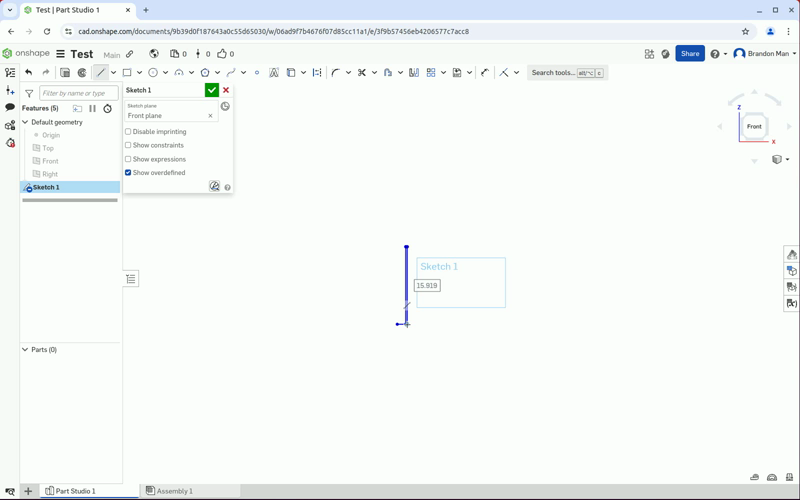
key_up(shift)
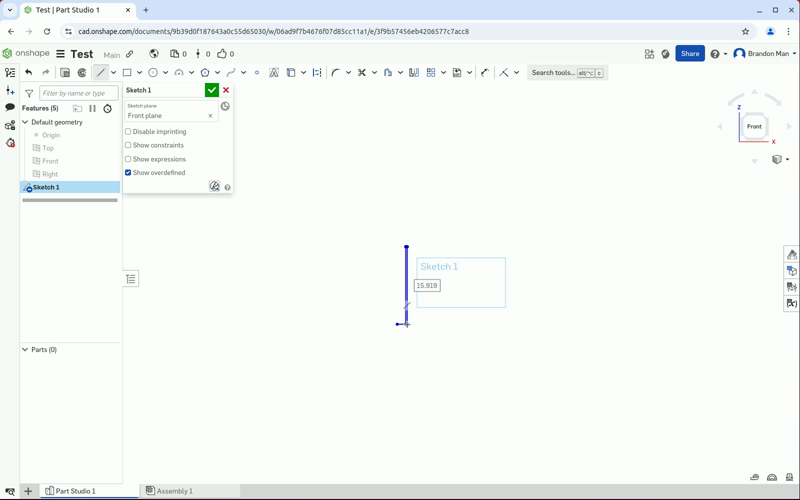
key_down(shift)
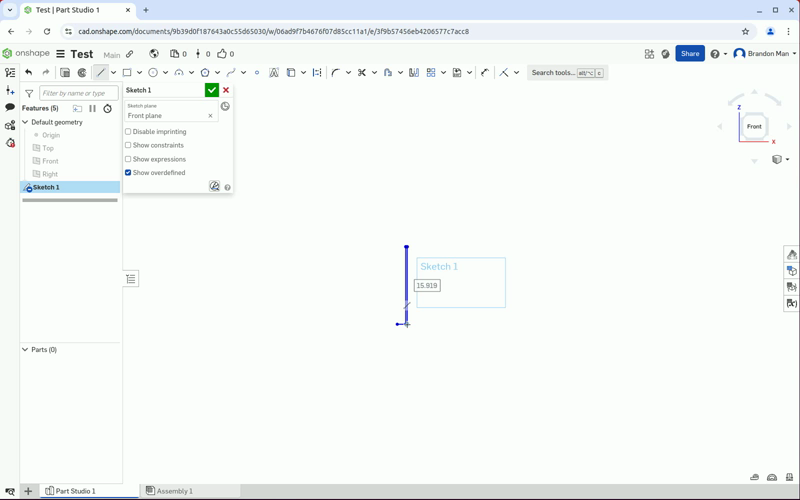
mouse_move(437, 324)
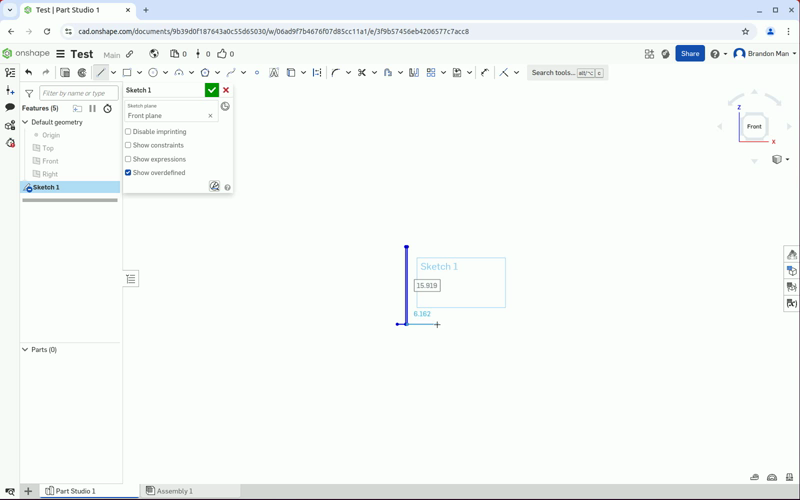
mouse_move(416, 324)
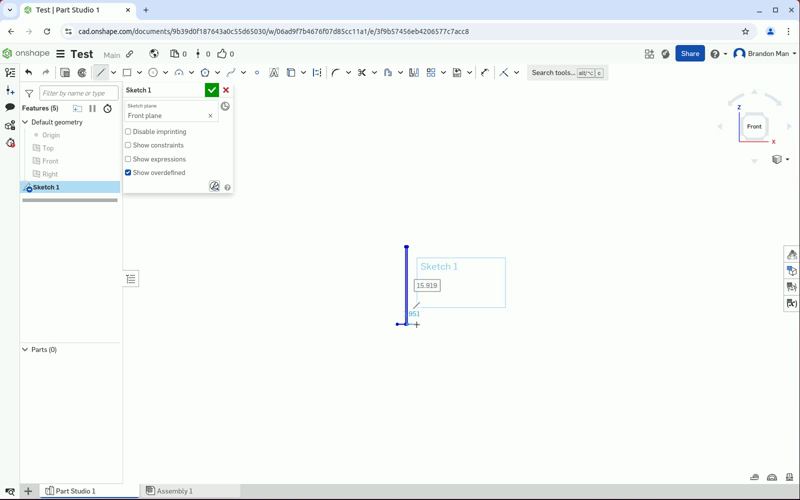
click(416, 324)
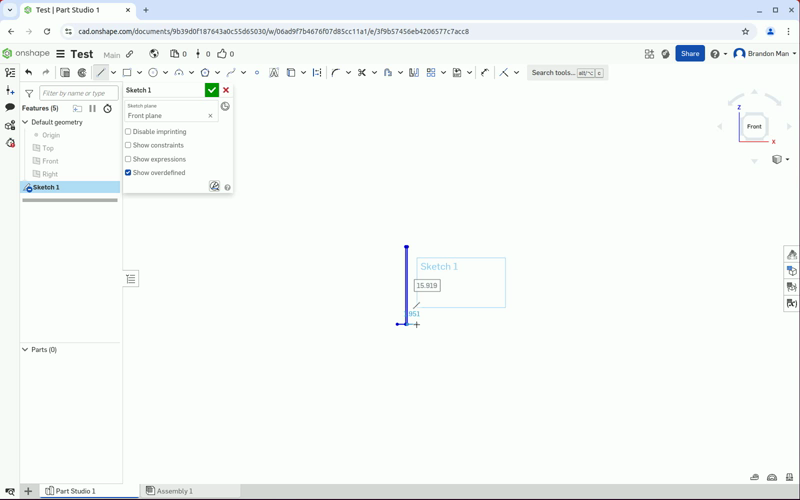
key_up(shift)
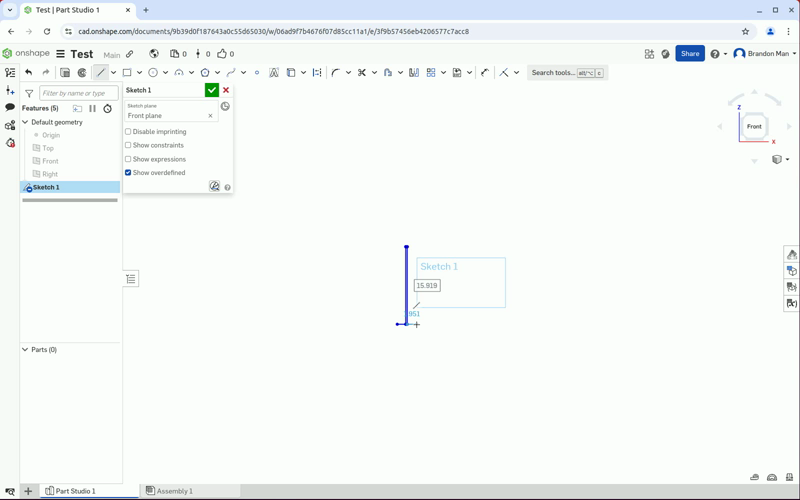
key_down(shift)
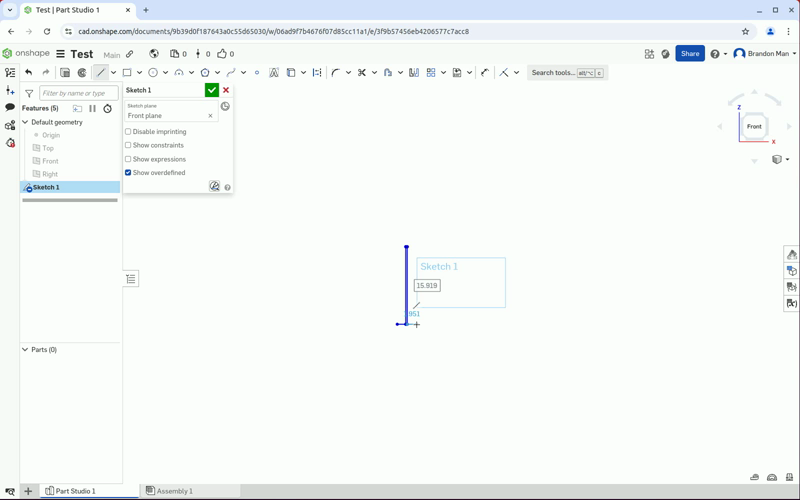
mouse_move(446, 324)
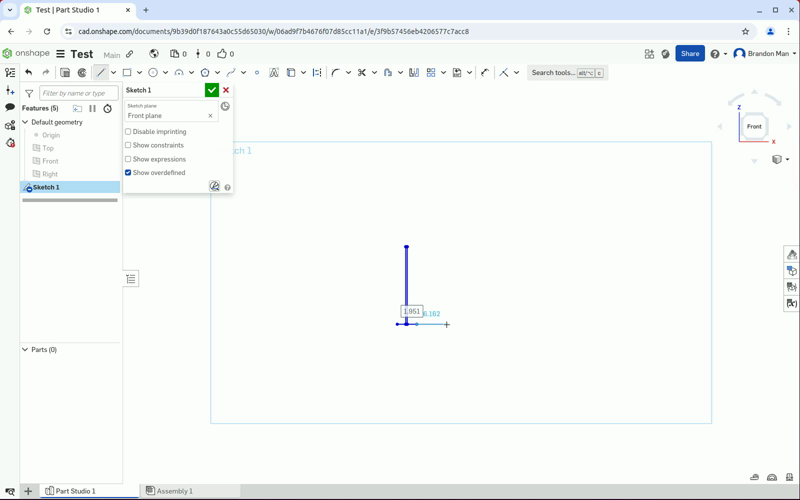
mouse_move(470, 324)
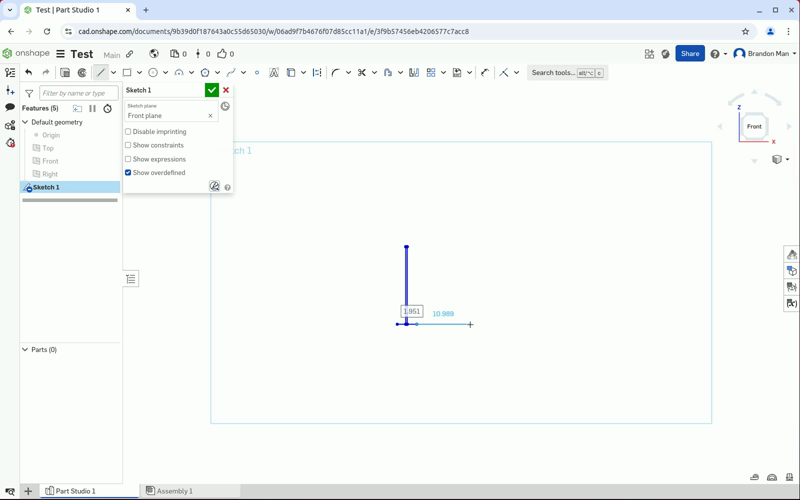
click(470, 324)
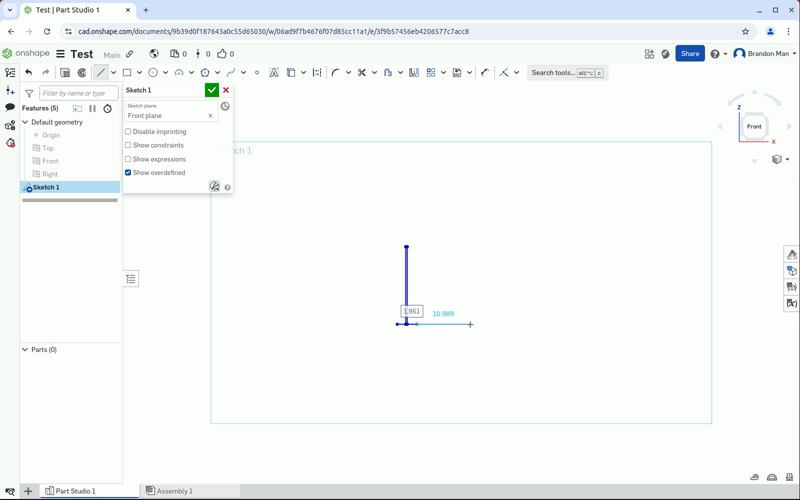
key_up(shift)
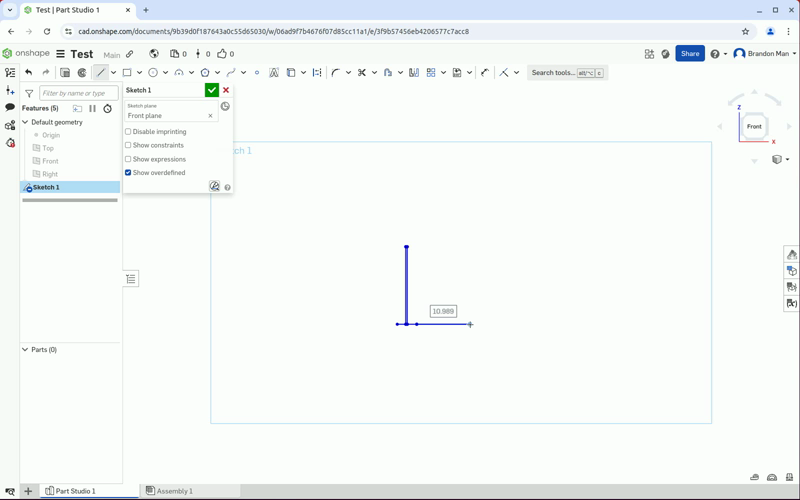
key_down(shift)
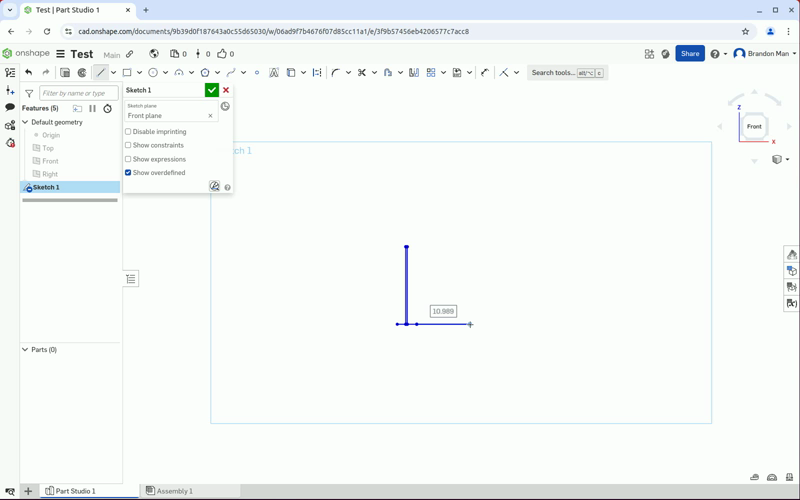
mouse_move(500, 324)
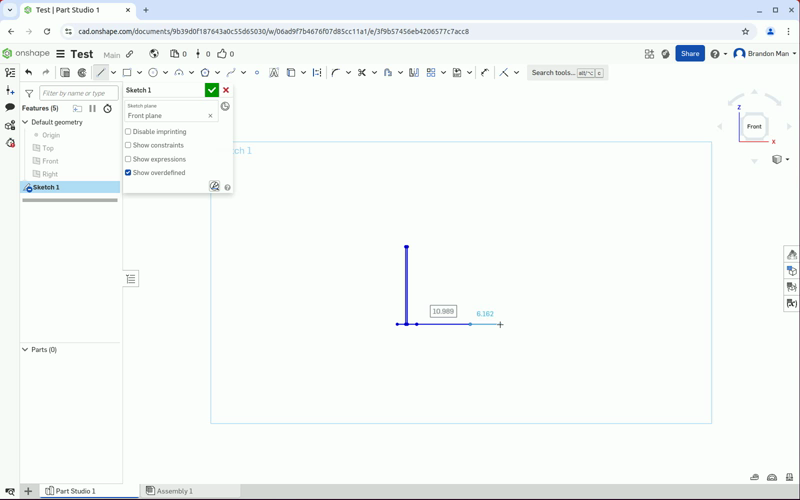
mouse_move(478, 324)
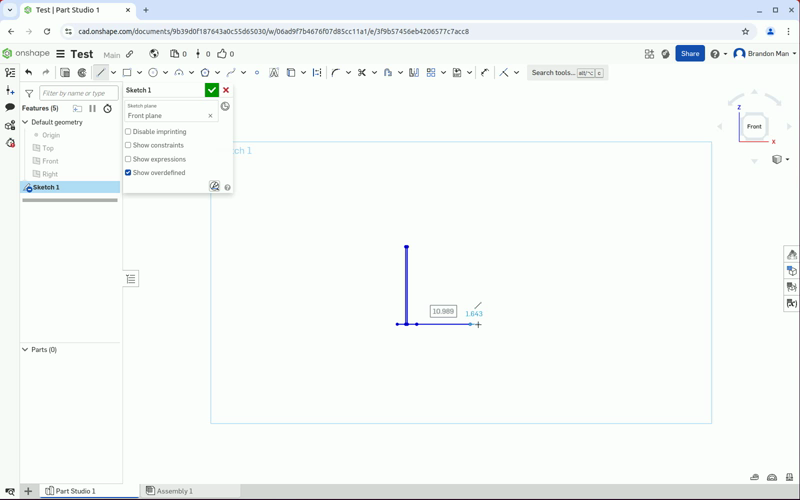
click(478, 324)
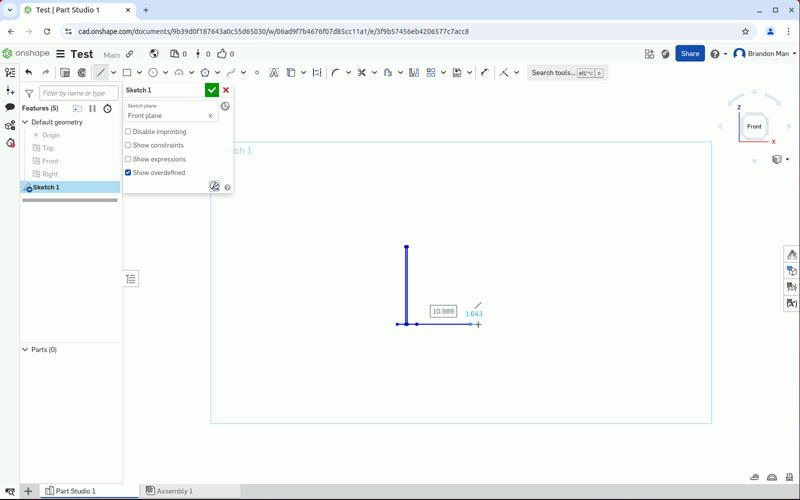
key_up(shift)
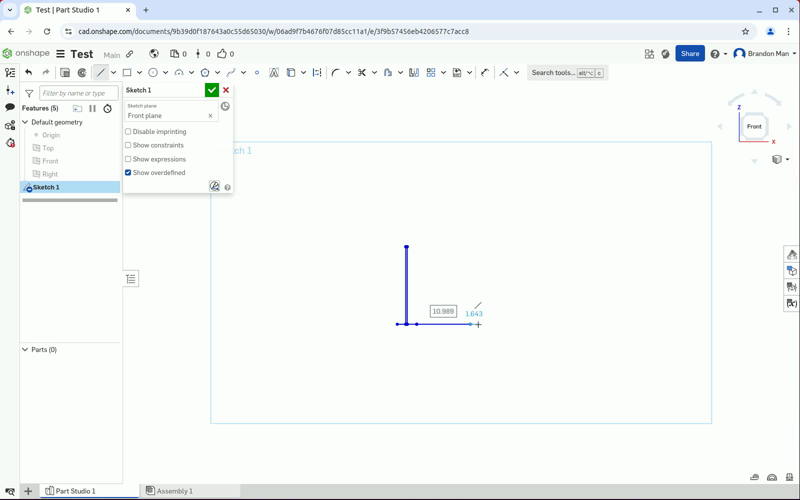
key_down(shift)
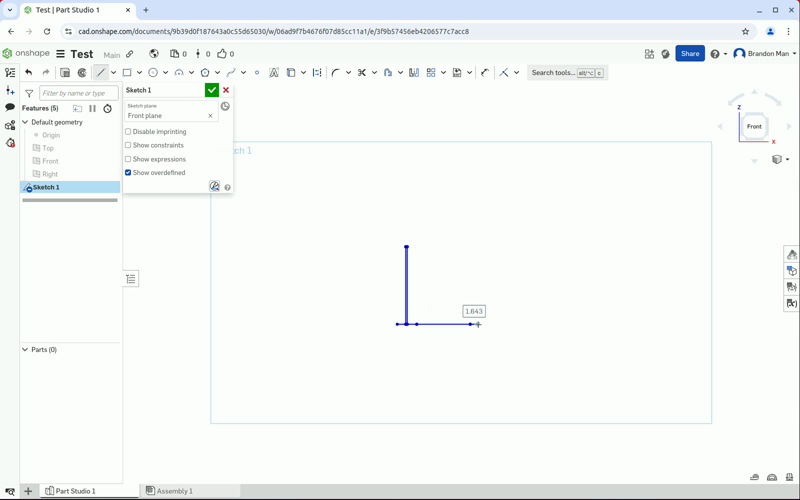
mouse_move(508, 324)
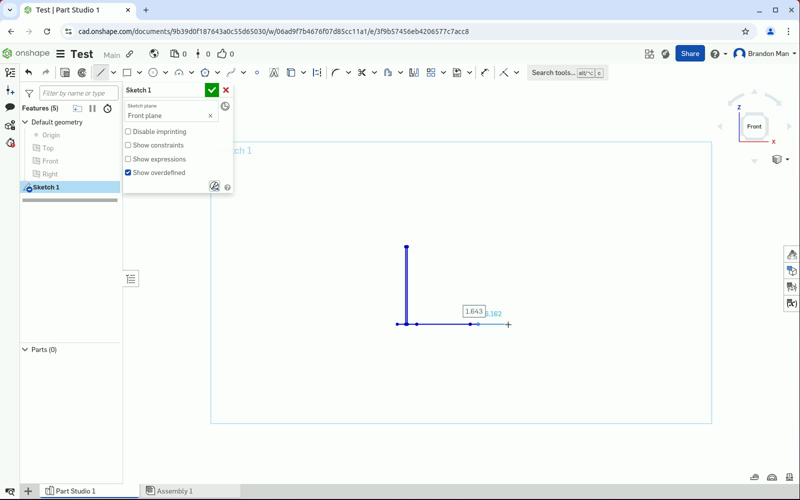
mouse_move(531, 324)
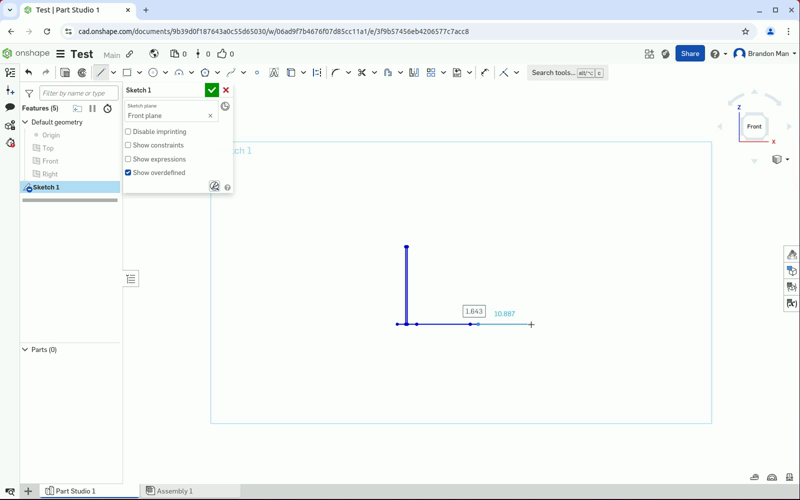
click(531, 324)
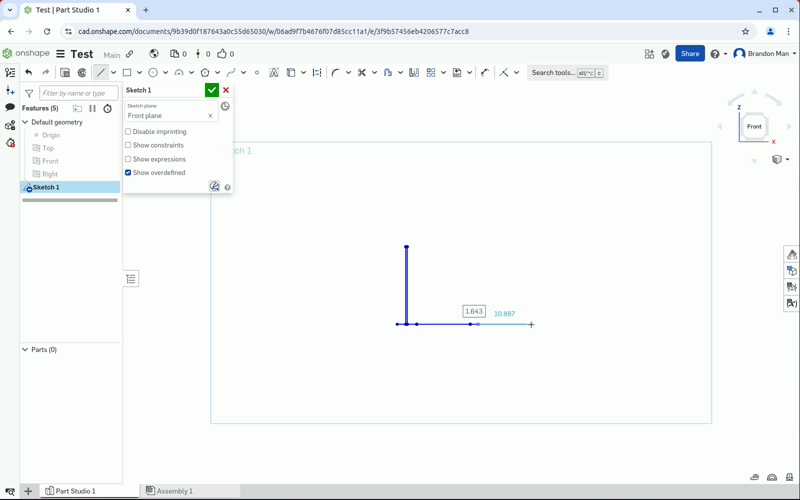
key_up(shift)
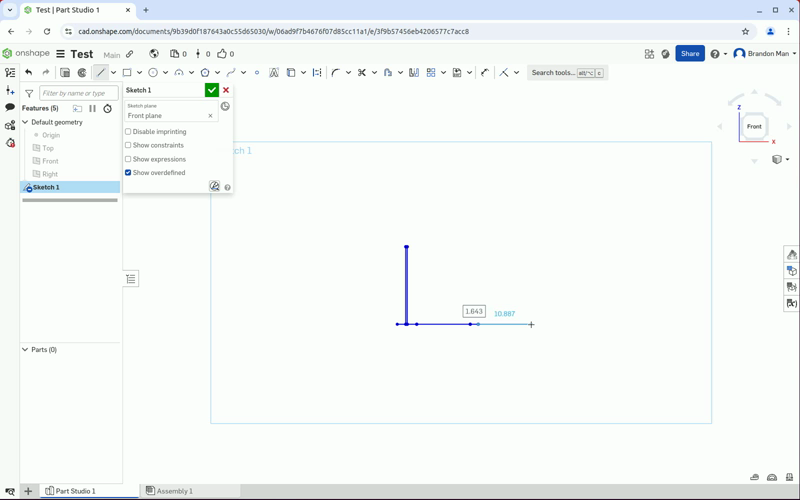
key_down(shift)
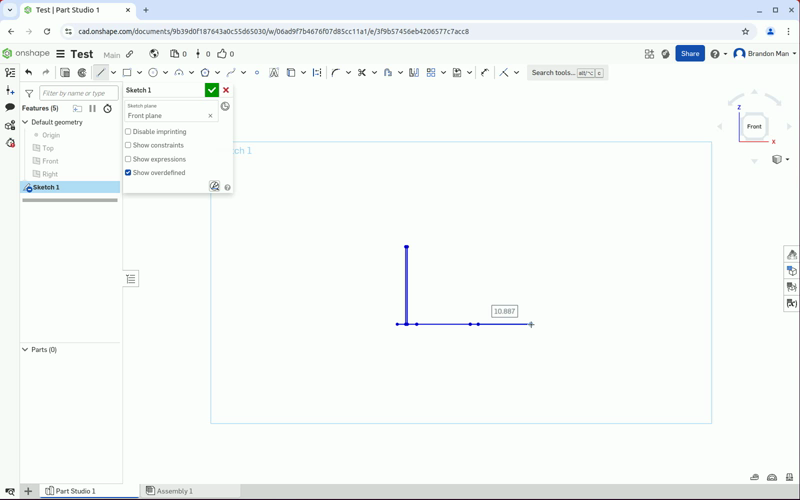
mouse_move(561, 324)
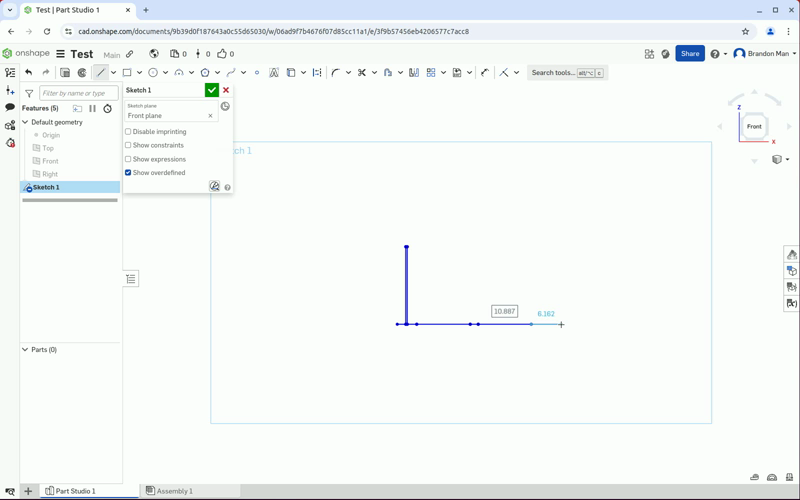
mouse_move(550, 324)
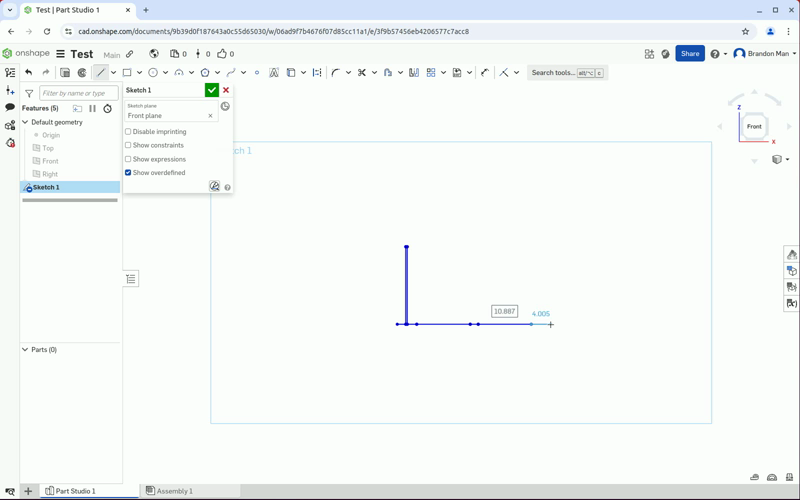
click(550, 324)
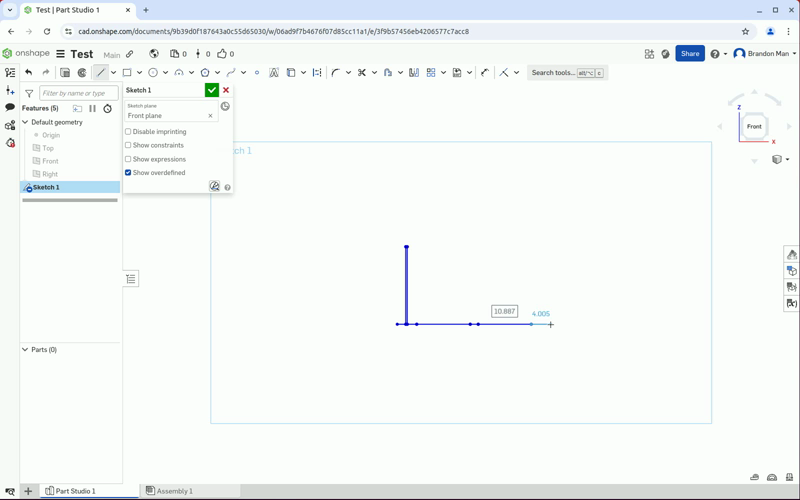
key_up(shift)
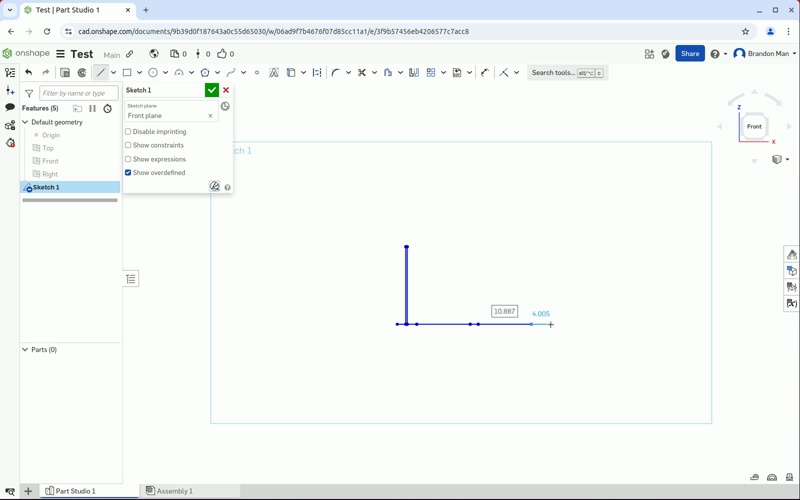
key_down(shift)
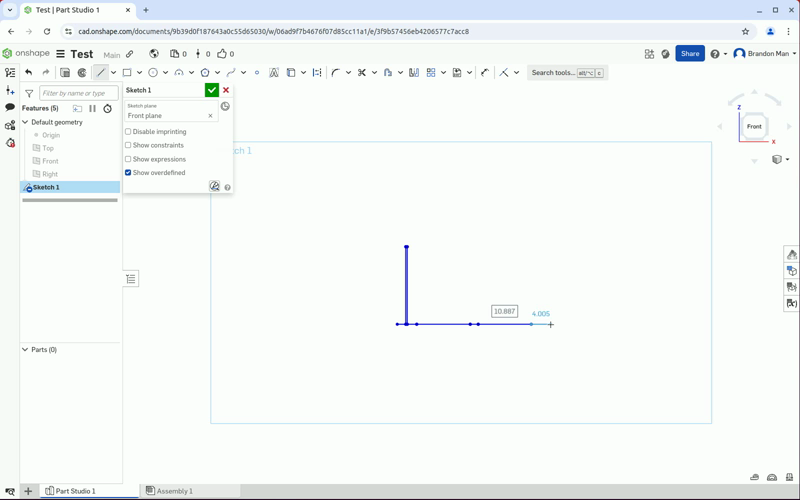
mouse_move(550, 170)
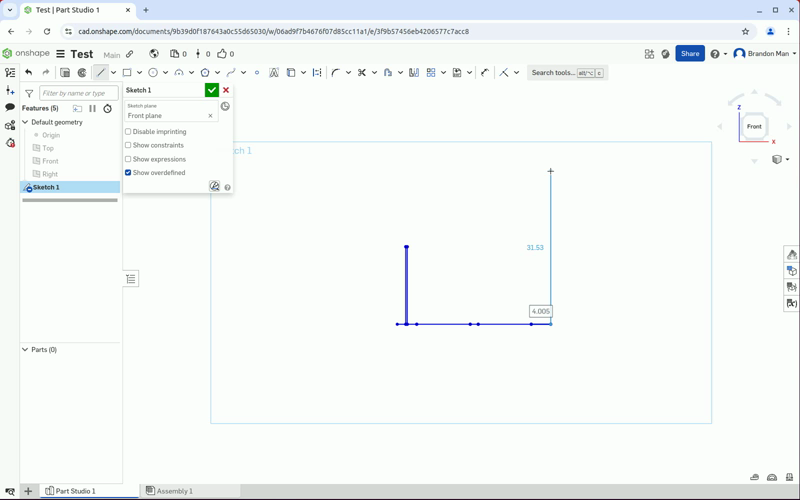
click(550, 170)
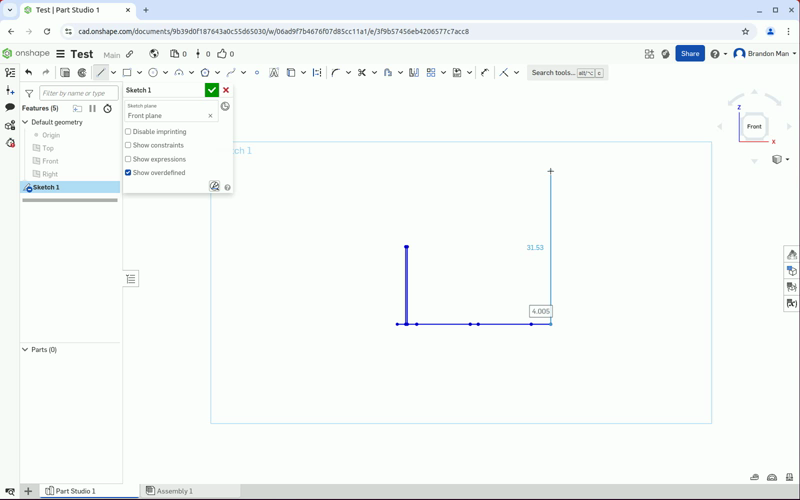
key_up(shift)
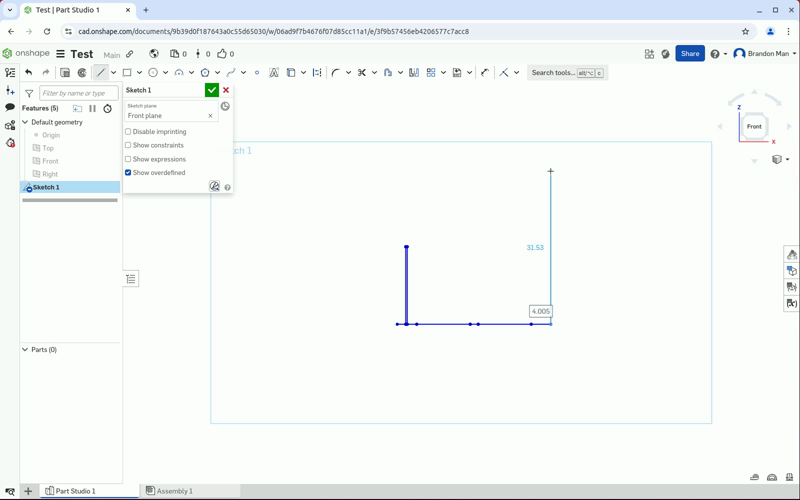
key_down(shift)
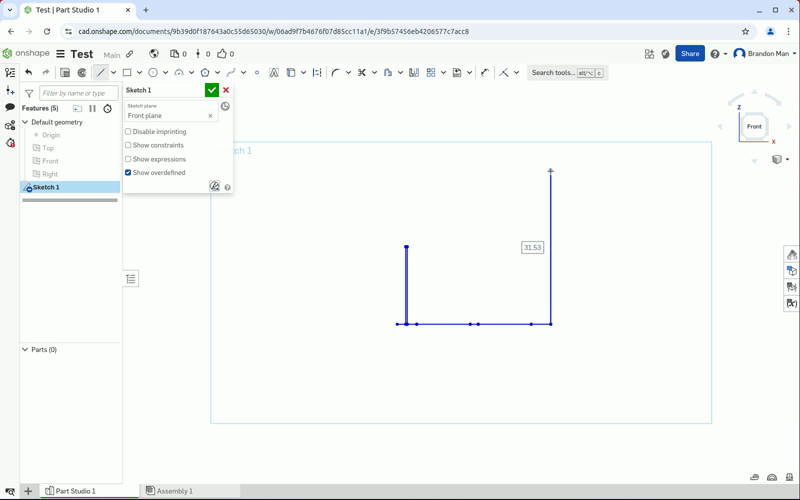
mouse_move(397, 170)
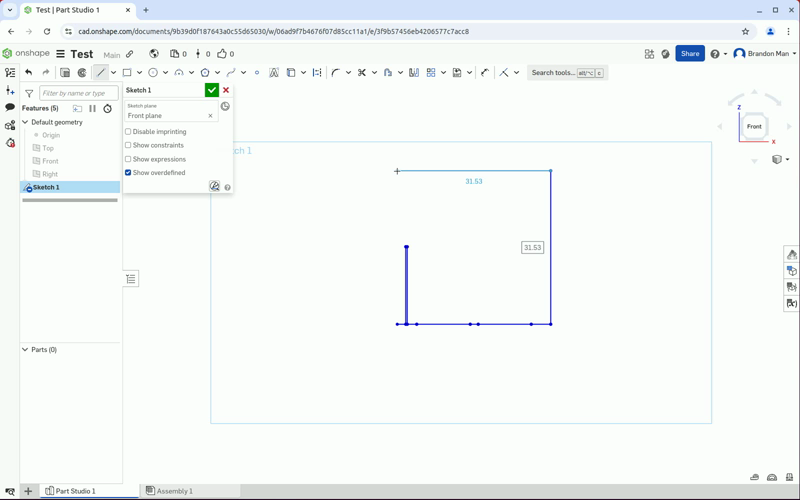
click(397, 170)
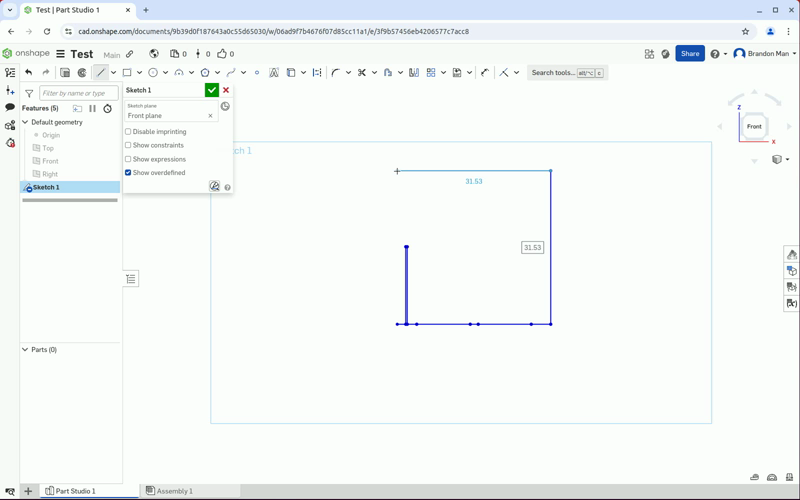
key_up(shift)
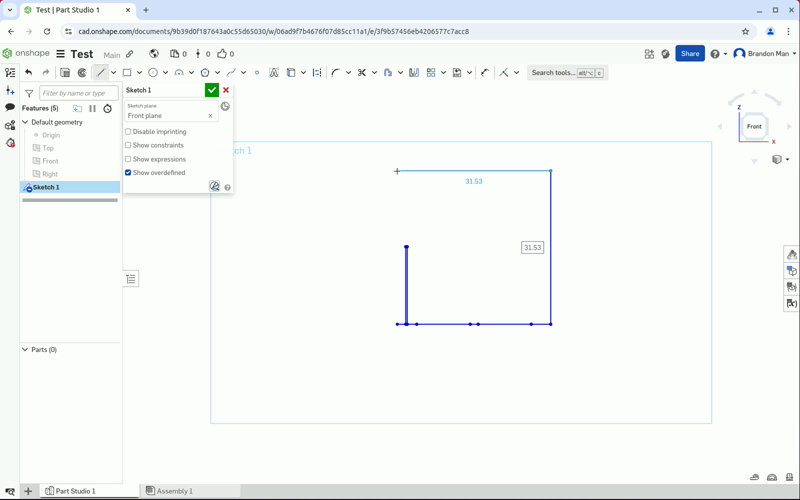
key_down(shift)
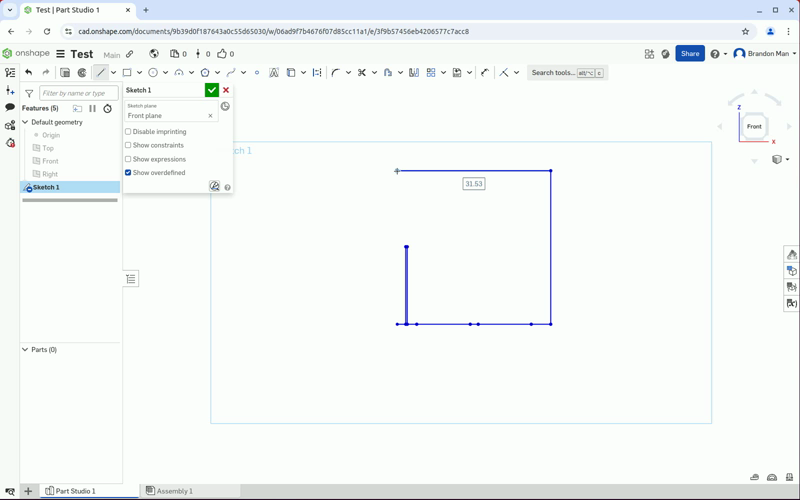
mouse_move(397, 324)
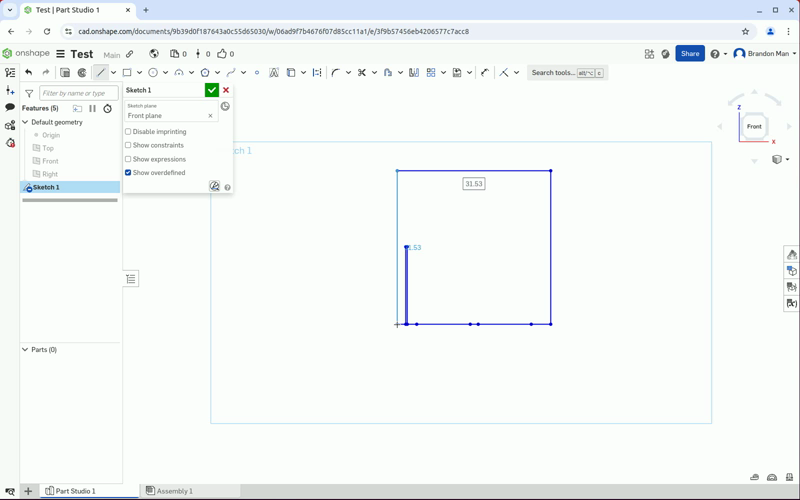
key_up(shift)
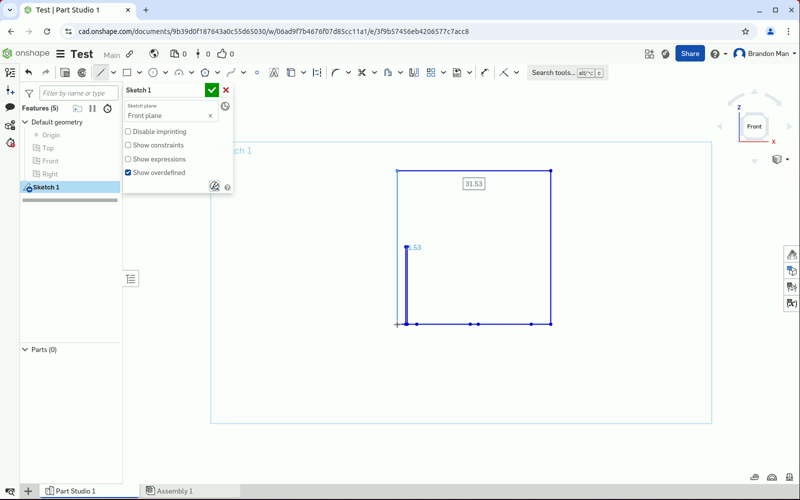
click(397, 324)
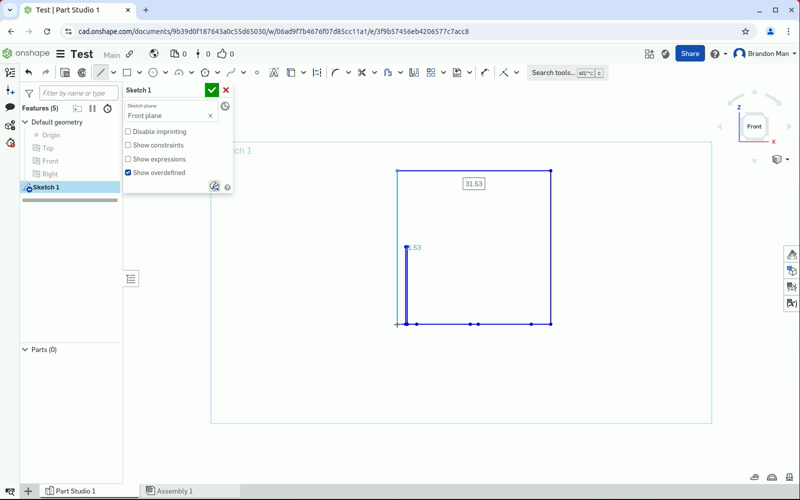
key(esc)
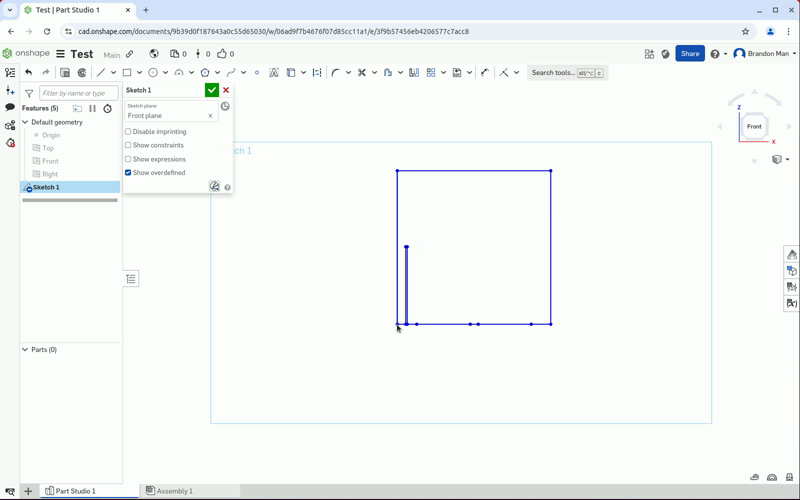
mouse_move(509, 292)
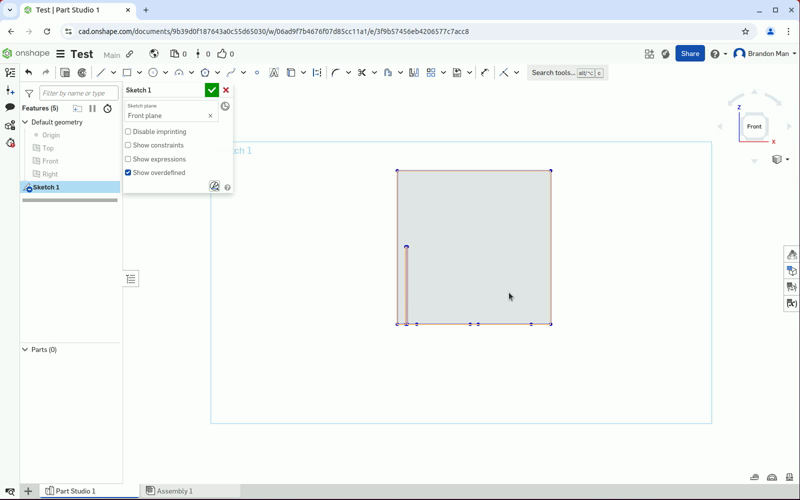
click(509, 292)
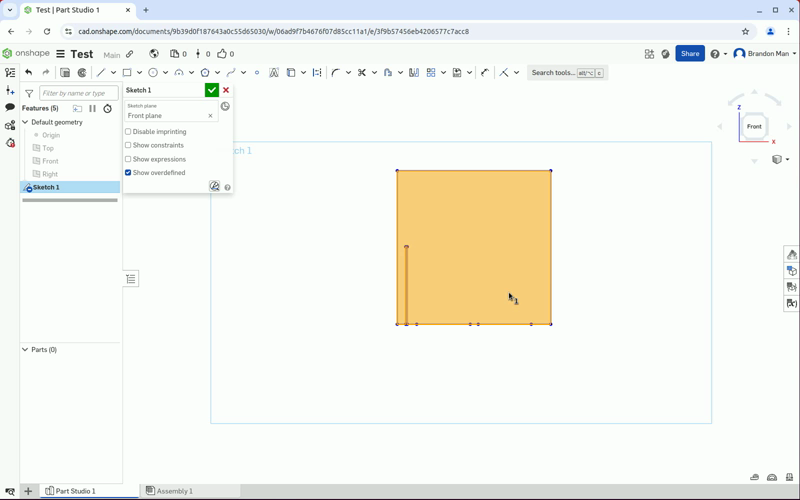
mouse_move(73, 352)
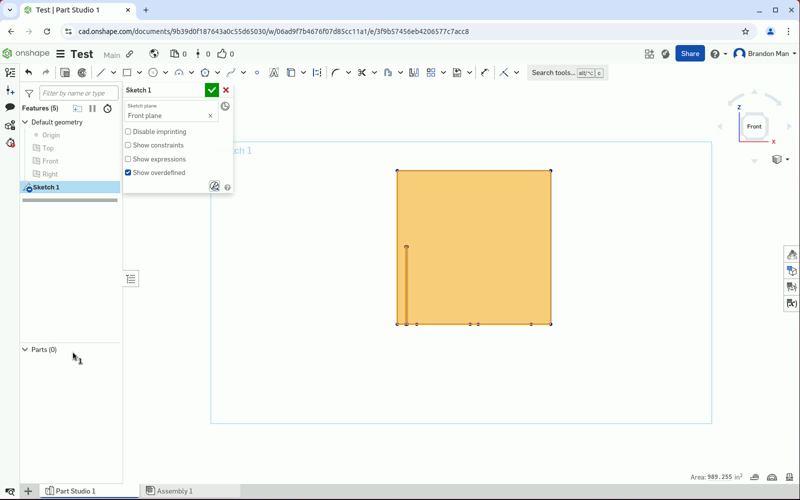
key(shift+y)
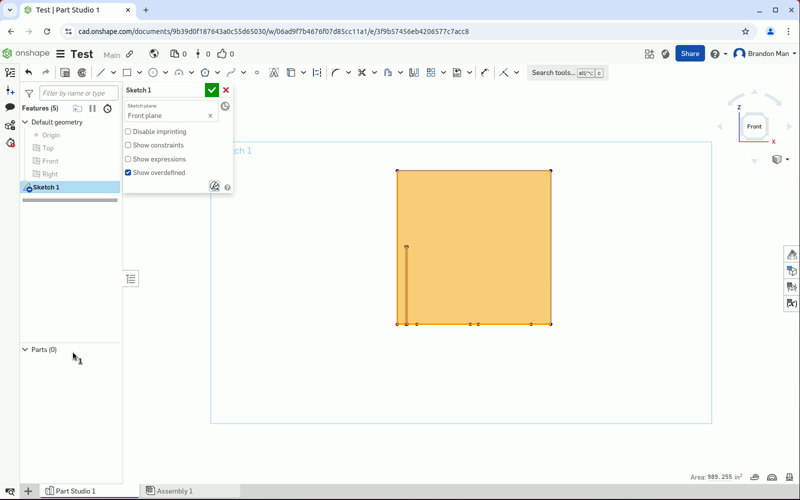
key(shift+e)
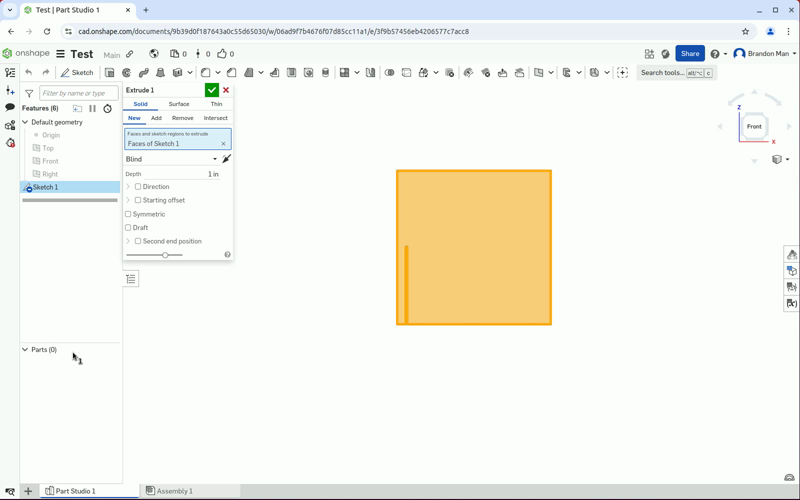
mouse_move(143, 106)
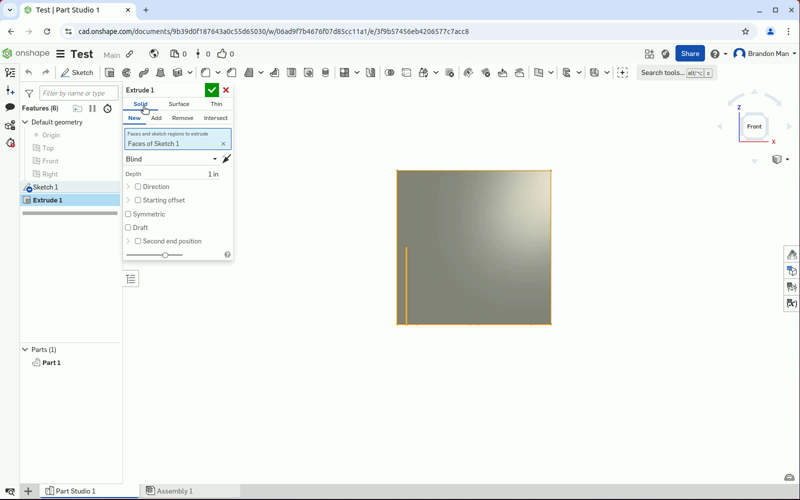
click(143, 106)
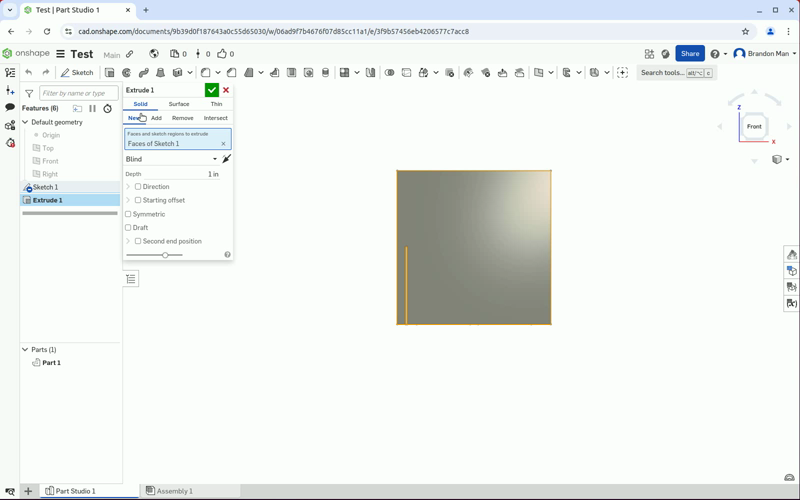
mouse_move(137, 120)
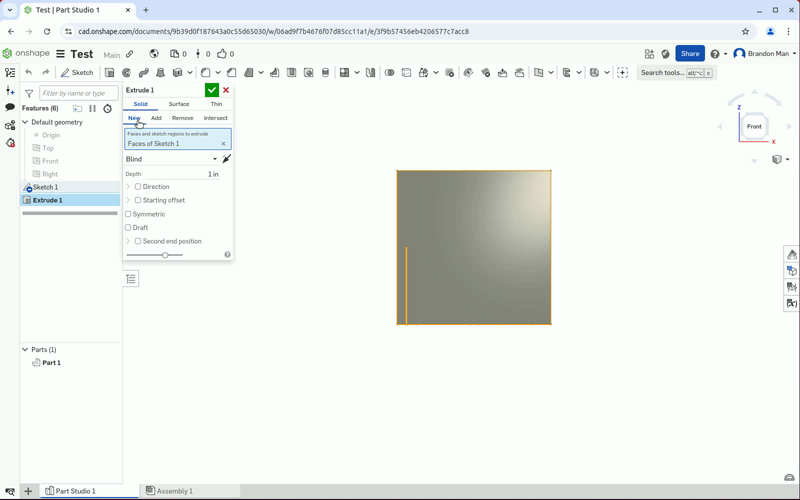
click(137, 120)
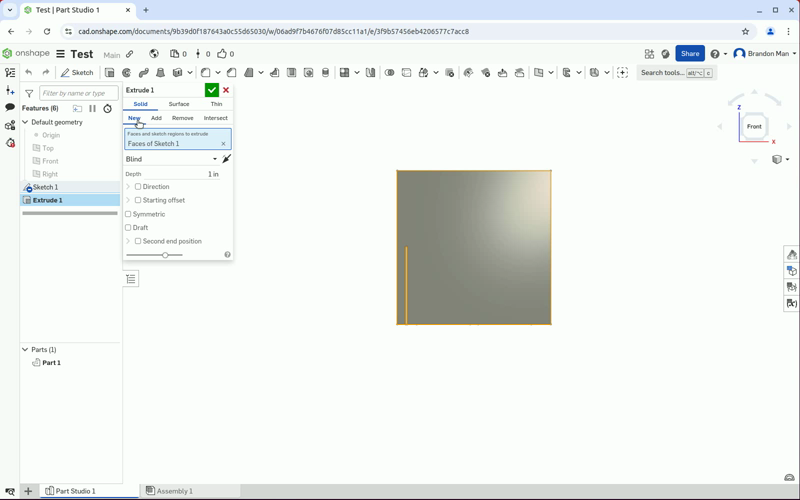
key(tab, 4)
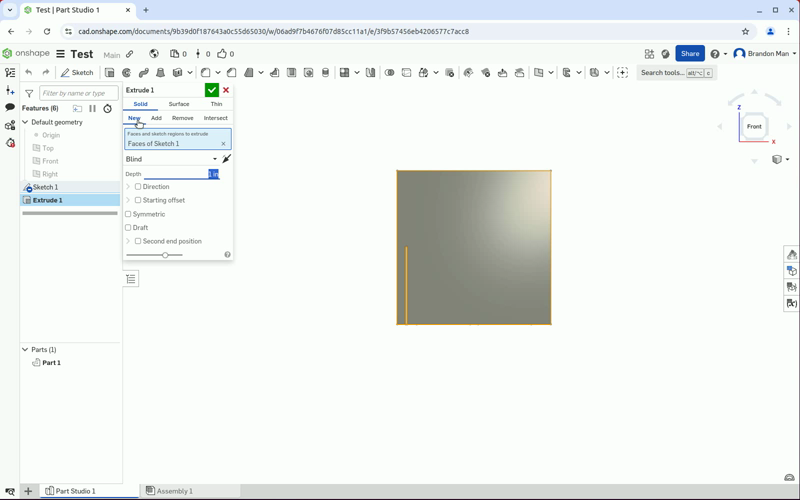
text(0.481)
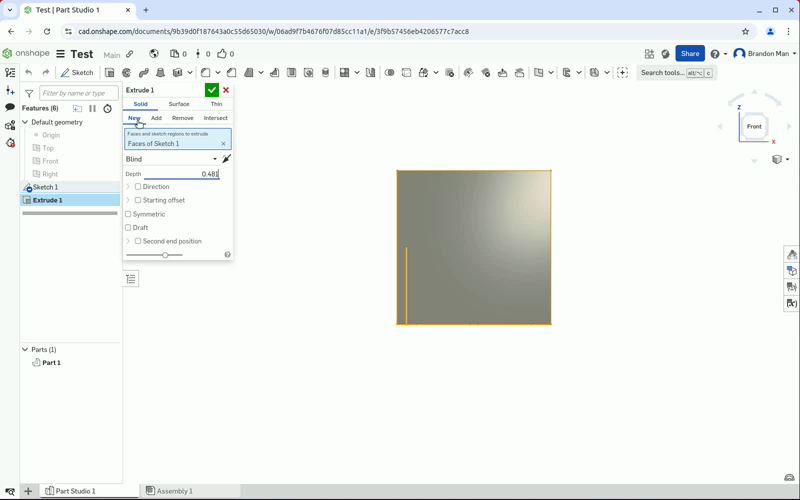
key(enter)
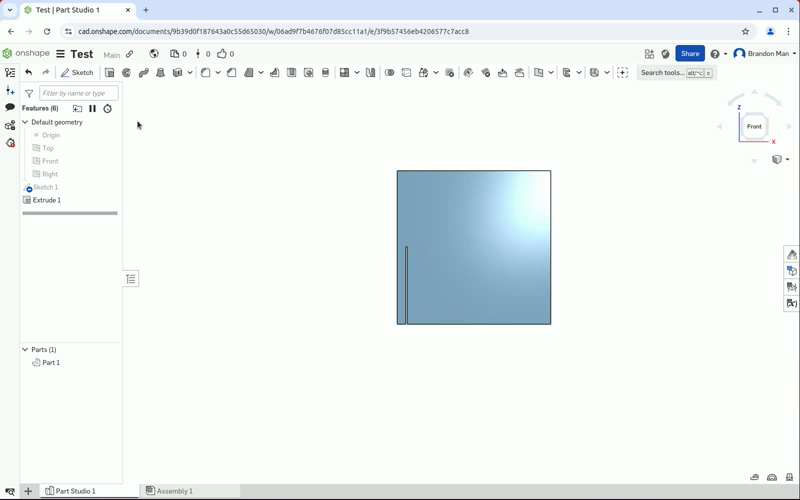
key(shift+h)
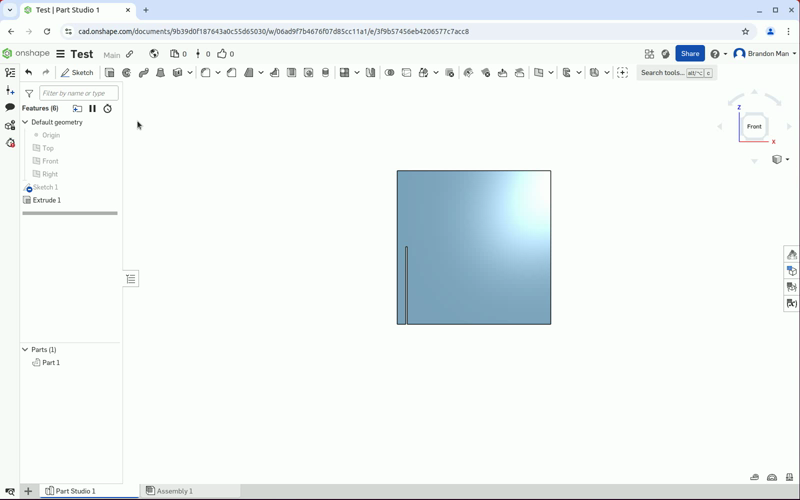
key(shift+h)
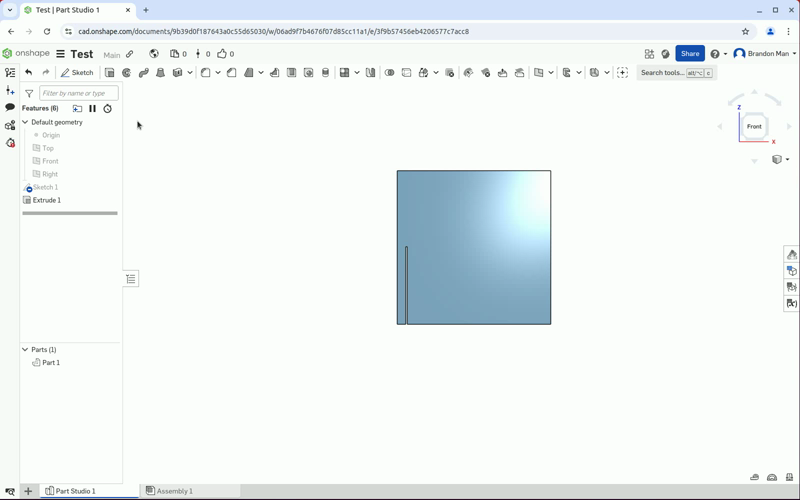
mouse_move(73, 189)
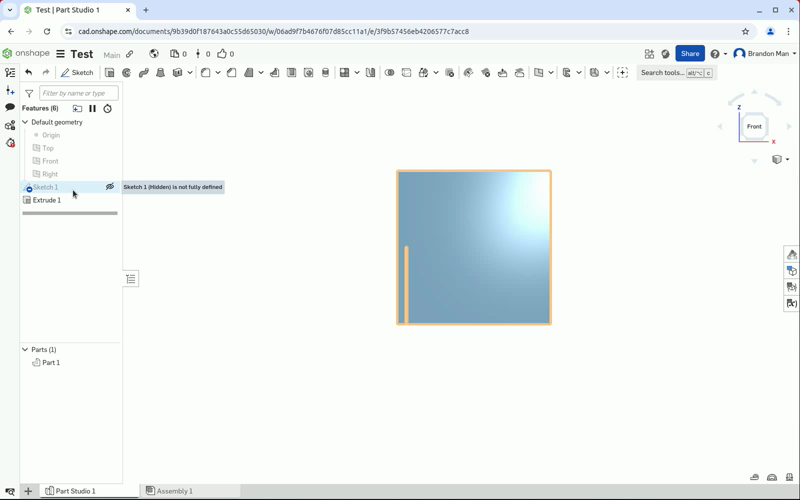
click(73, 189)
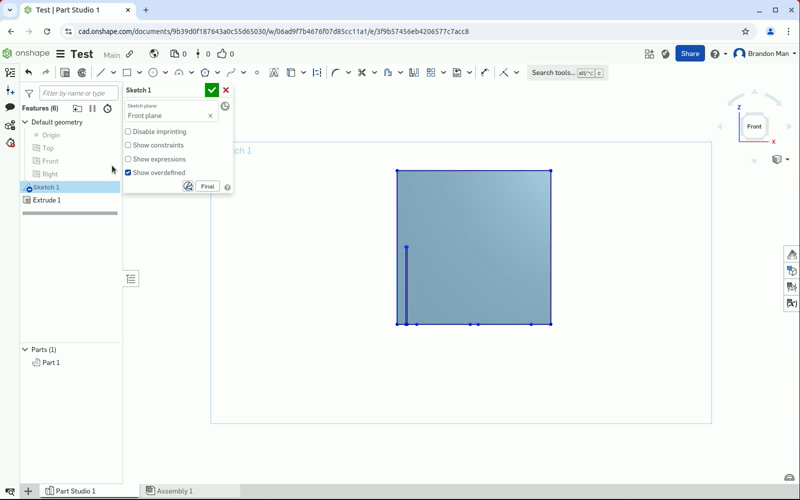
mouse_move(229, 92)
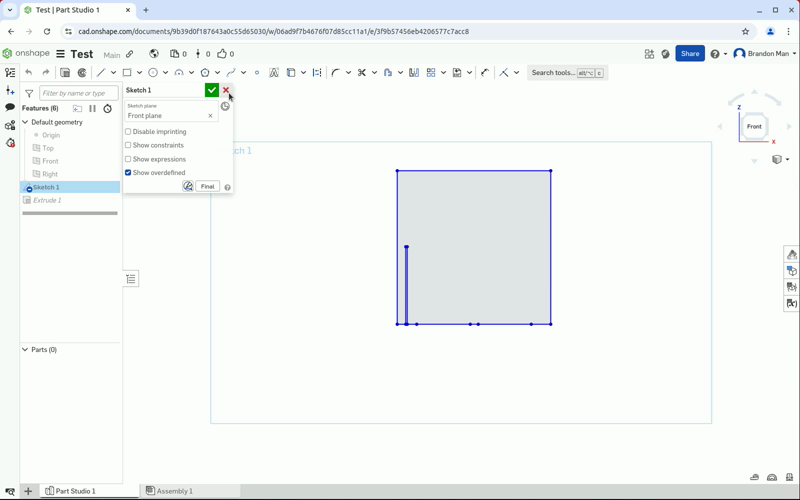
click(229, 92)
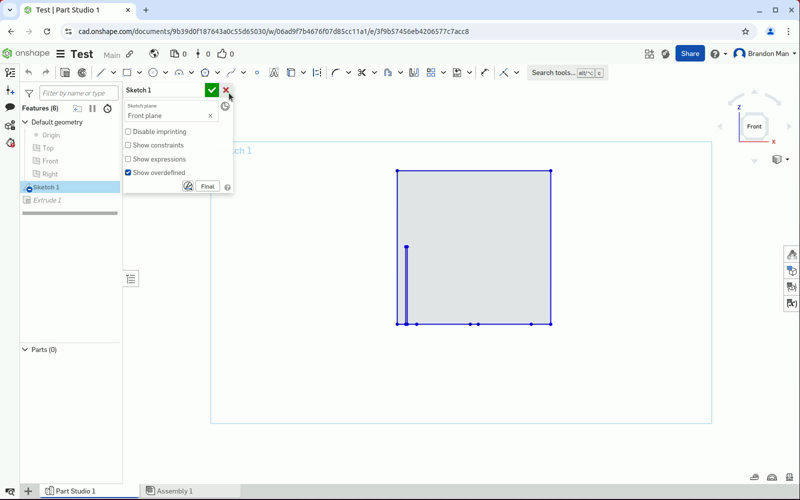
key(shift+s)
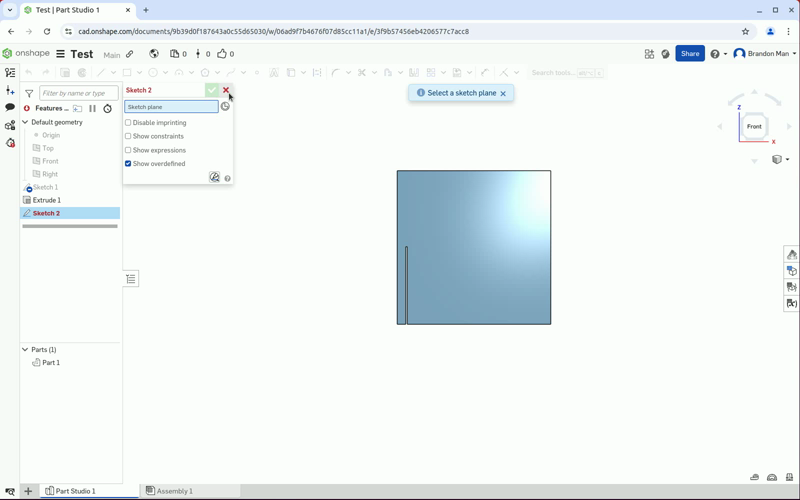
mouse_move(73, 163)
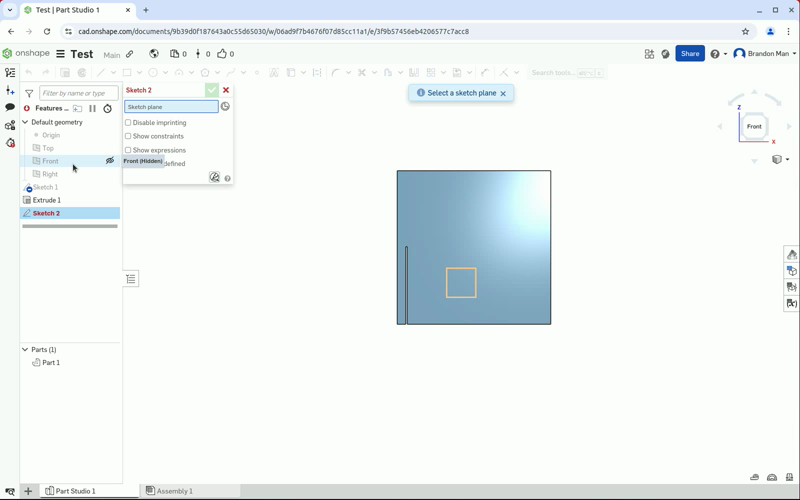
click(73, 163)
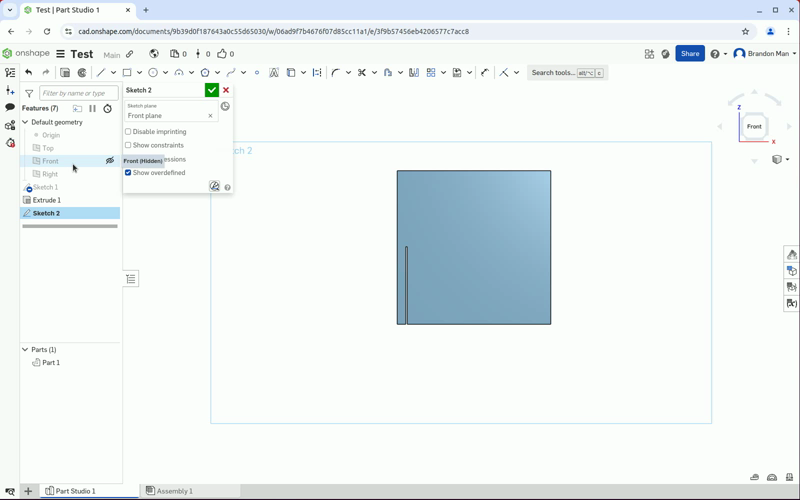
mouse_move(73, 352)
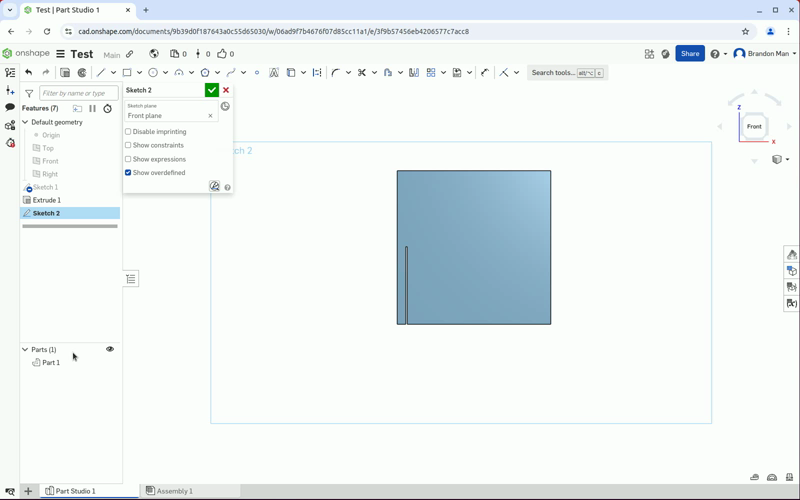
key(y)
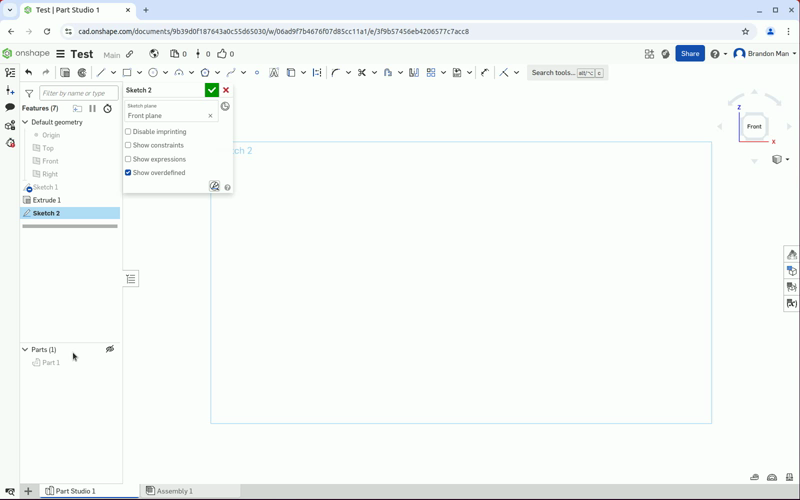
key(l)
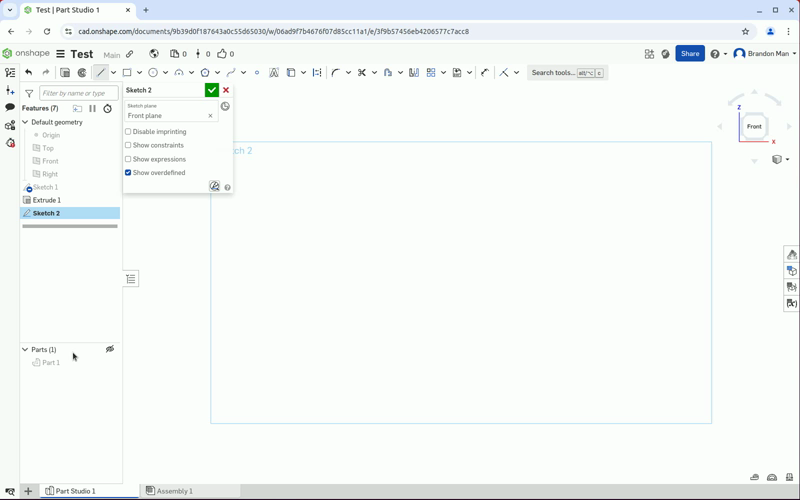
key_down(shift)
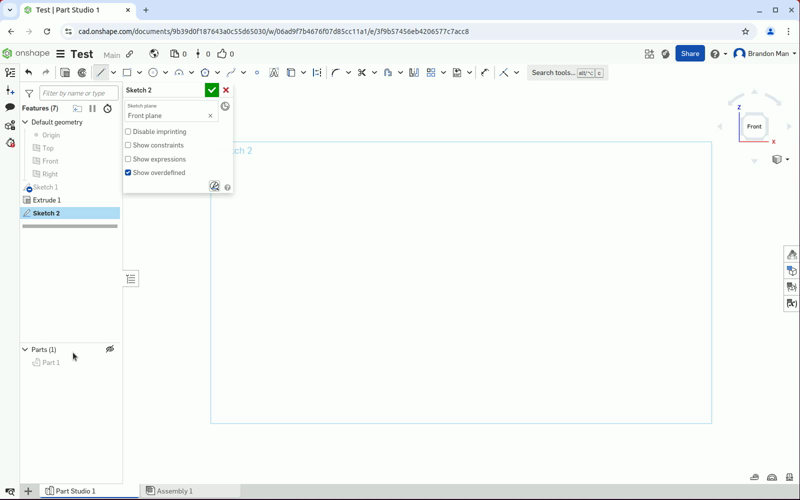
mouse_move(478, 326)
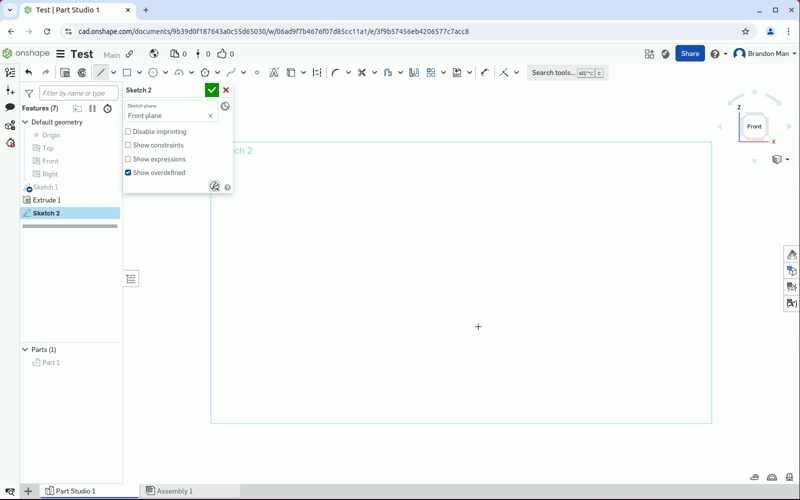
click(478, 326)
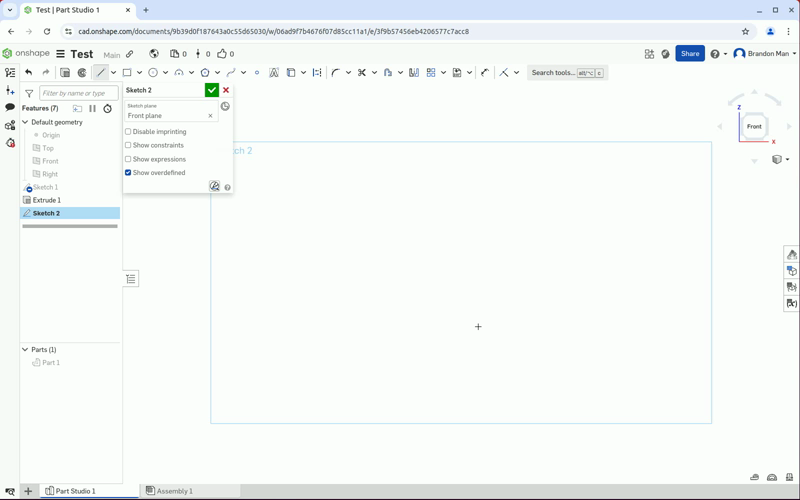
key_up(shift)
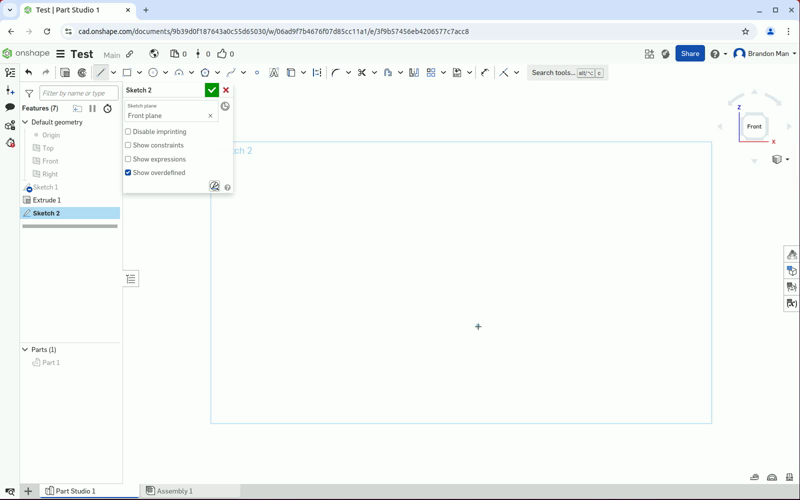
key_down(shift)
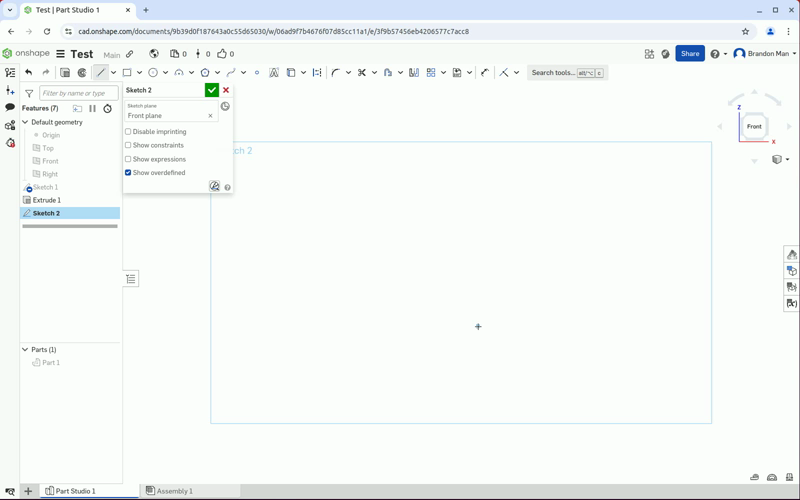
mouse_move(508, 326)
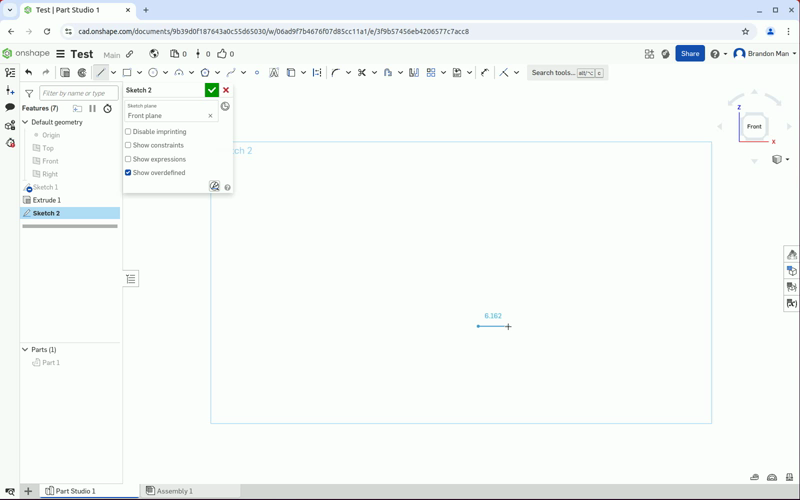
mouse_move(532, 326)
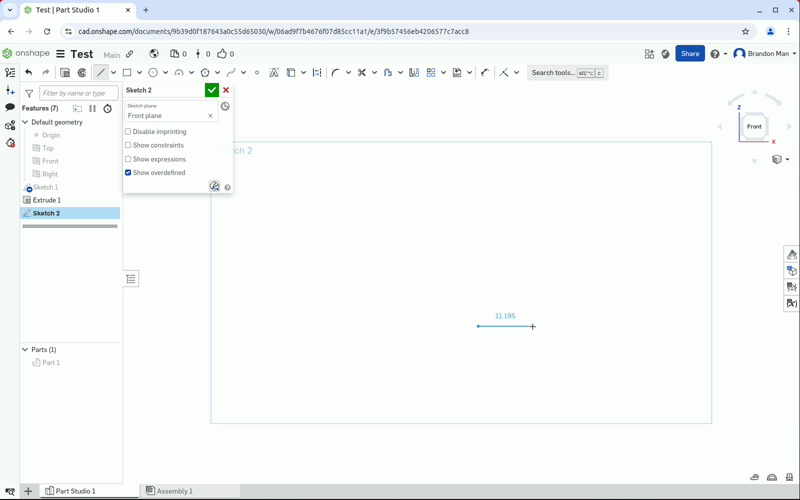
click(532, 326)
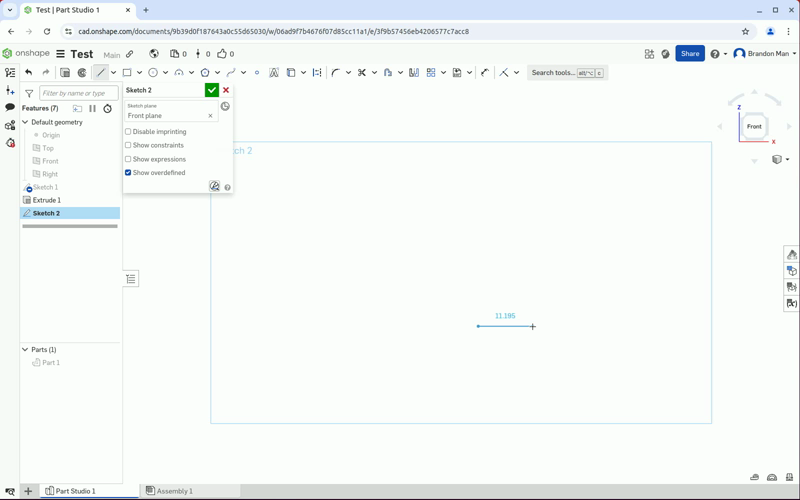
key_up(shift)
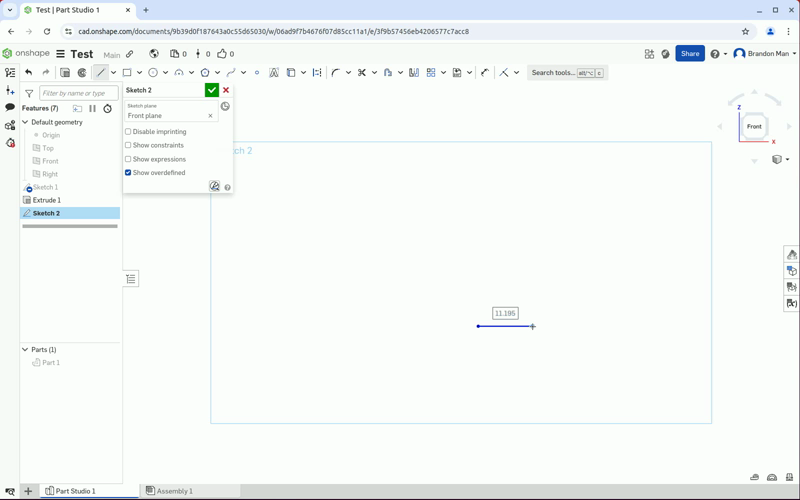
key_down(shift)
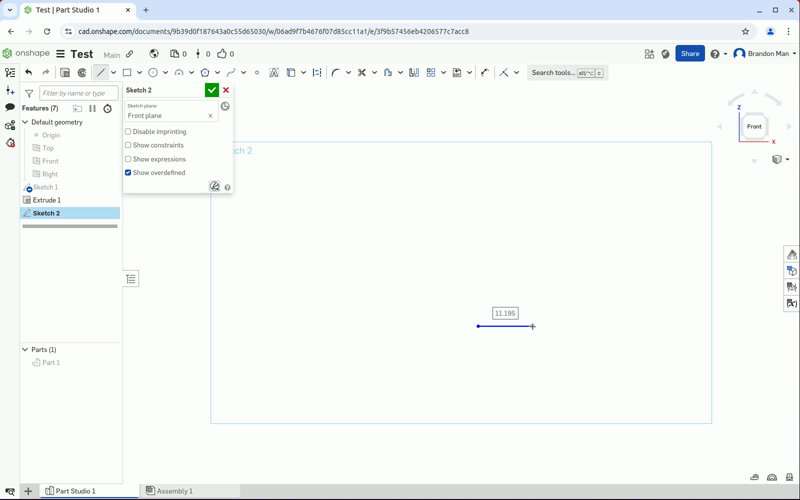
mouse_move(562, 326)
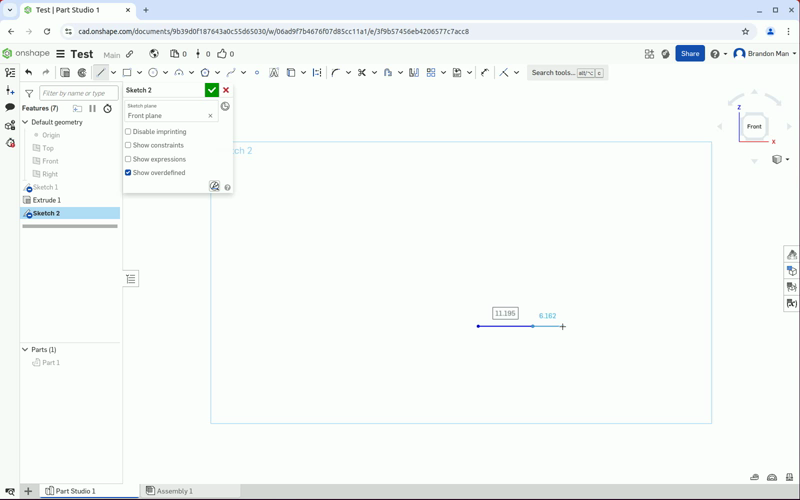
mouse_move(532, 324)
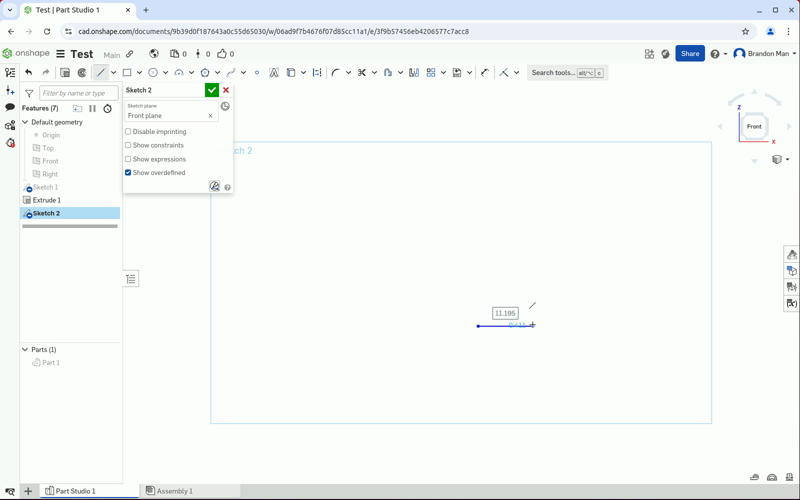
scroll(6)
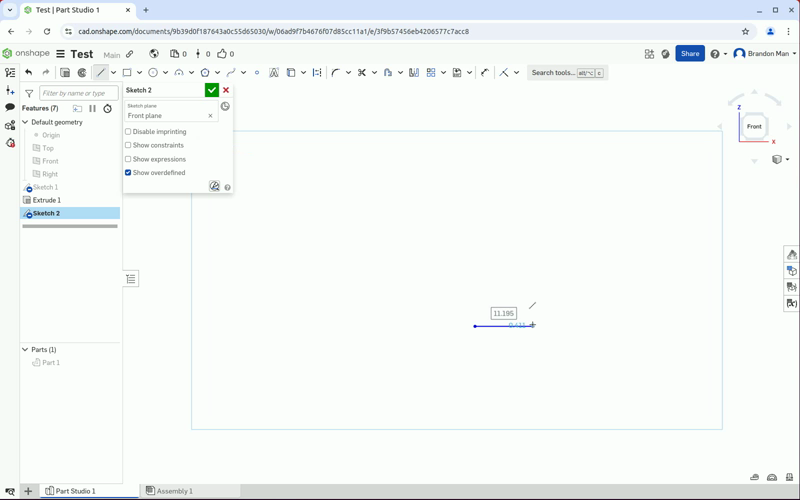
scroll(6)
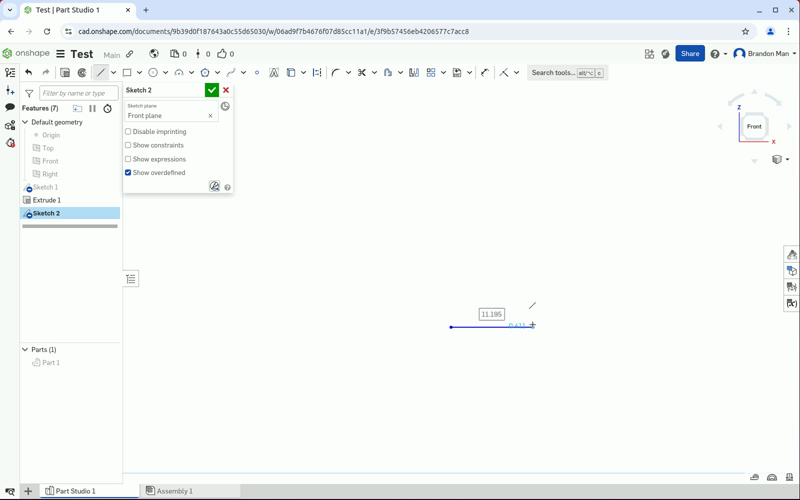
scroll(6)
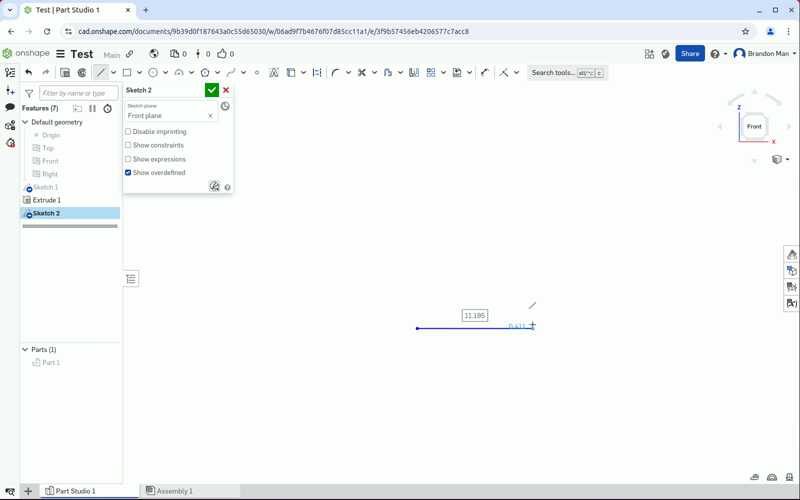
scroll(6)
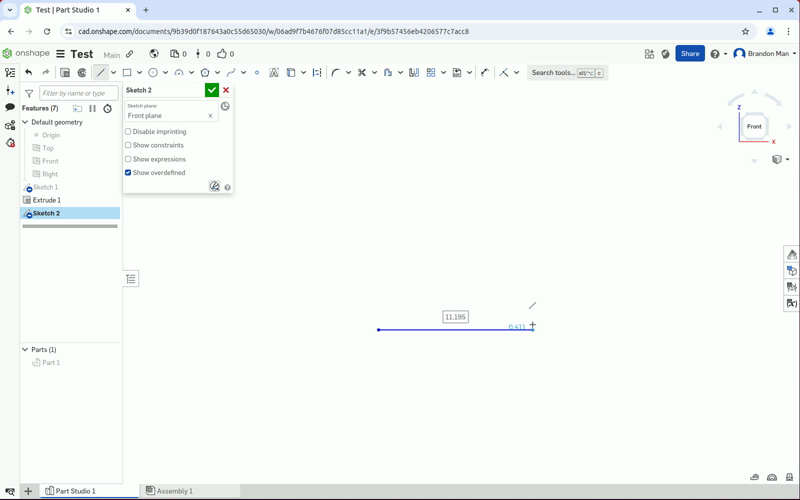
scroll(6)
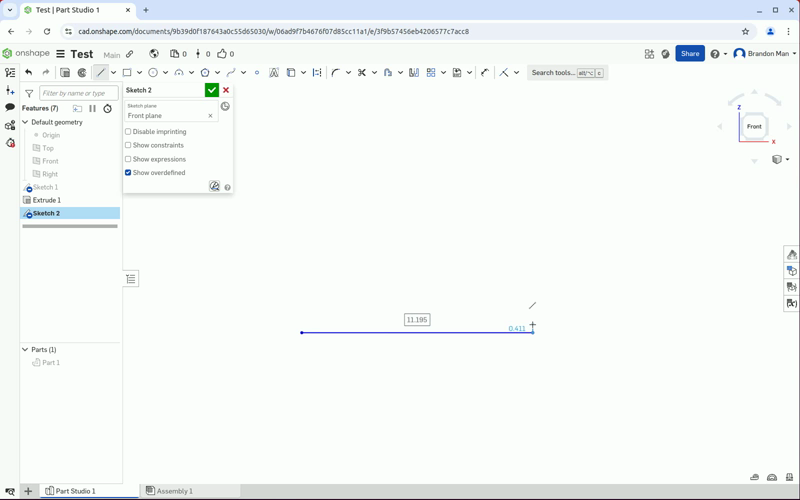
scroll(6)
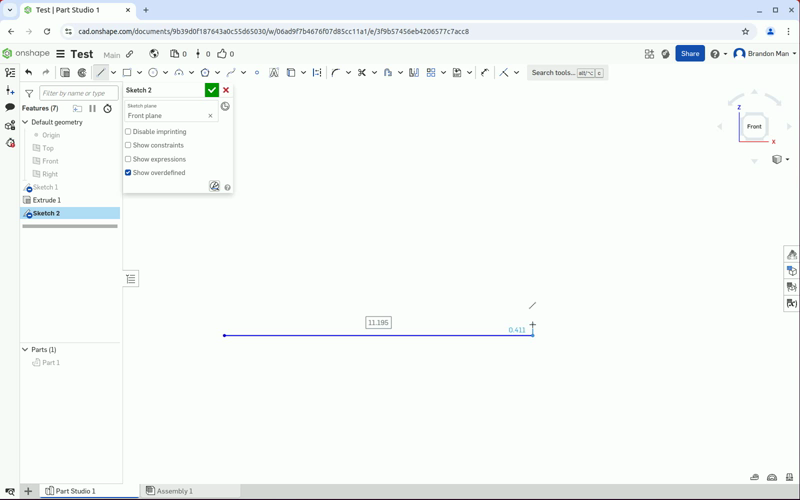
scroll(6)
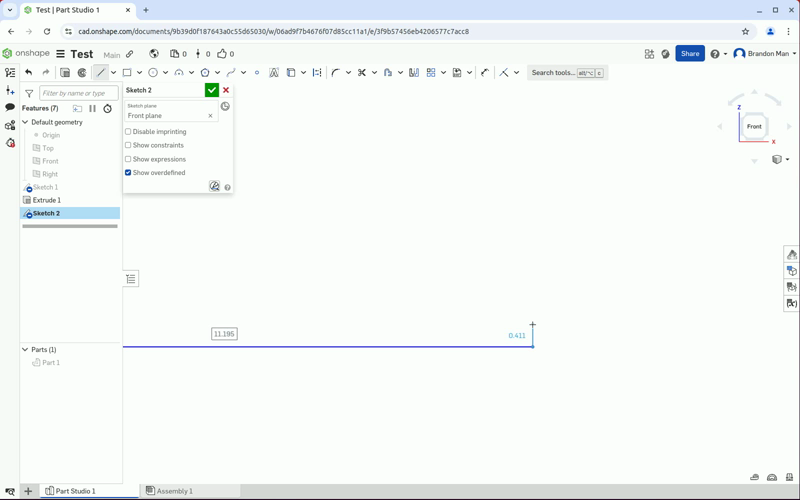
click(532, 324)
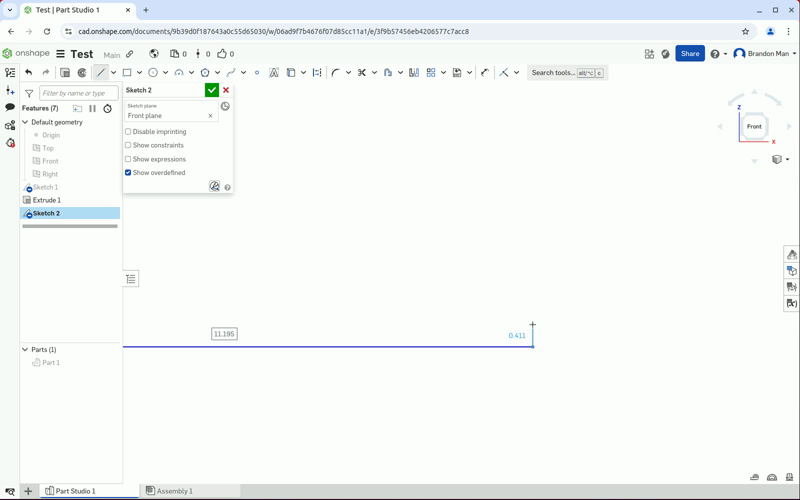
scroll(-6)
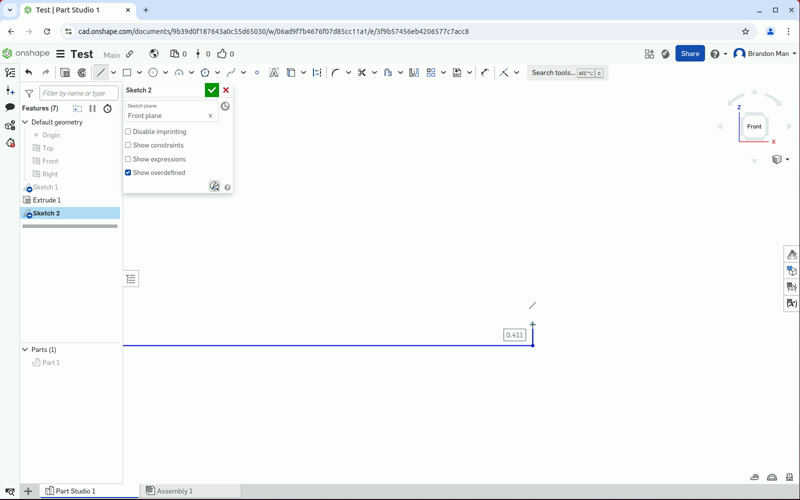
scroll(-6)
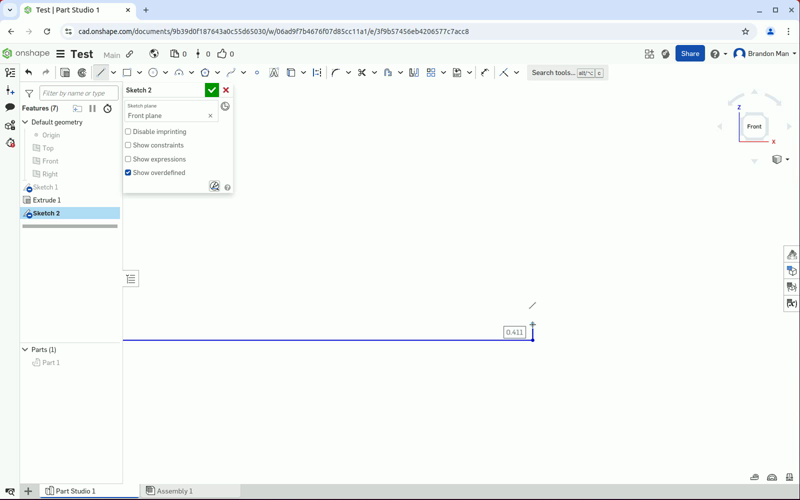
scroll(-6)
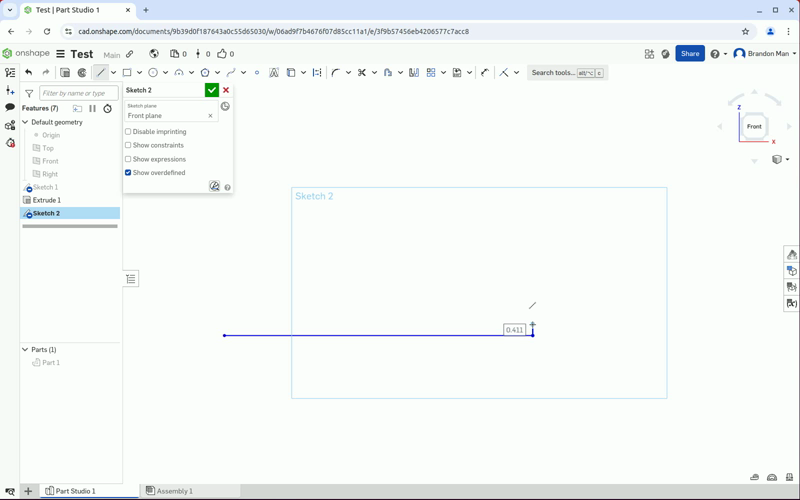
scroll(-6)
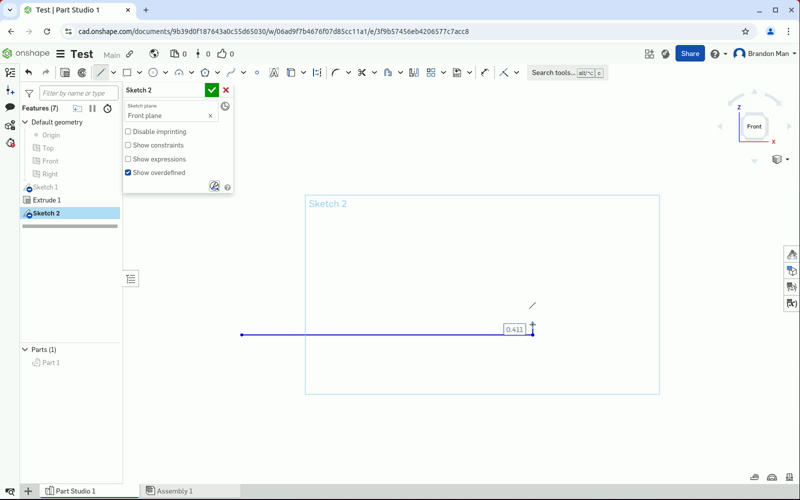
scroll(-6)
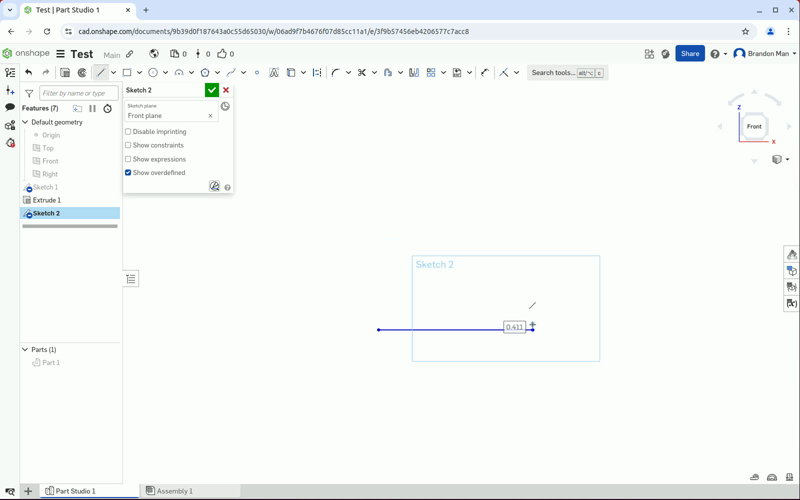
scroll(-6)
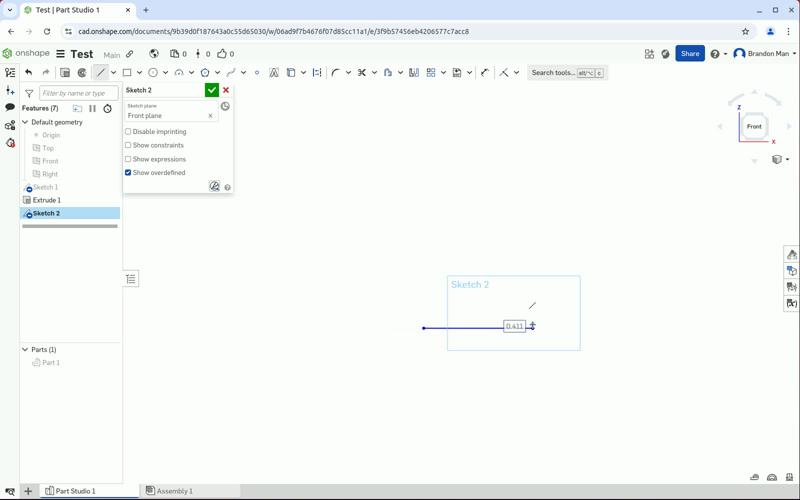
scroll(-6)
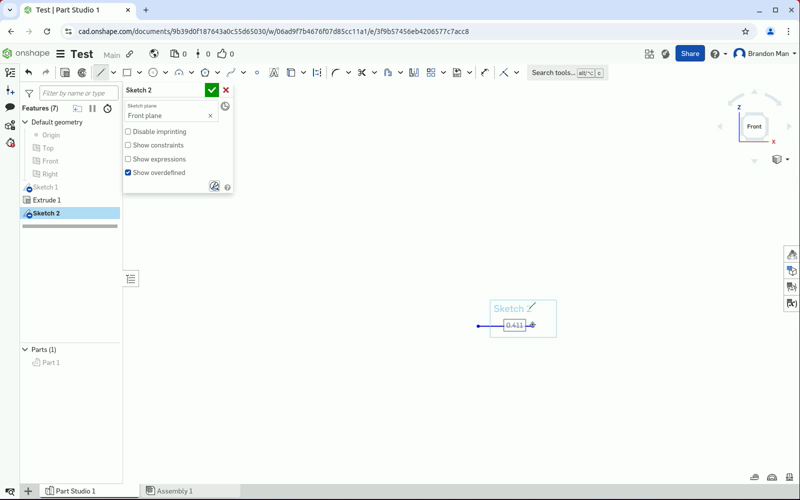
key_up(shift)
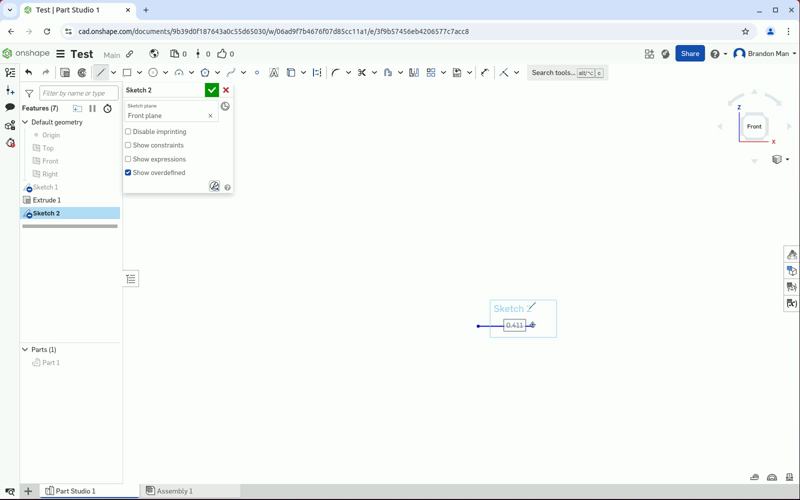
key_down(shift)
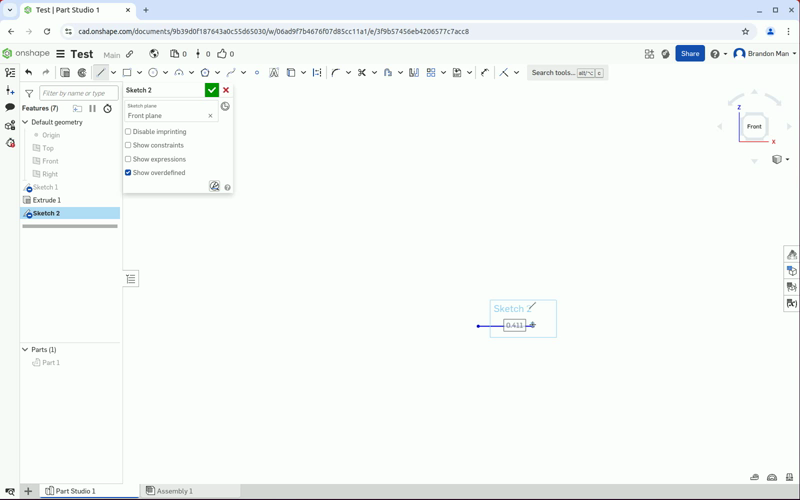
mouse_move(562, 324)
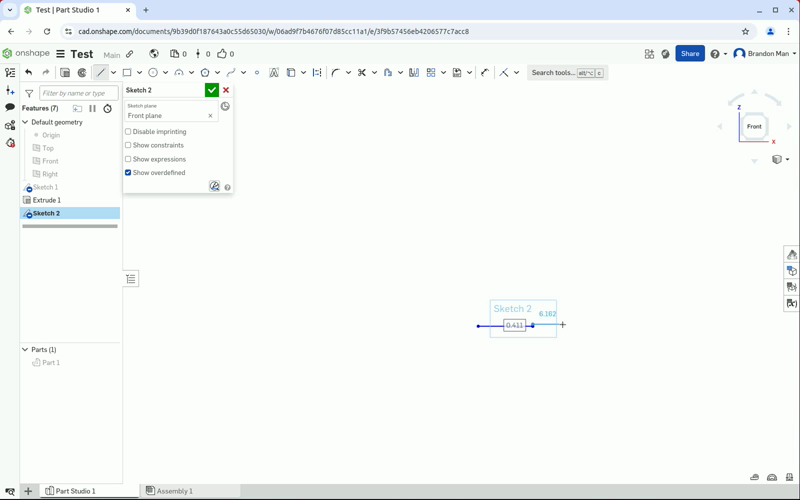
mouse_move(478, 324)
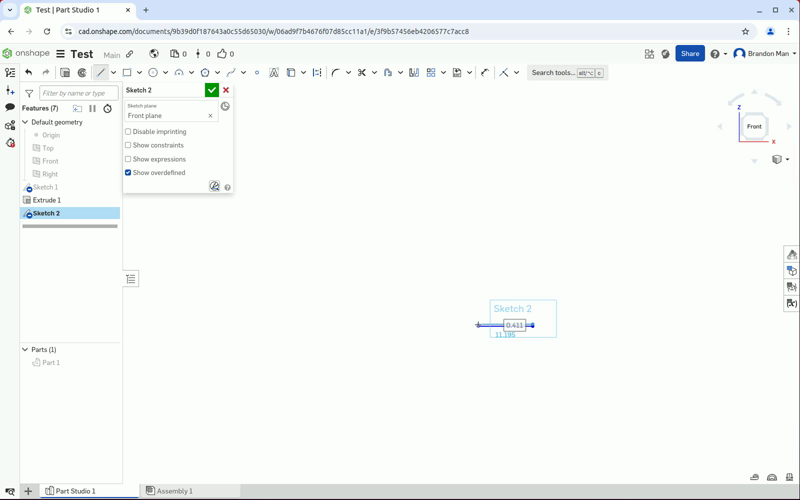
scroll(6)
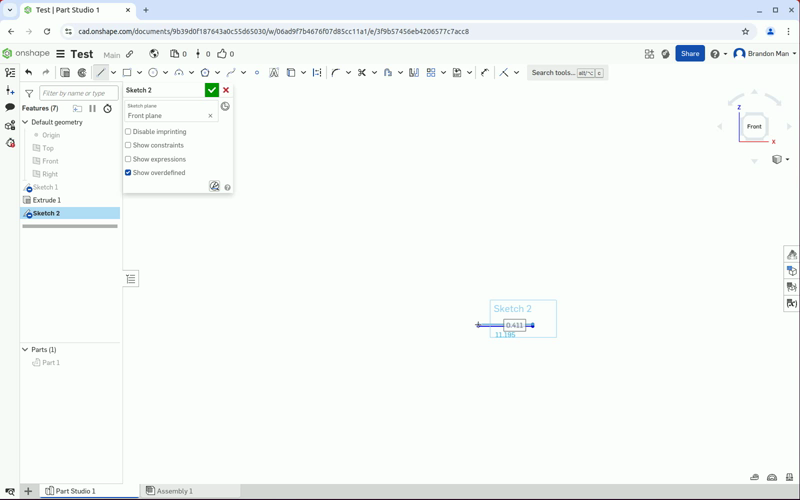
scroll(6)
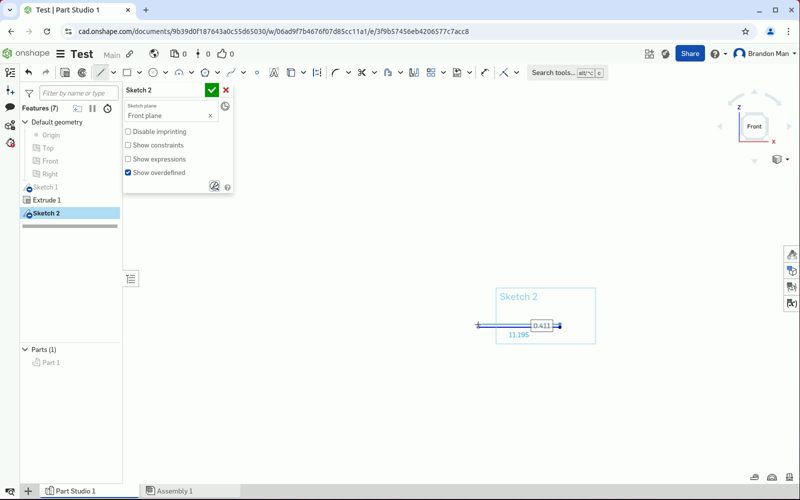
scroll(6)
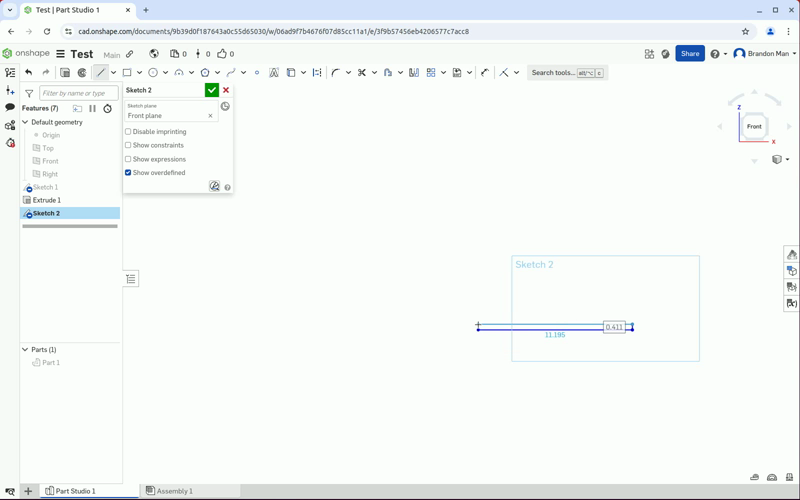
scroll(6)
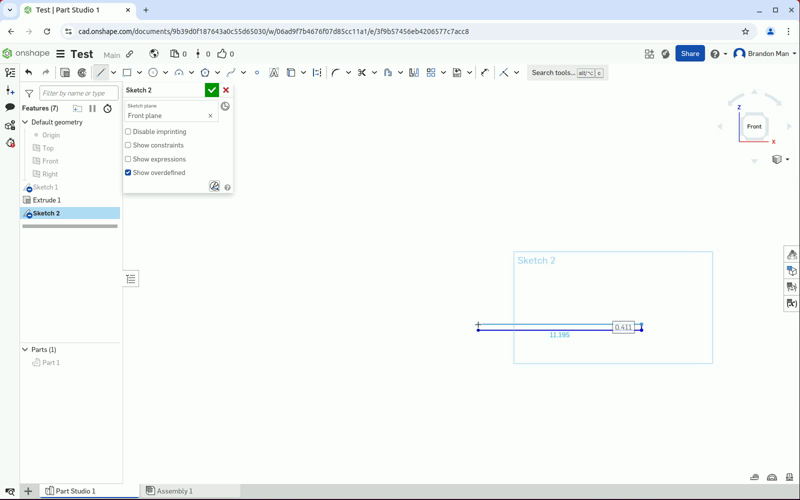
scroll(6)
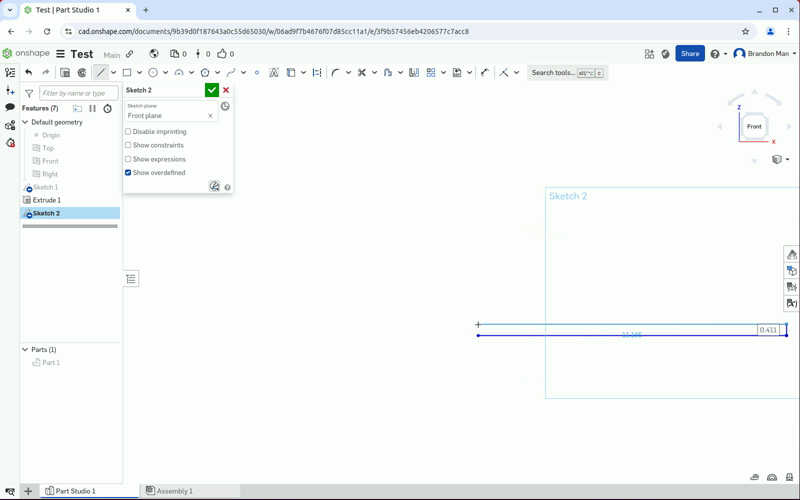
scroll(6)
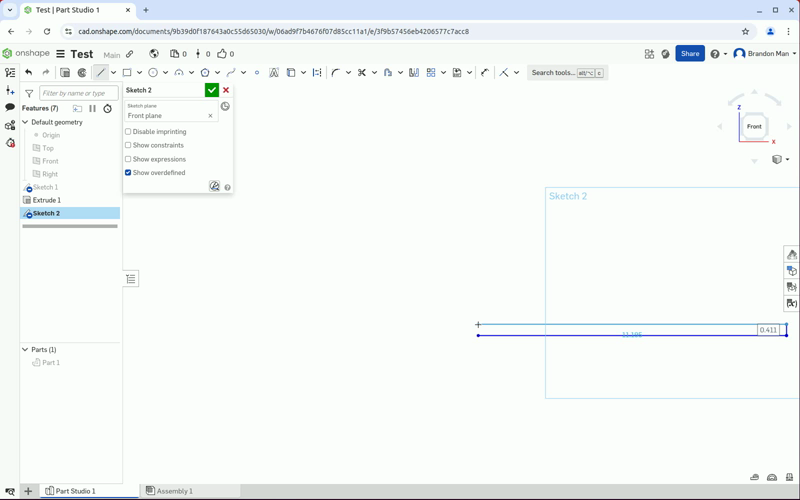
scroll(6)
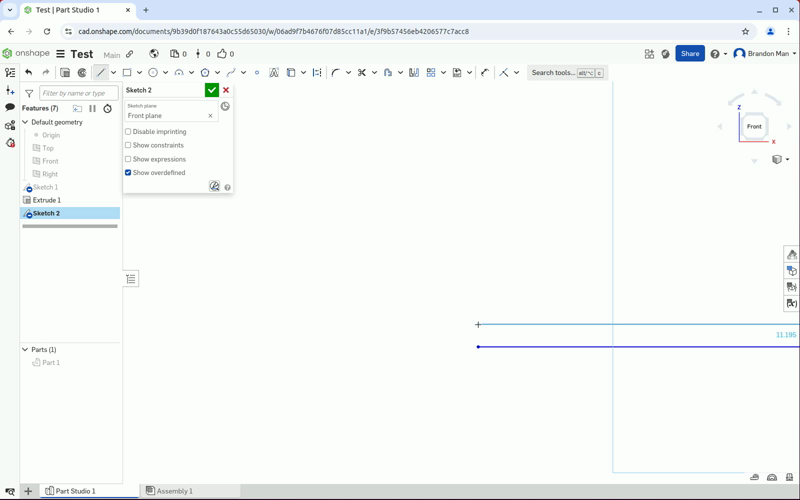
click(478, 324)
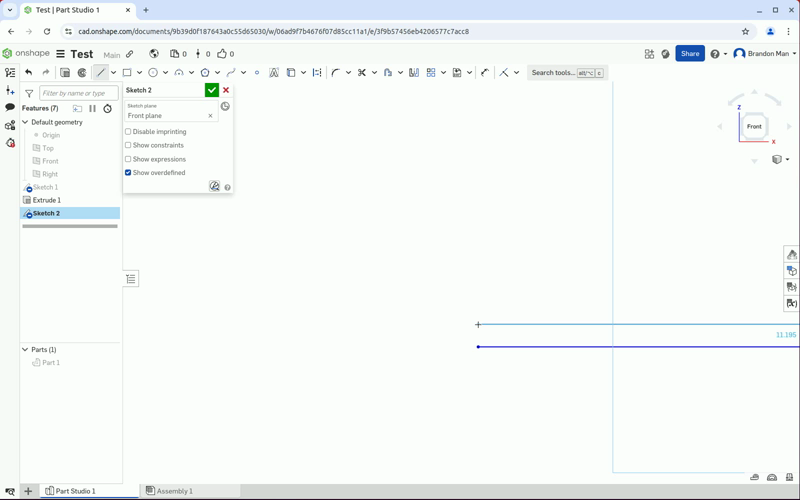
scroll(-6)
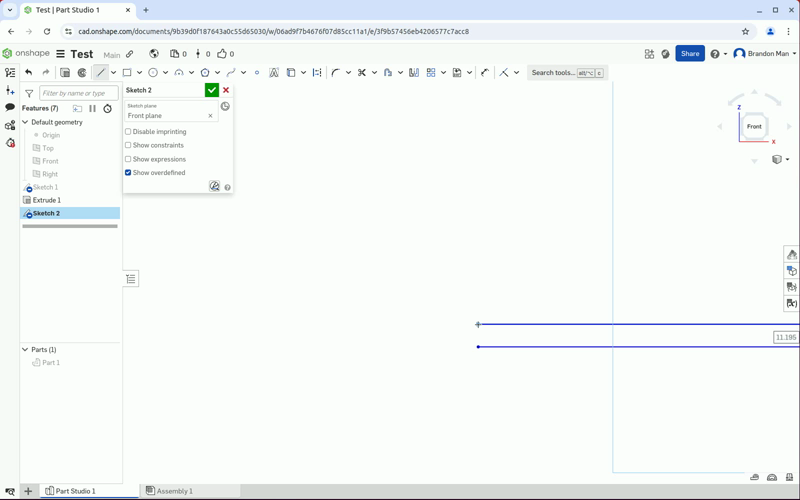
scroll(-6)
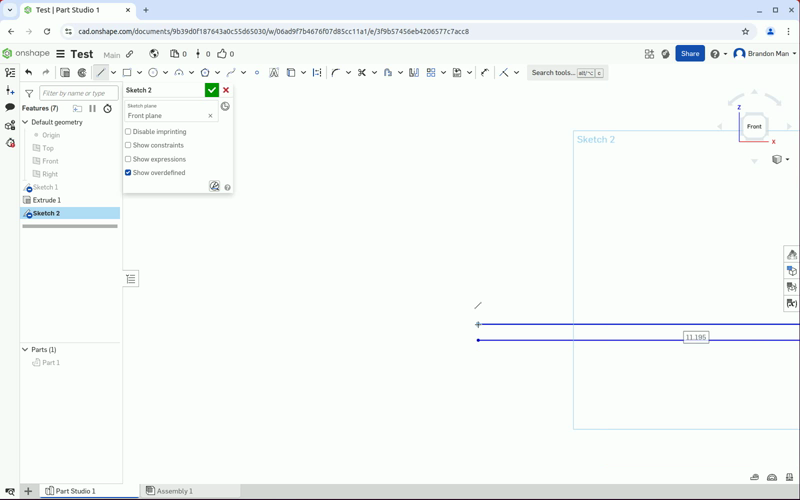
scroll(-6)
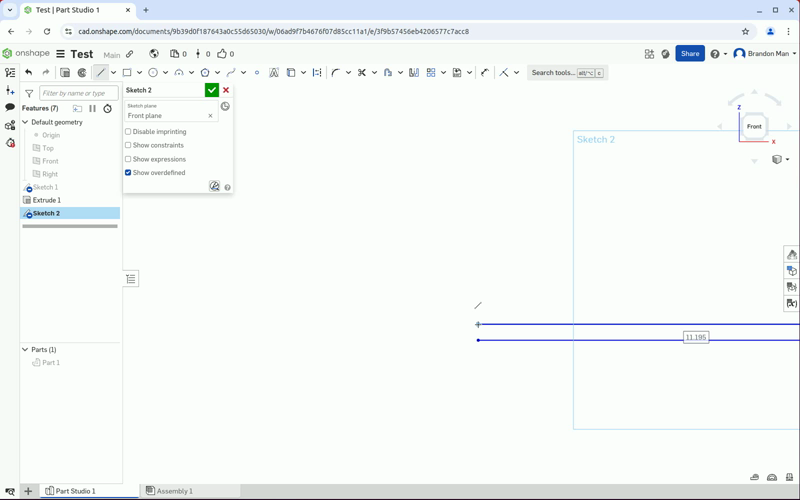
scroll(-6)
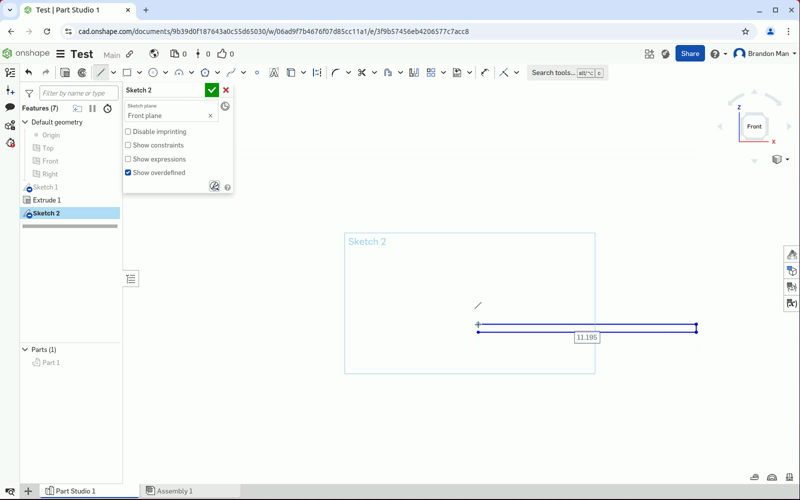
scroll(-6)
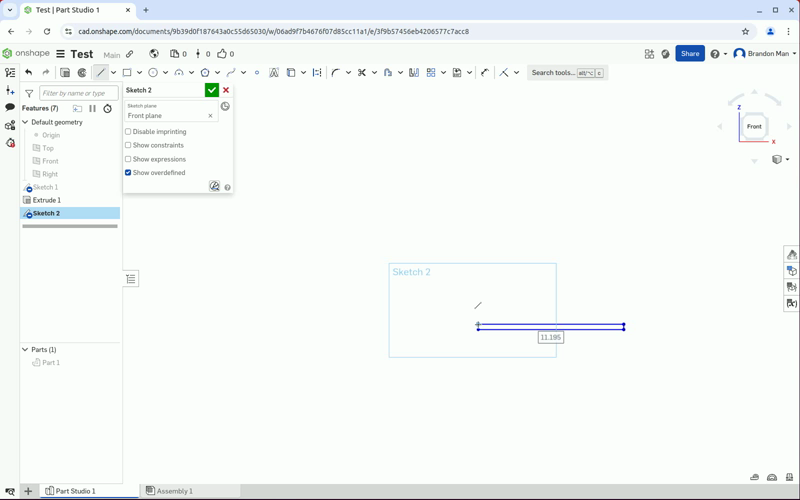
scroll(-6)
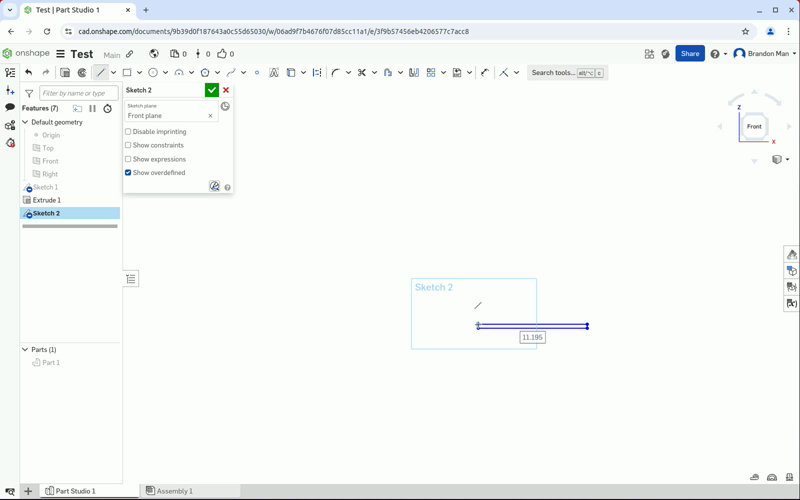
scroll(-6)
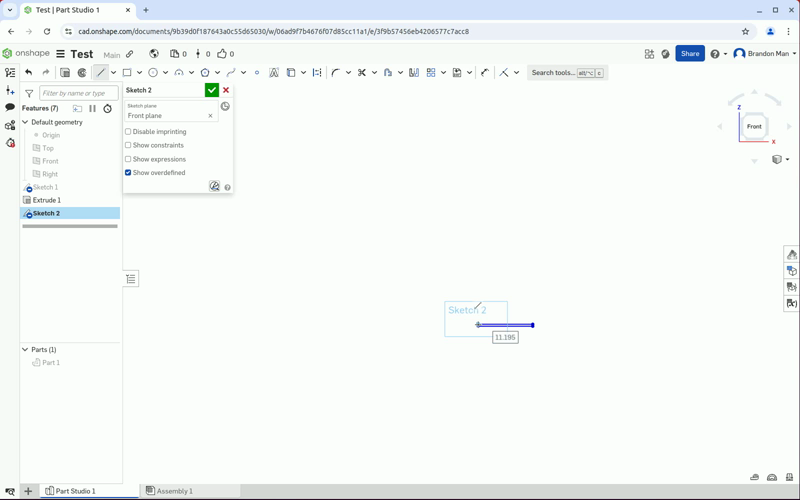
key_up(shift)
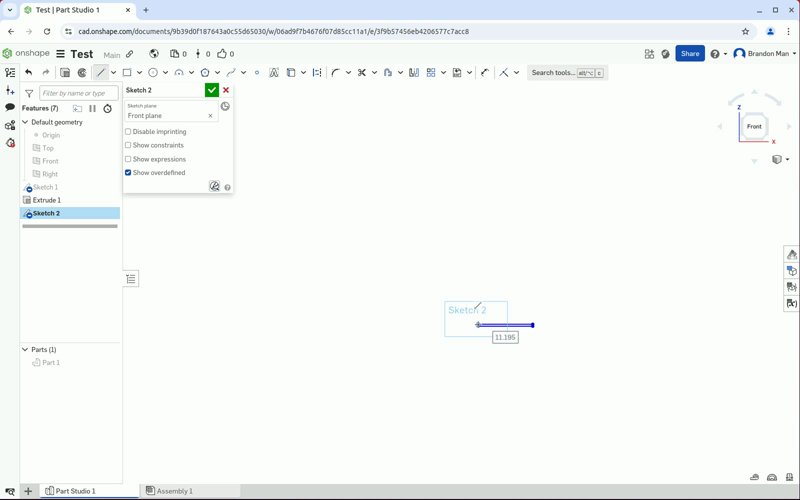
mouse_move(508, 324)
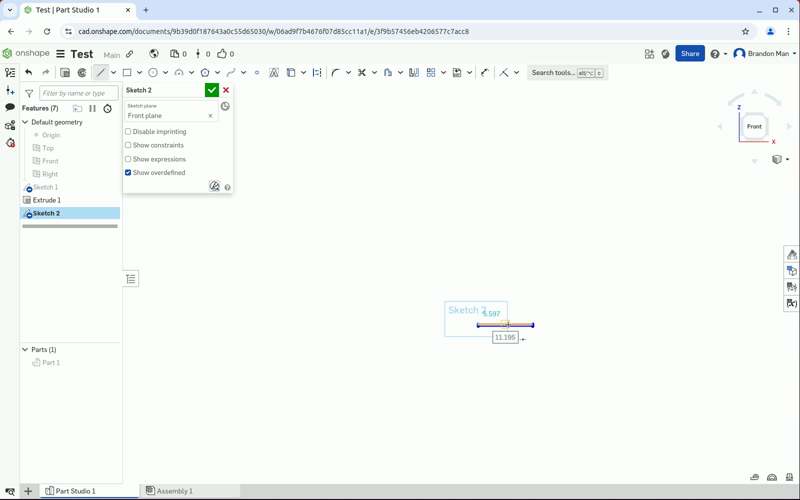
key_down(shift)
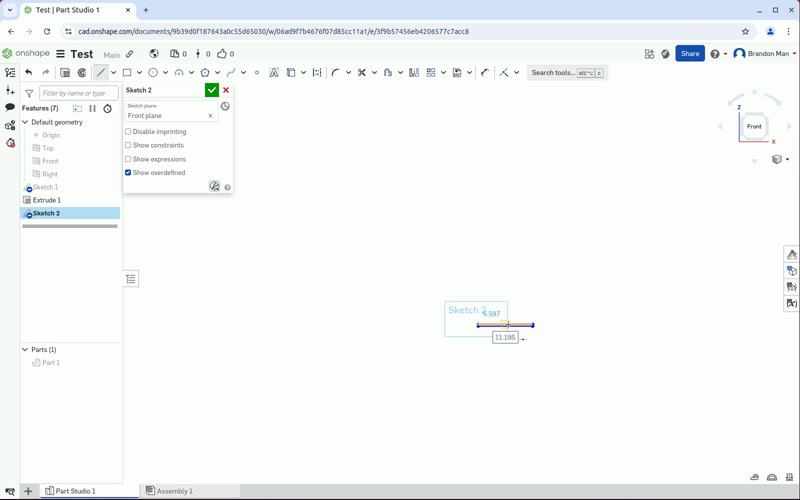
mouse_move(478, 326)
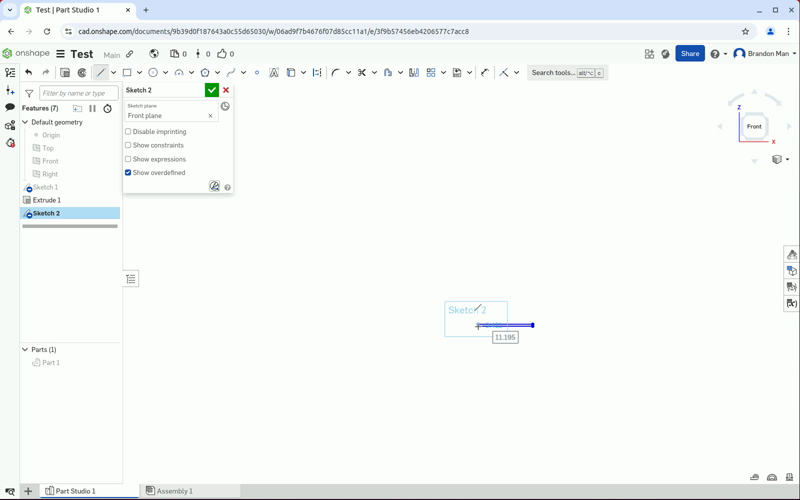
scroll(6)
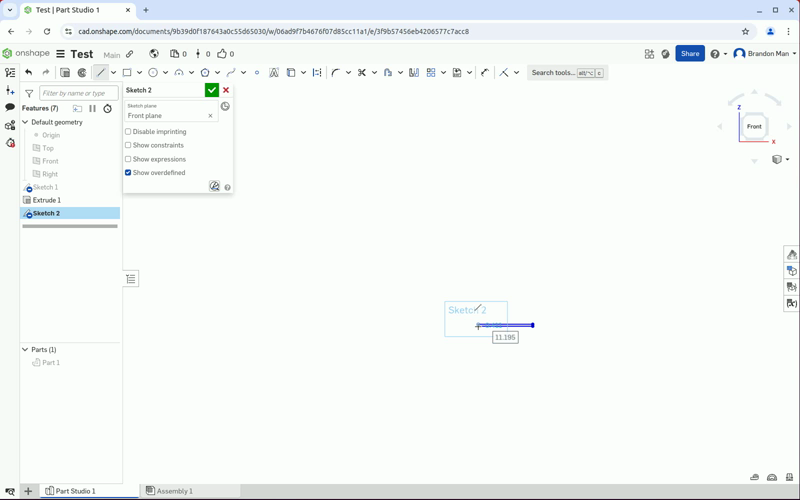
scroll(6)
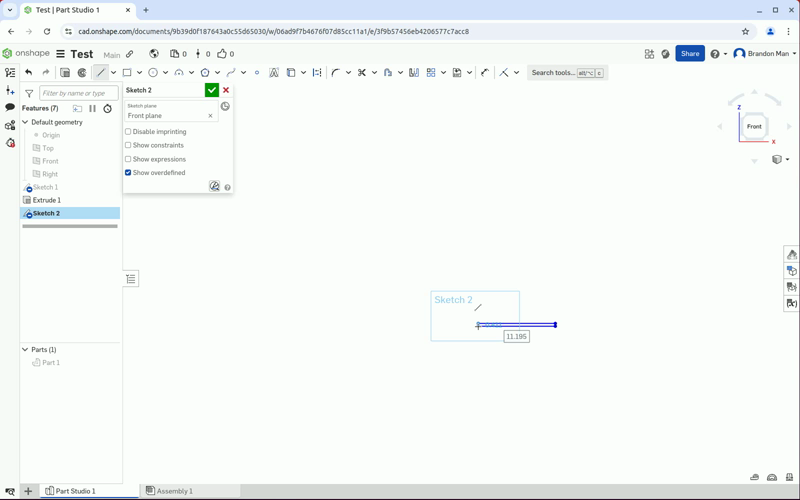
scroll(6)
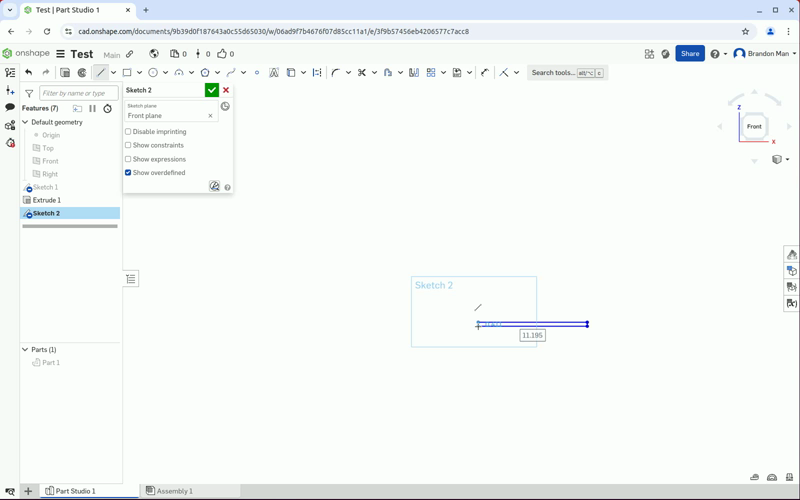
scroll(6)
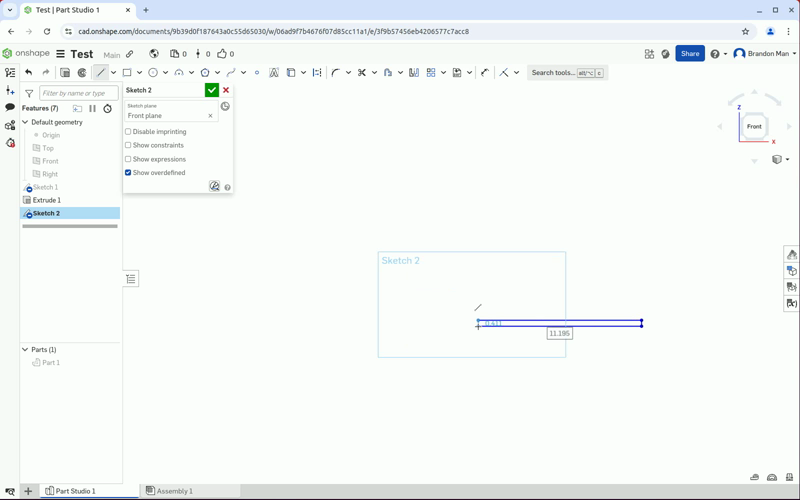
scroll(6)
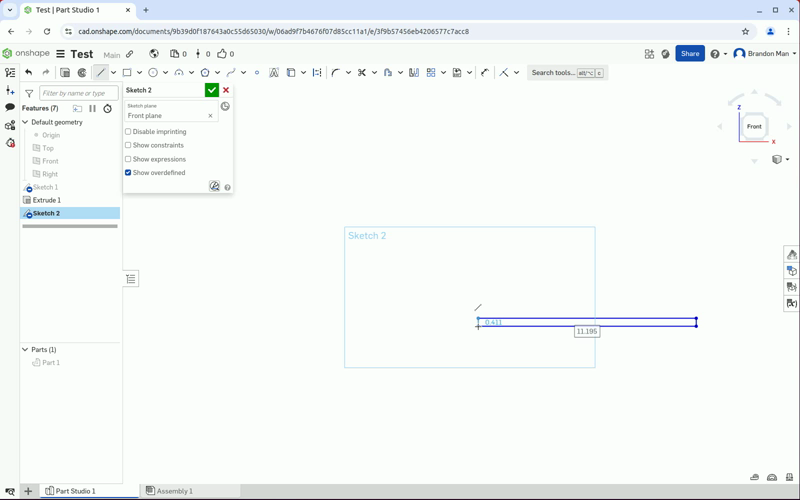
scroll(6)
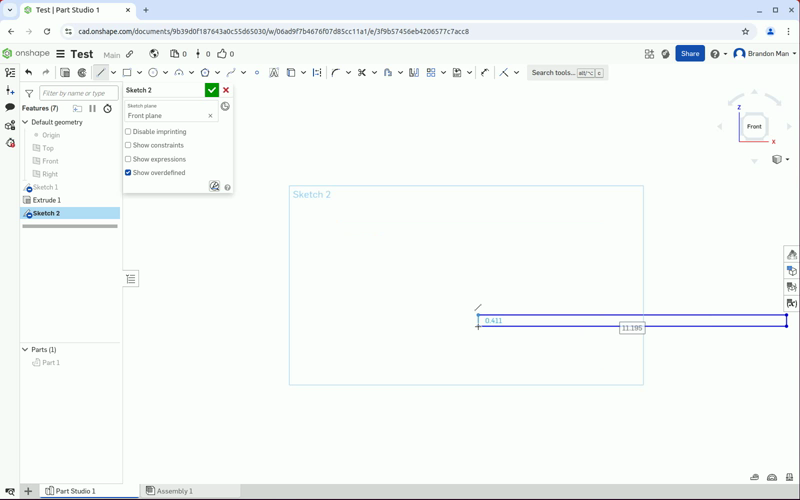
scroll(6)
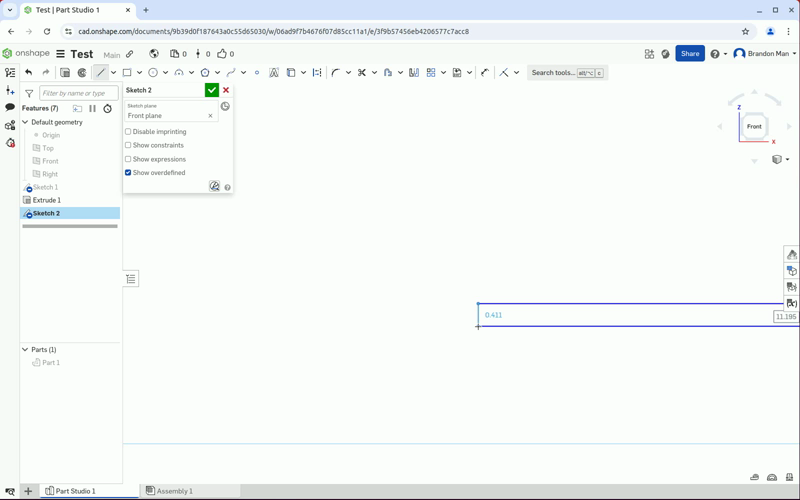
key_up(shift)
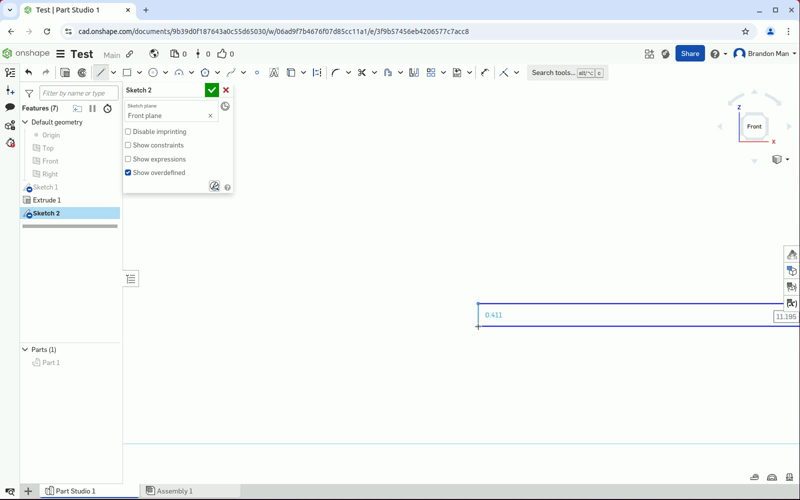
click(478, 326)
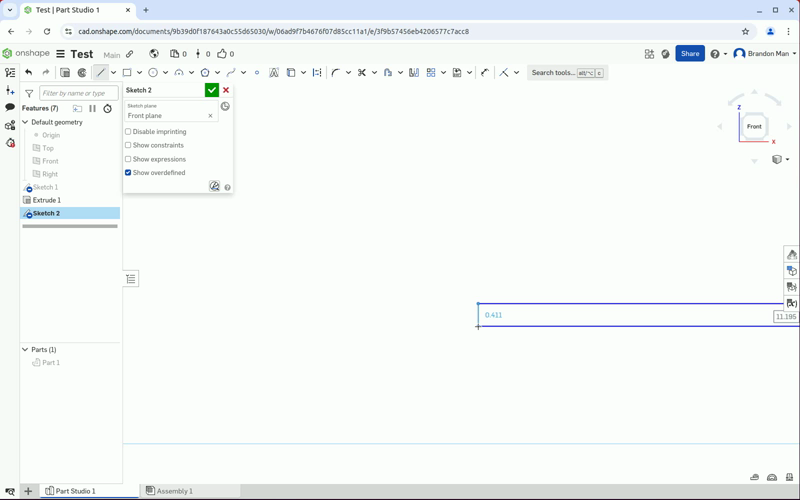
scroll(-6)
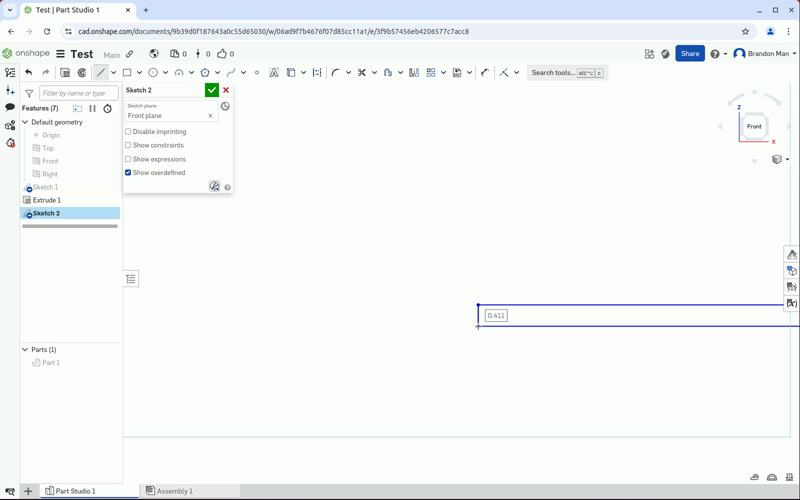
scroll(-6)
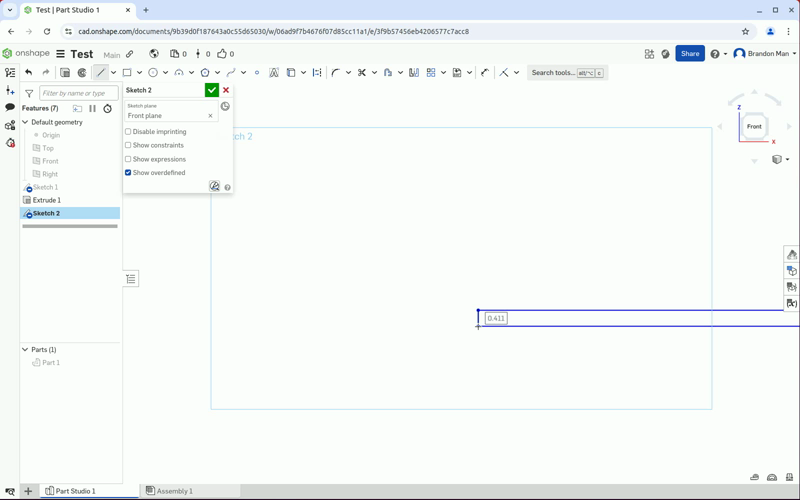
scroll(-6)
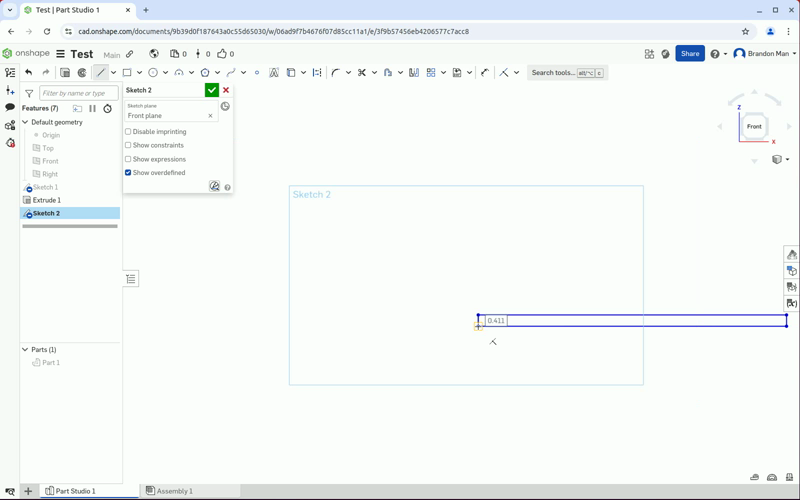
scroll(-6)
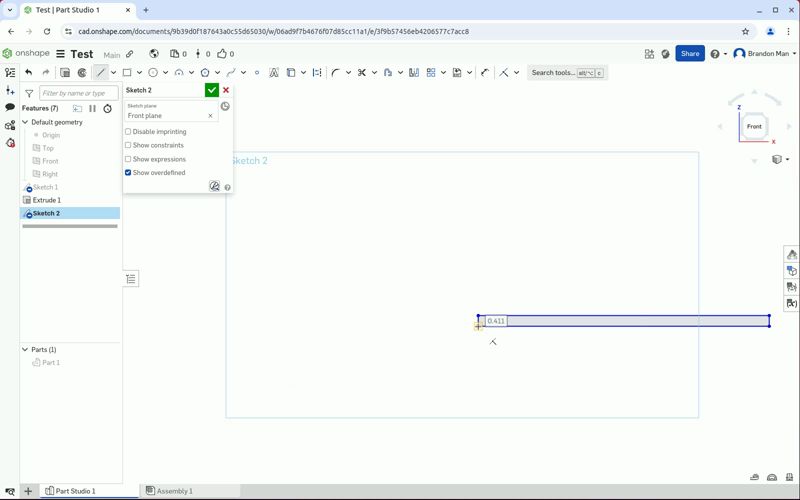
scroll(-6)
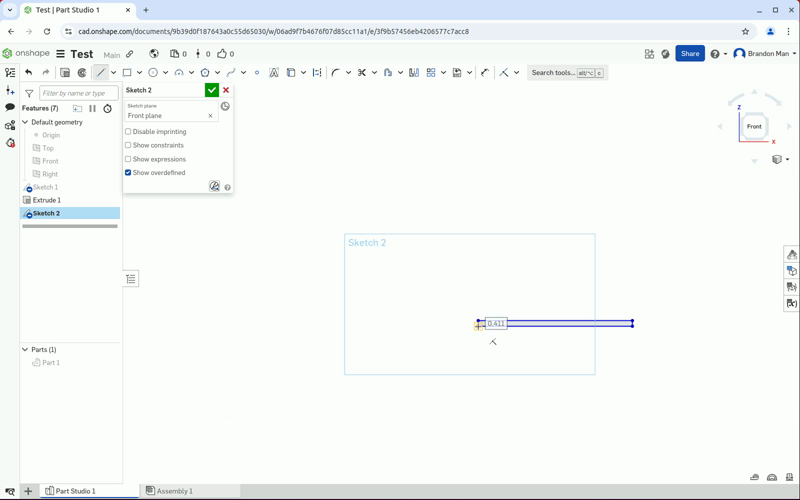
scroll(-6)
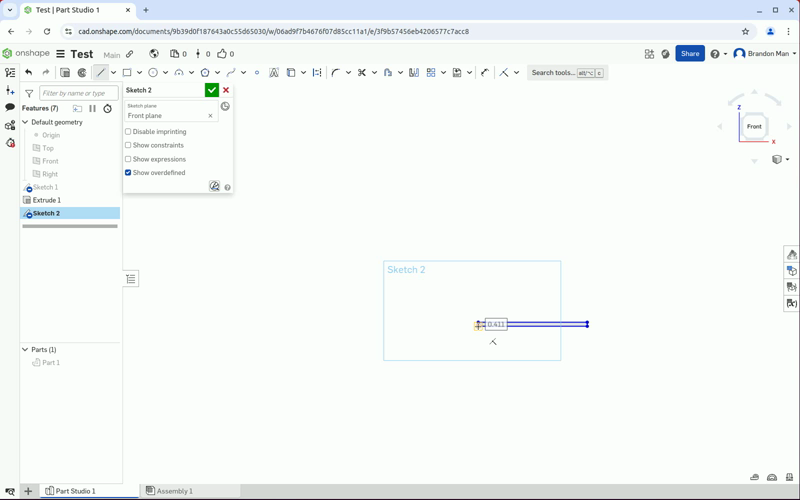
scroll(-6)
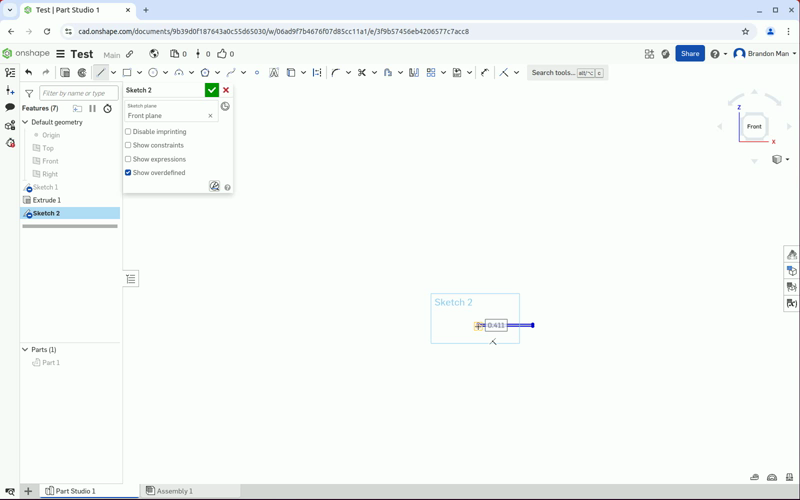
key(esc)
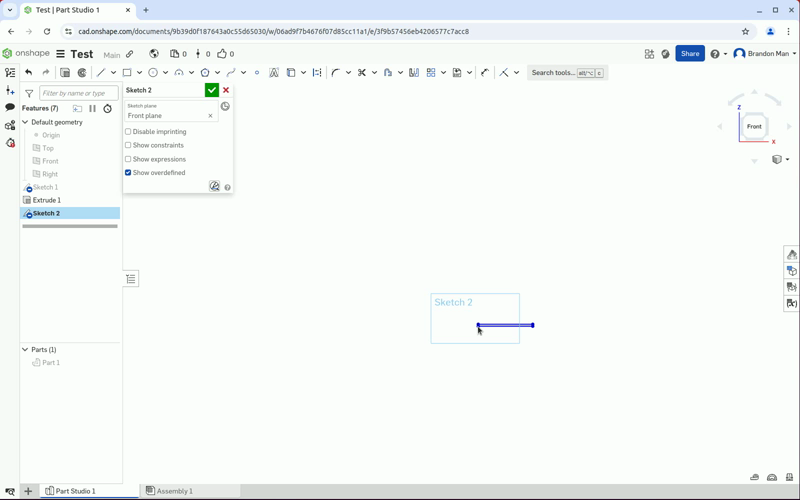
mouse_move(524, 326)
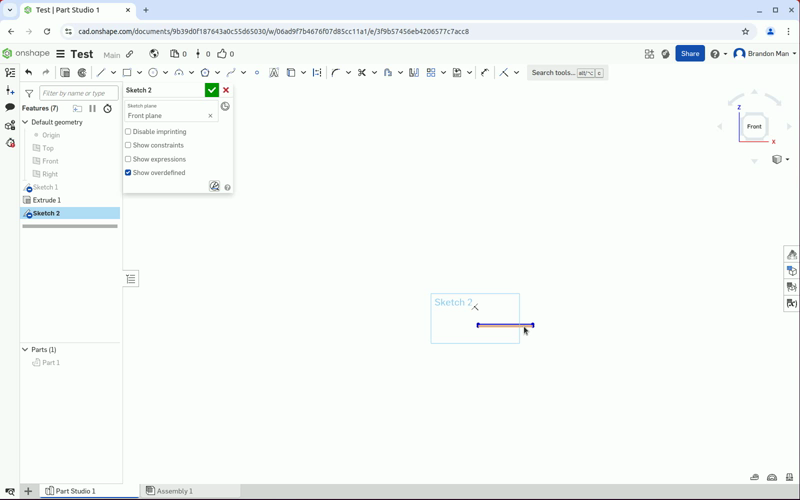
scroll(6)
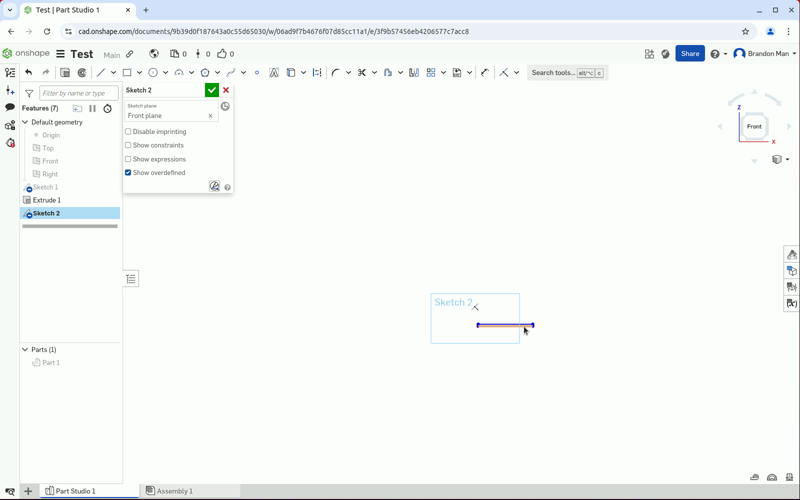
scroll(6)
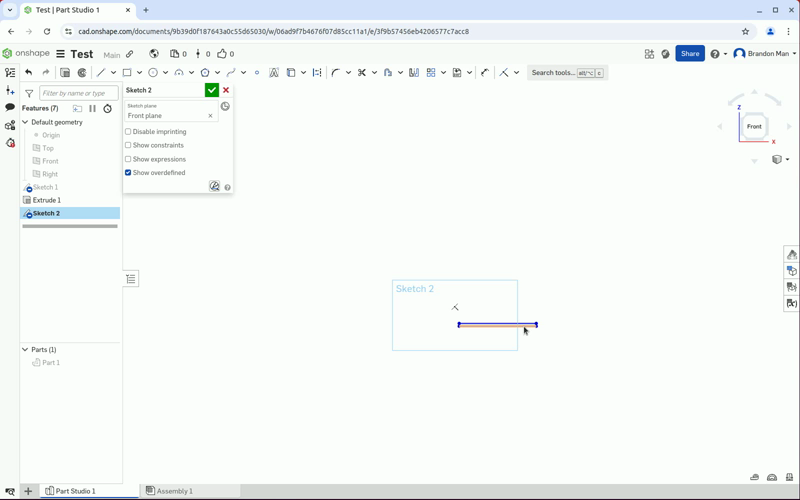
scroll(6)
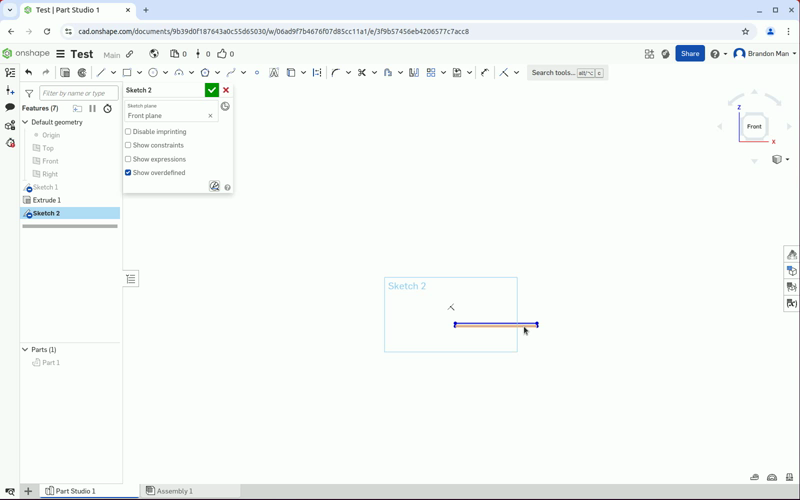
scroll(6)
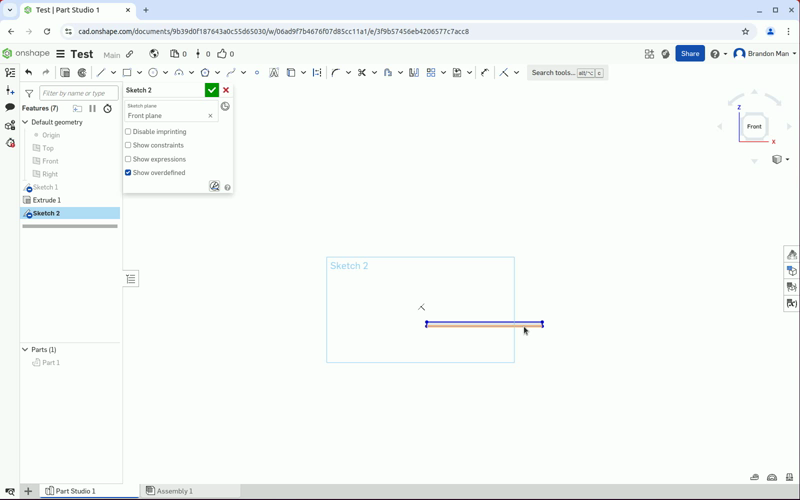
scroll(6)
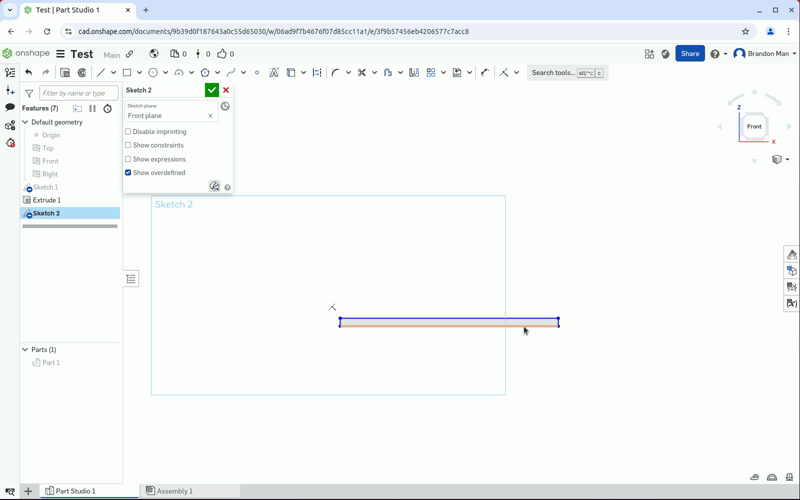
scroll(6)
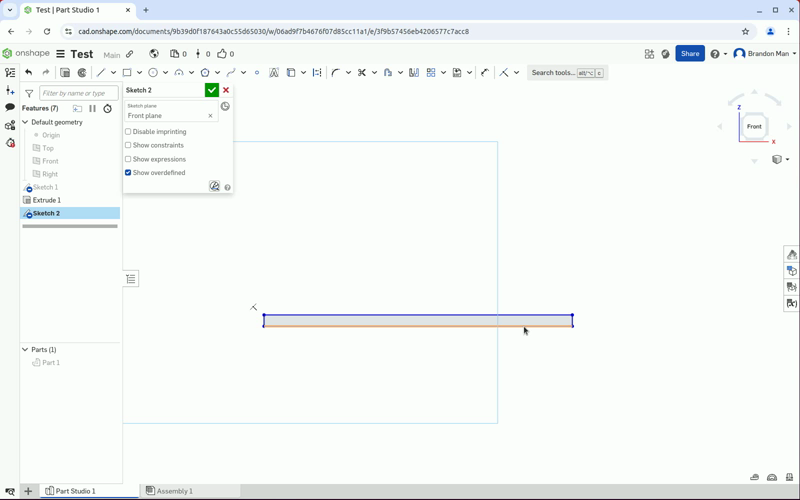
scroll(6)
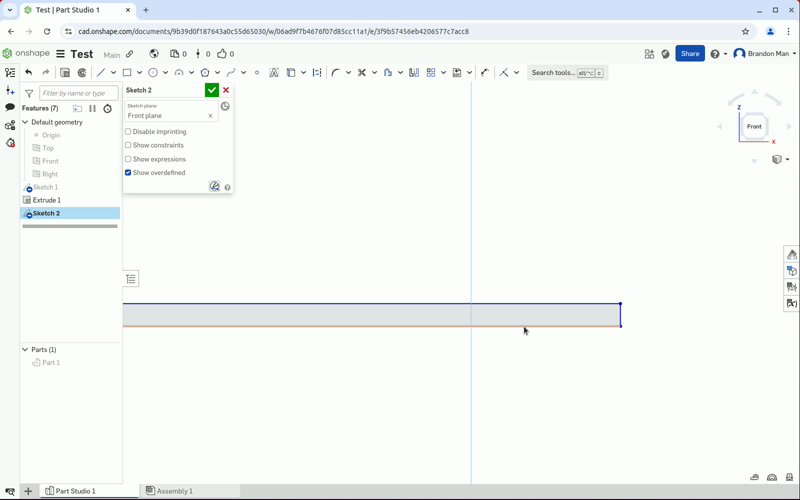
click(524, 326)
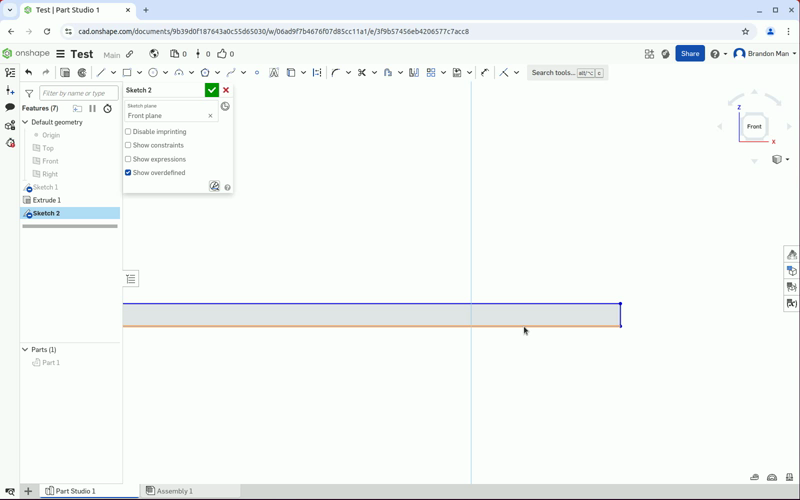
scroll(-6)
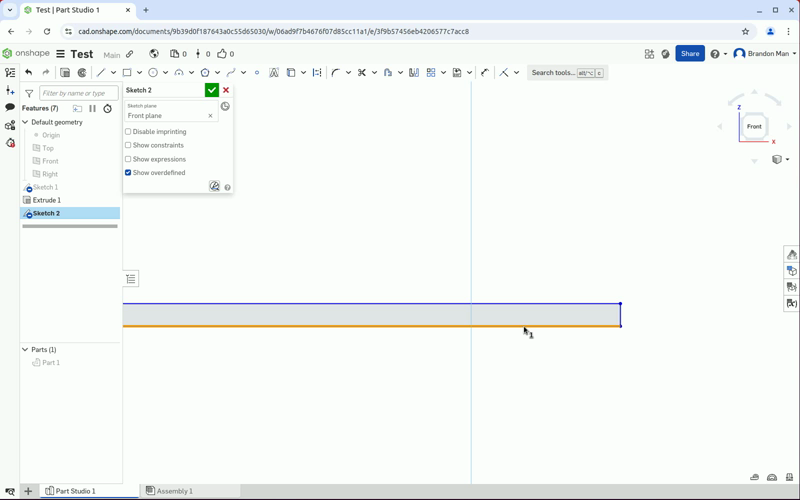
scroll(-6)
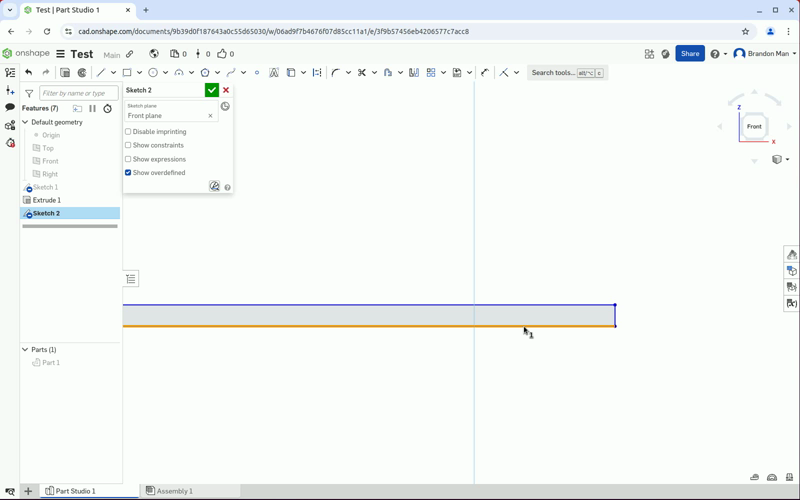
scroll(-6)
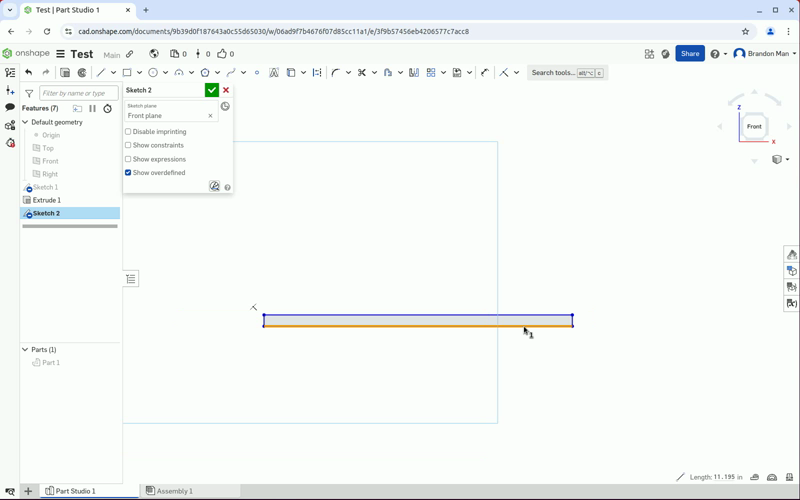
scroll(-6)
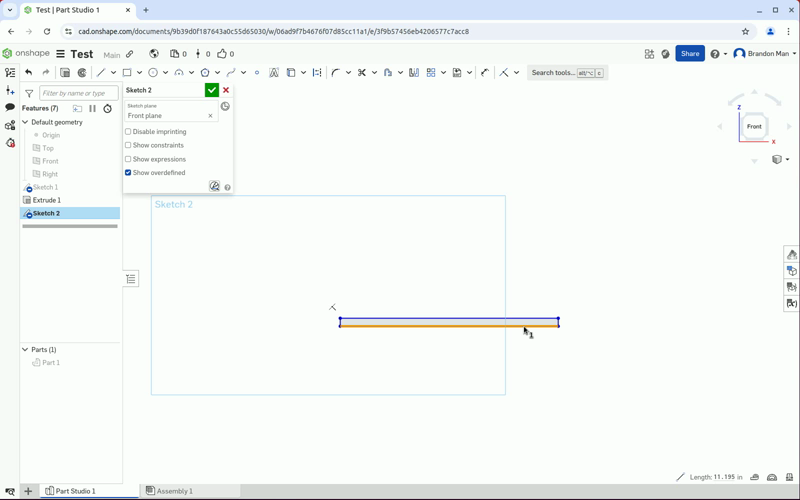
scroll(-6)
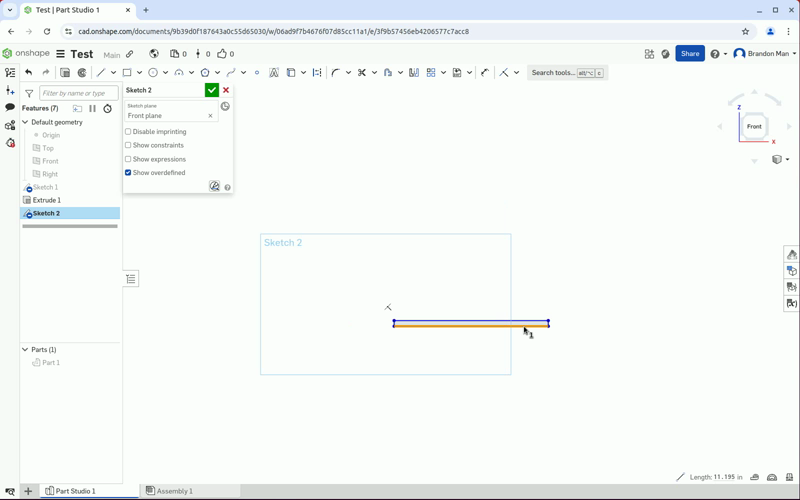
scroll(-6)
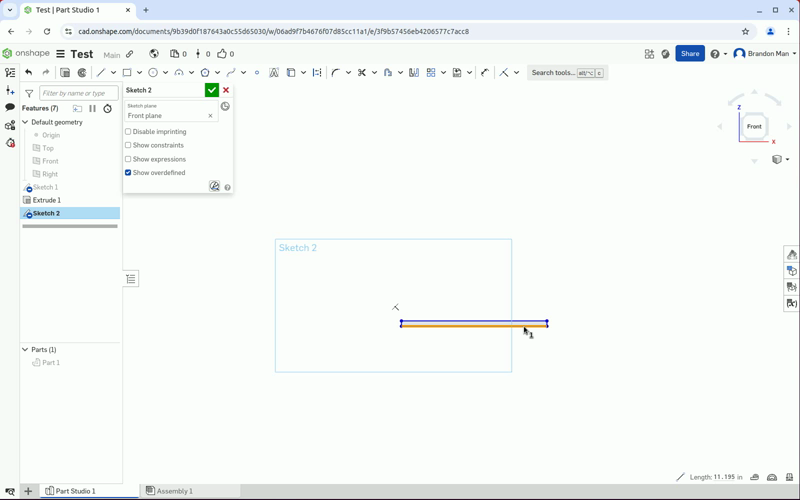
scroll(-6)
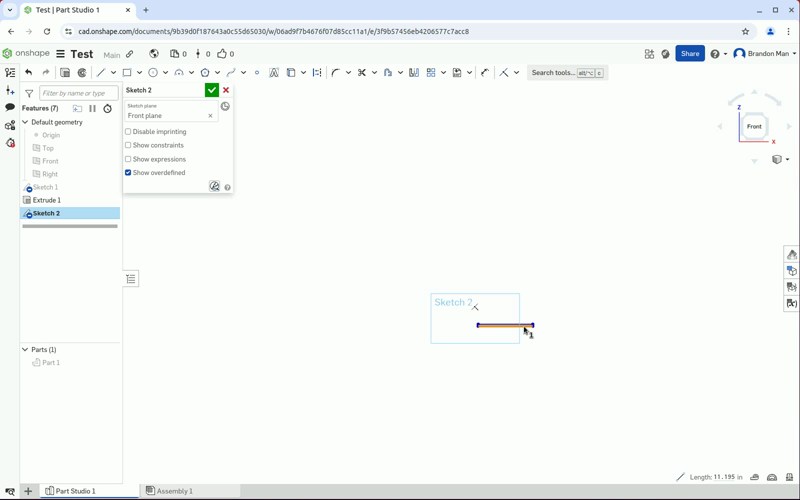
mouse_move(73, 352)
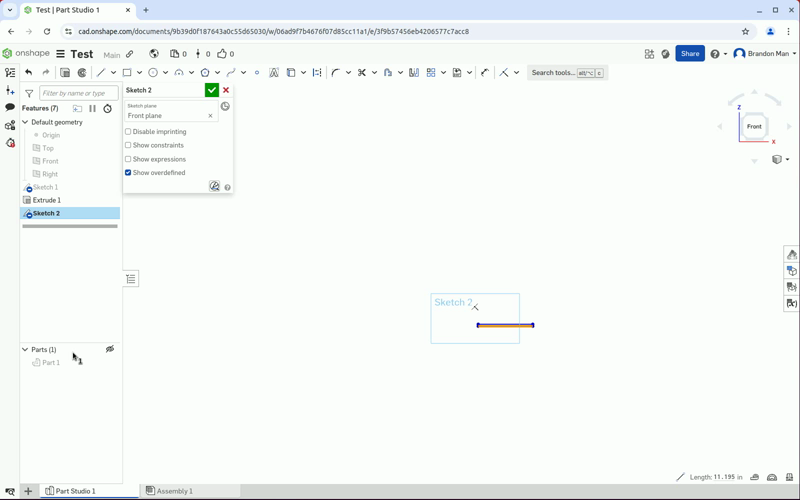
key(shift+y)
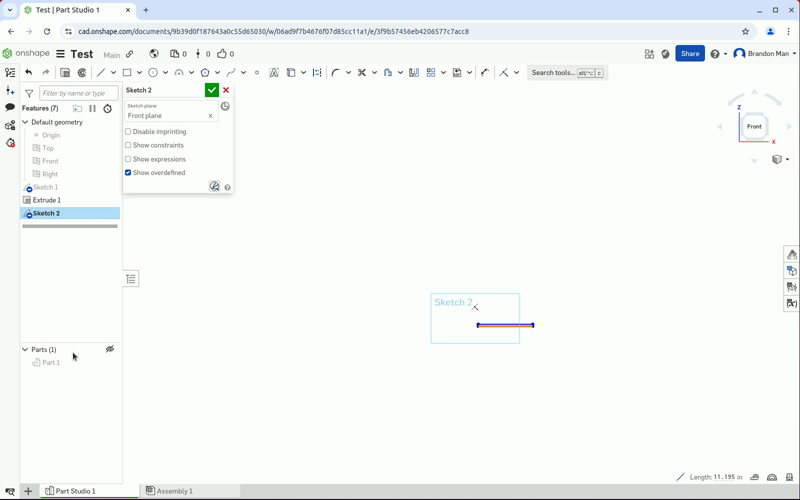
key(shift+e)
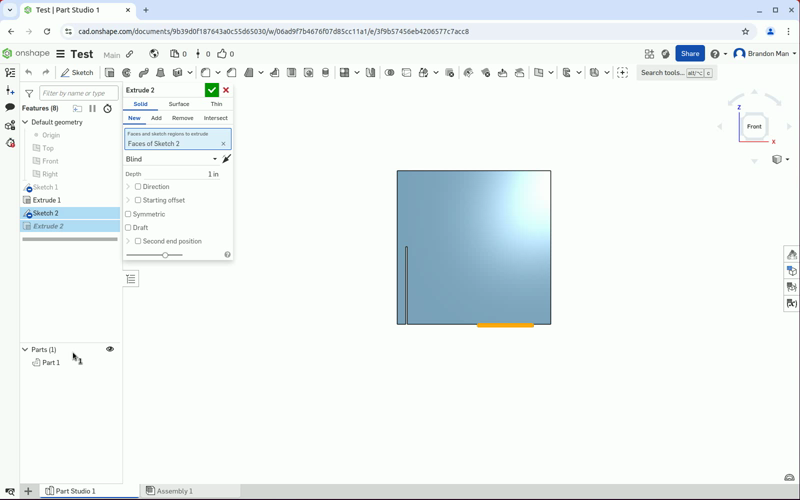
mouse_move(143, 106)
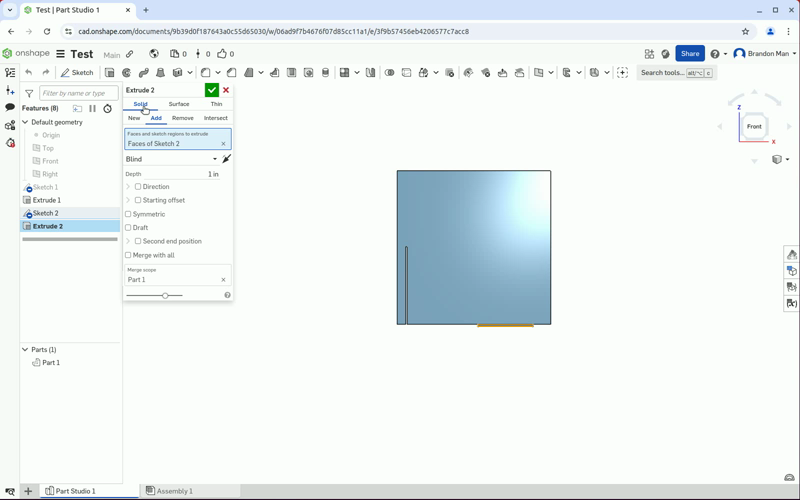
click(143, 106)
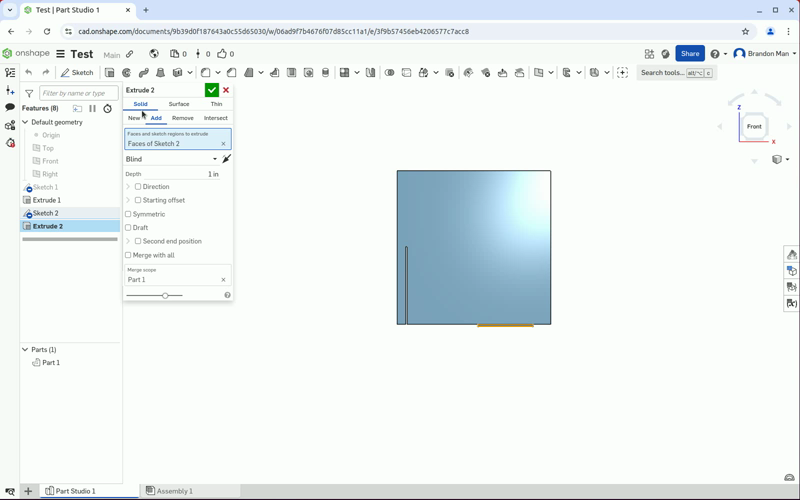
mouse_move(137, 120)
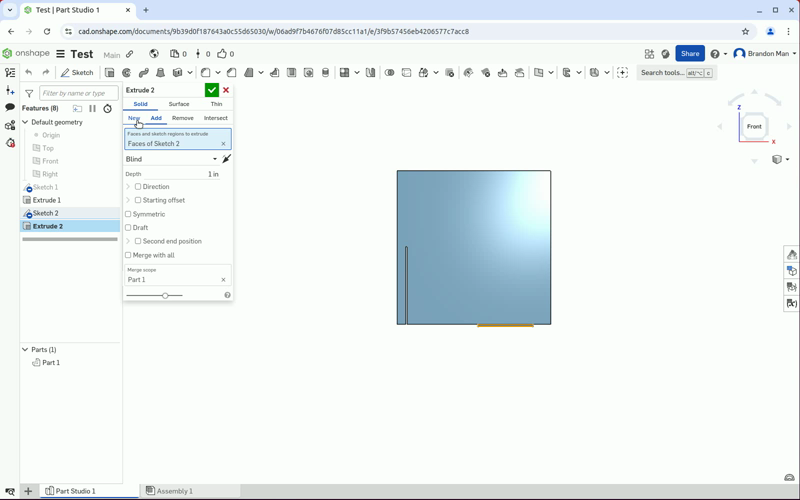
click(137, 120)
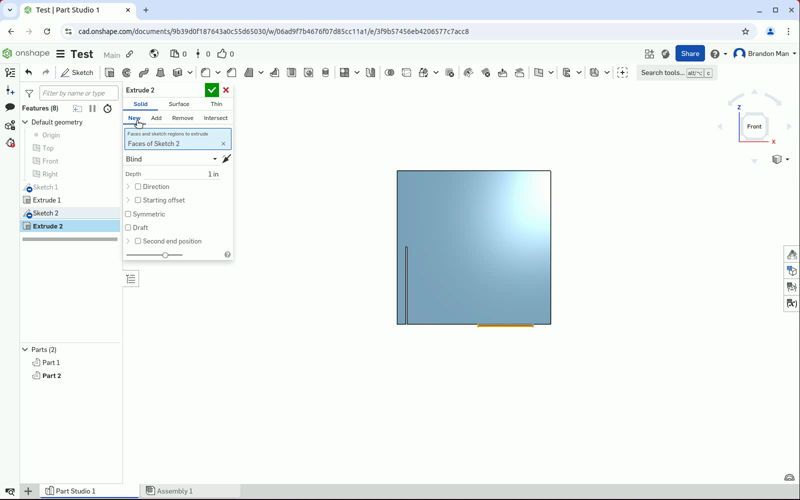
key(tab, 4)
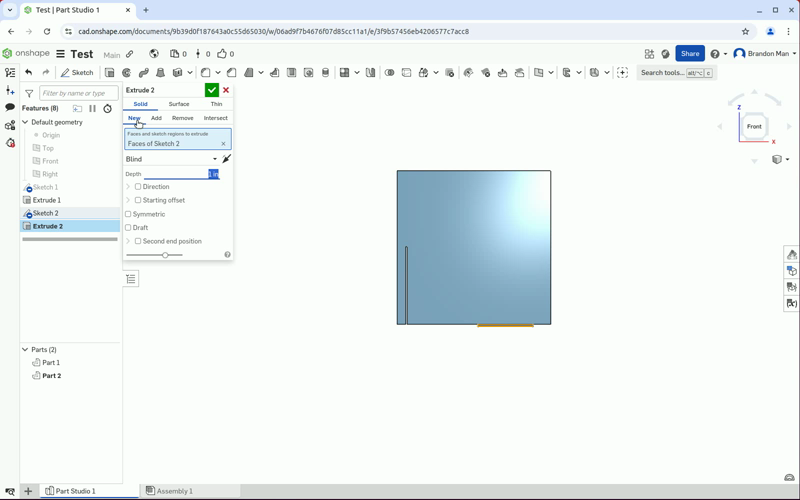
text(0.481)
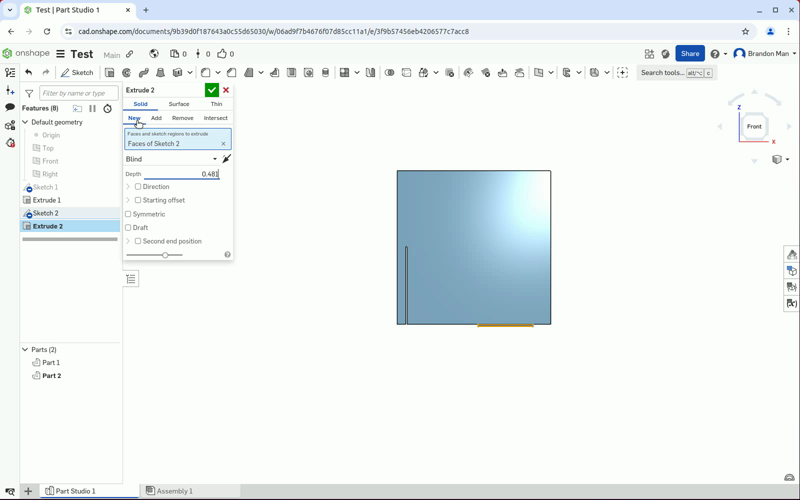
key(enter)
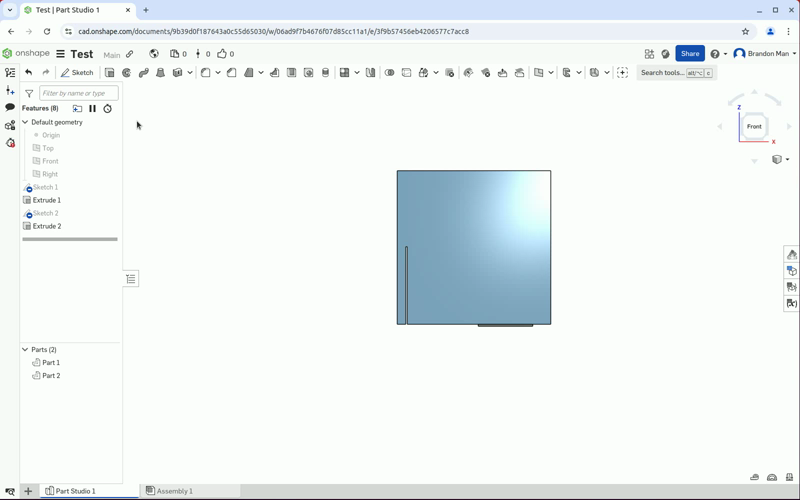
key(shift+h)
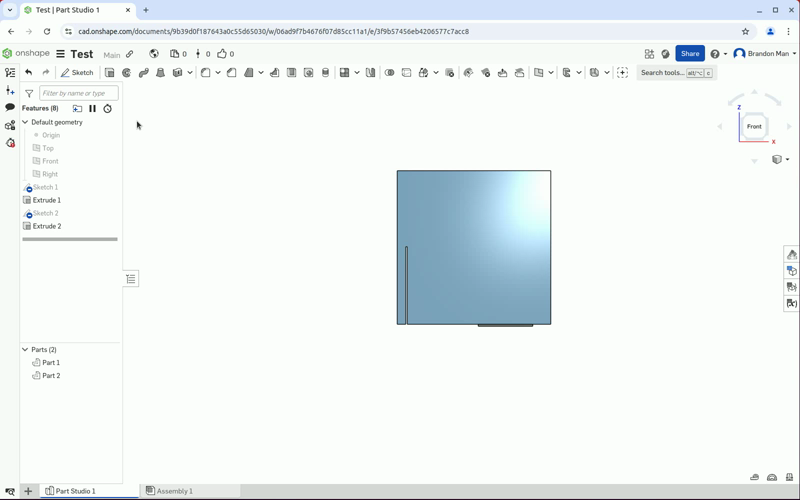
key(shift+h)
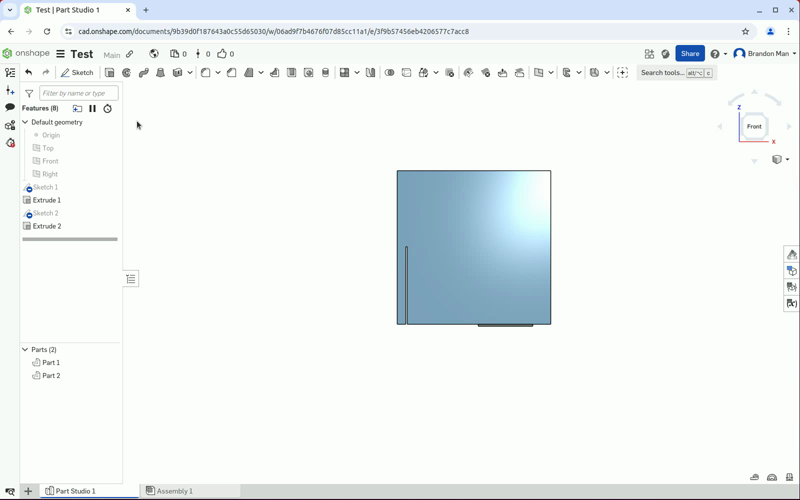
mouse_move(73, 189)
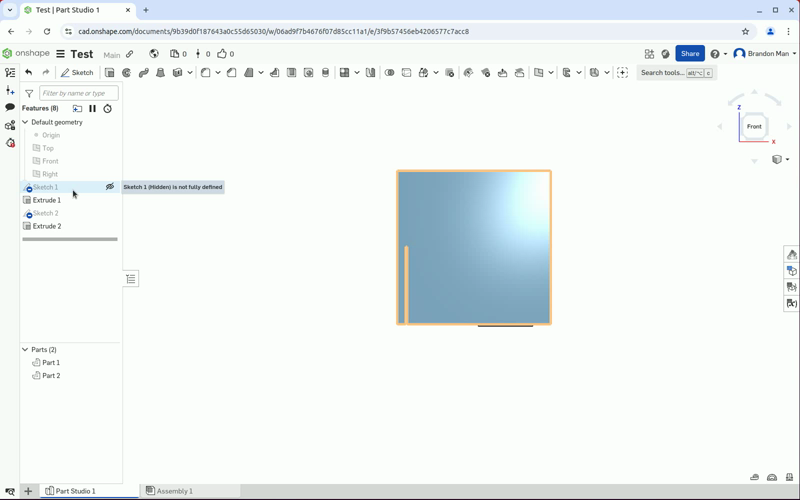
click(73, 189)
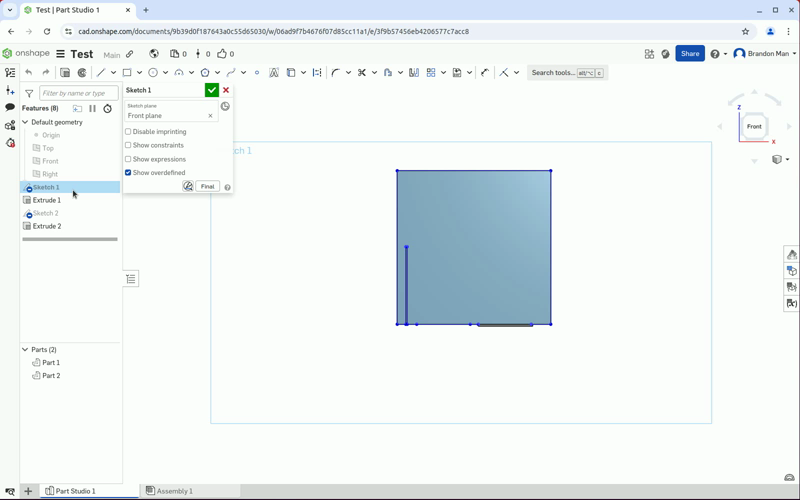
mouse_move(229, 92)
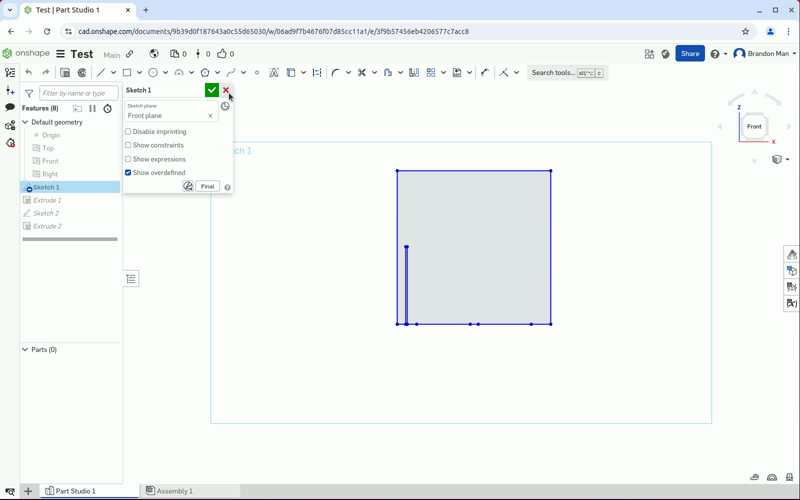
click(229, 92)
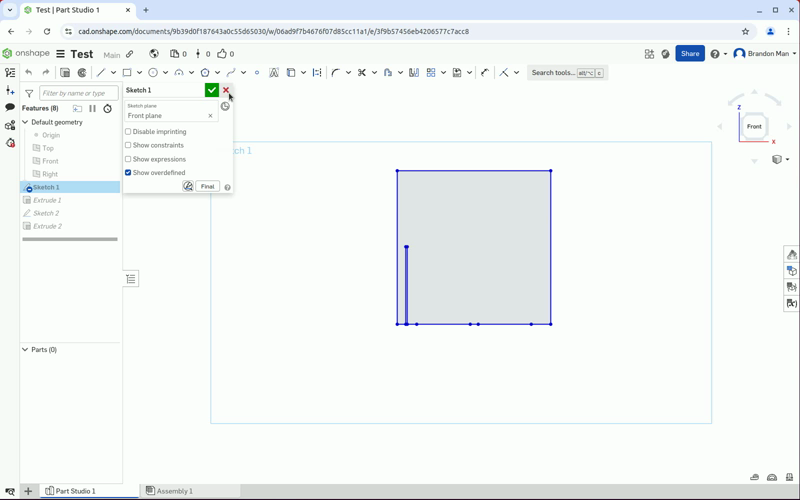
key(shift+s)
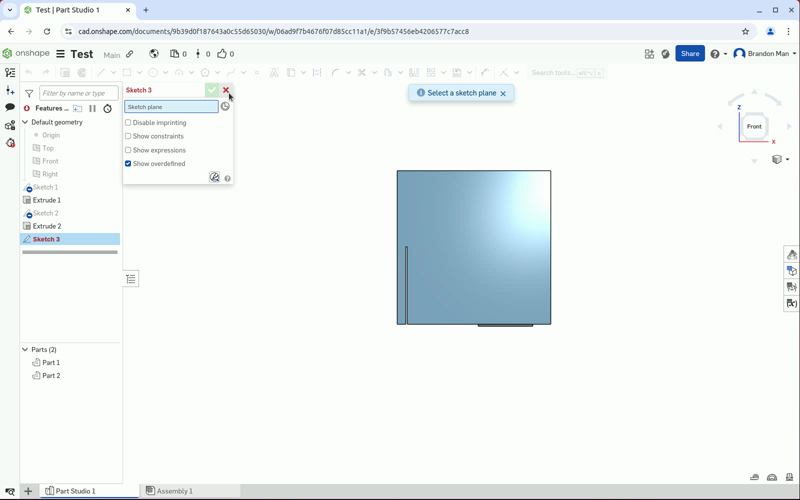
mouse_move(73, 163)
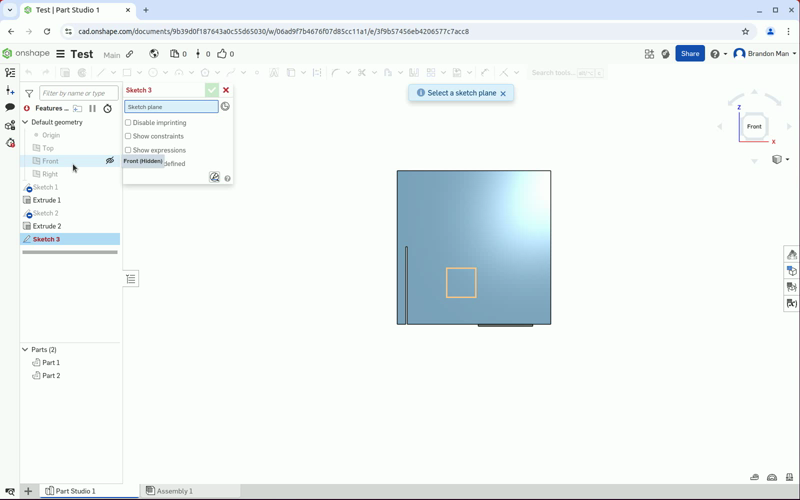
click(73, 163)
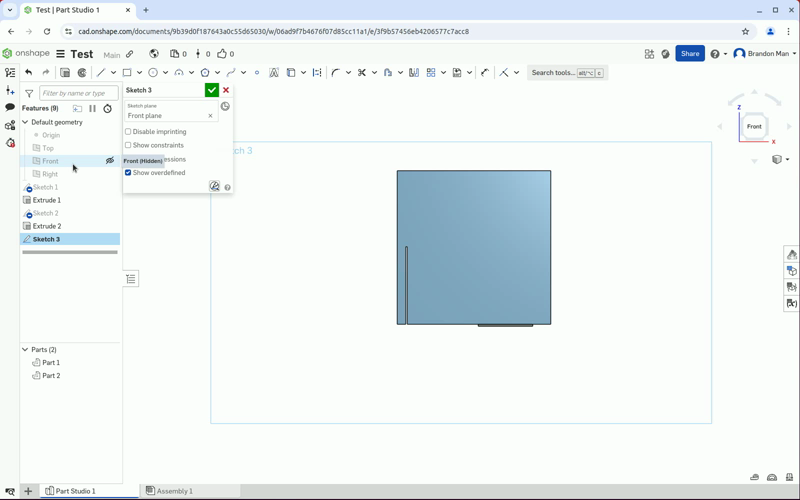
mouse_move(73, 352)
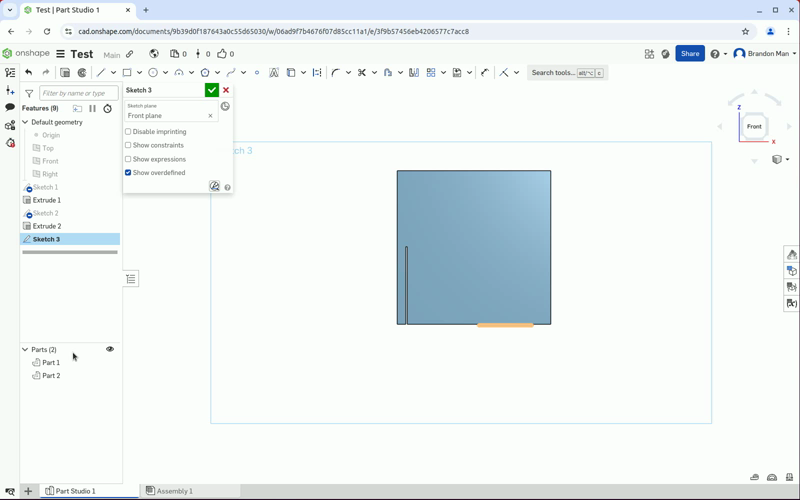
key(y)
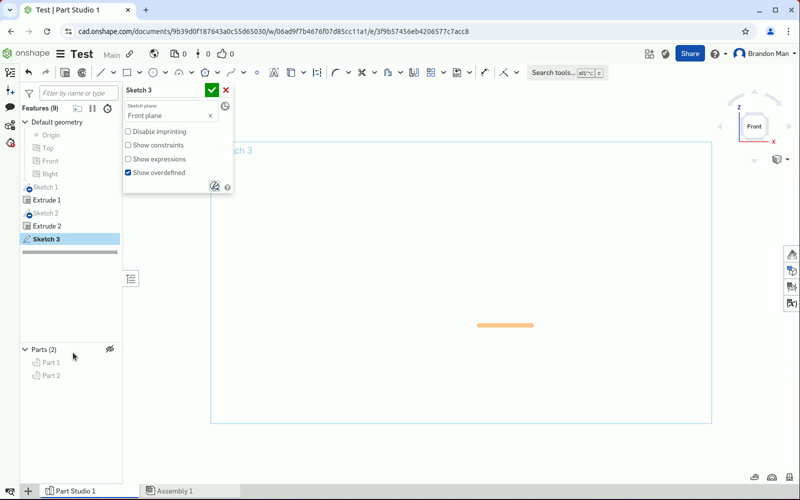
key(l)
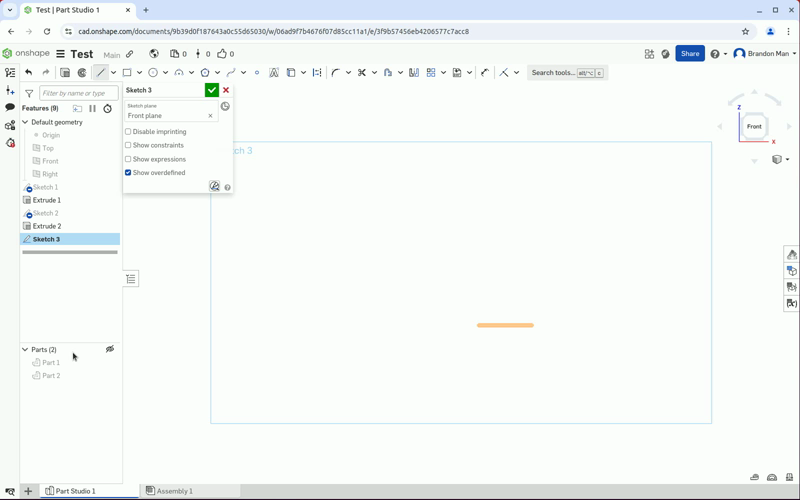
key_down(shift)
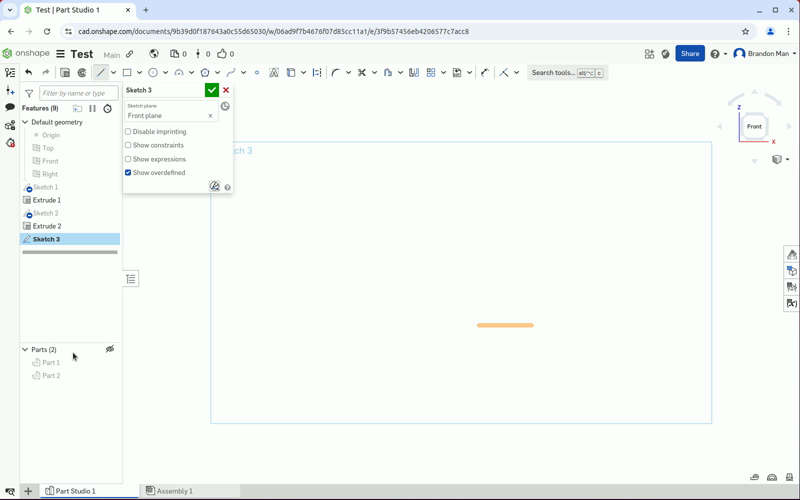
mouse_move(417, 326)
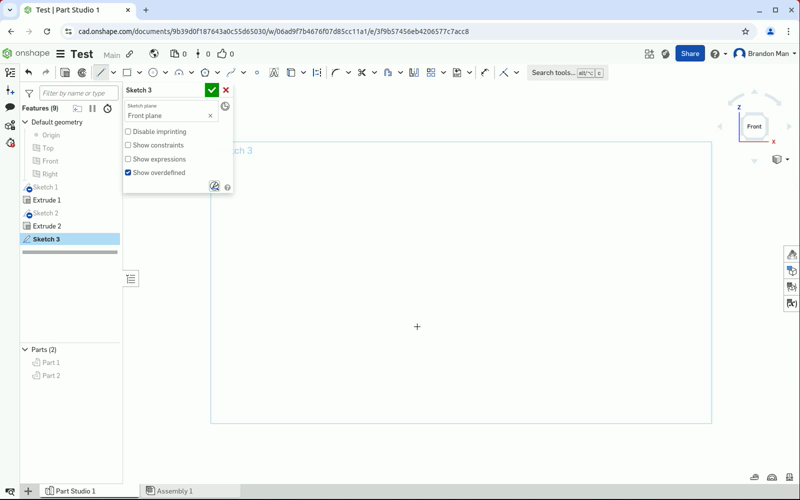
click(417, 326)
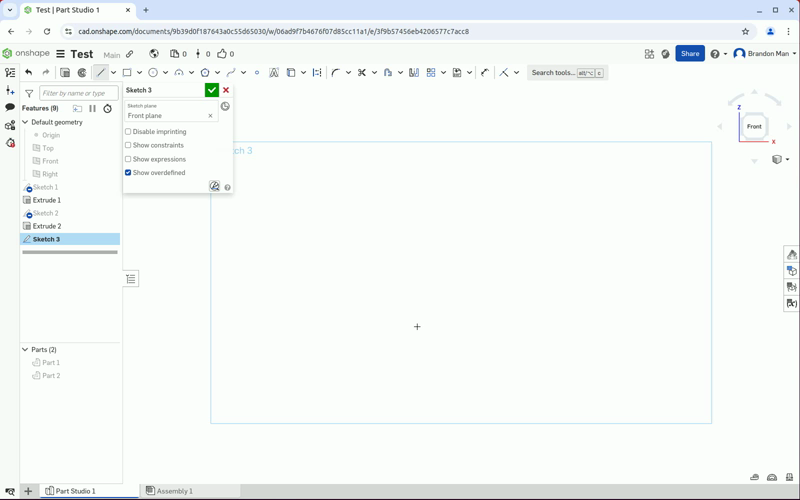
key_up(shift)
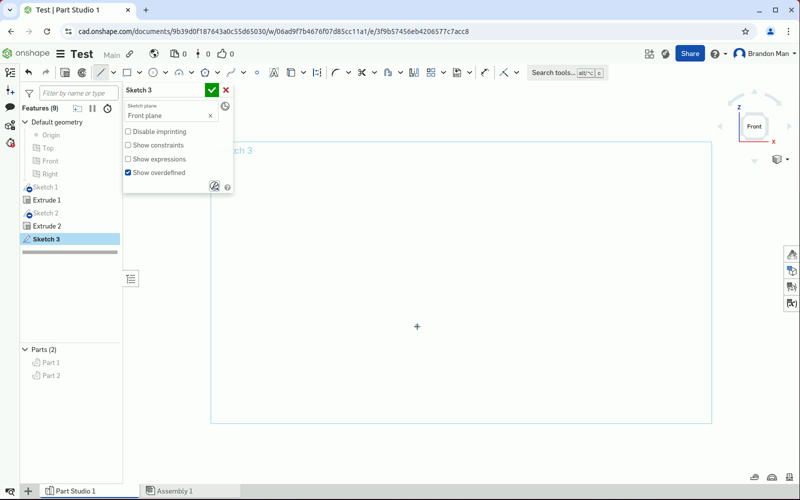
key_down(shift)
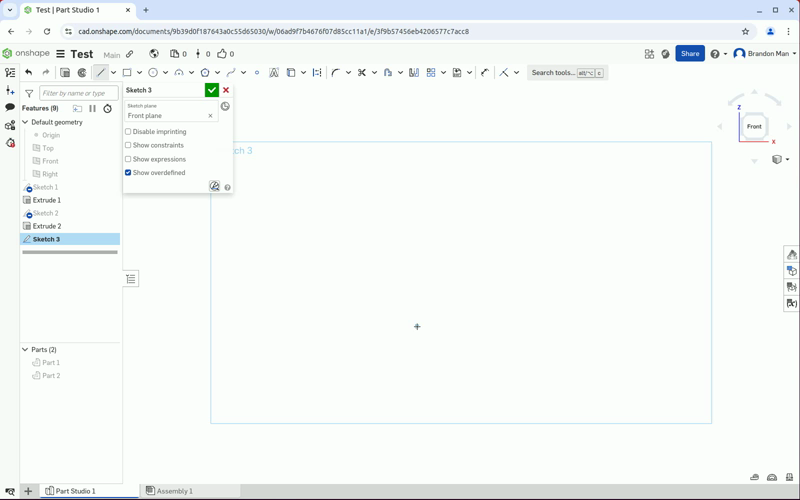
mouse_move(447, 326)
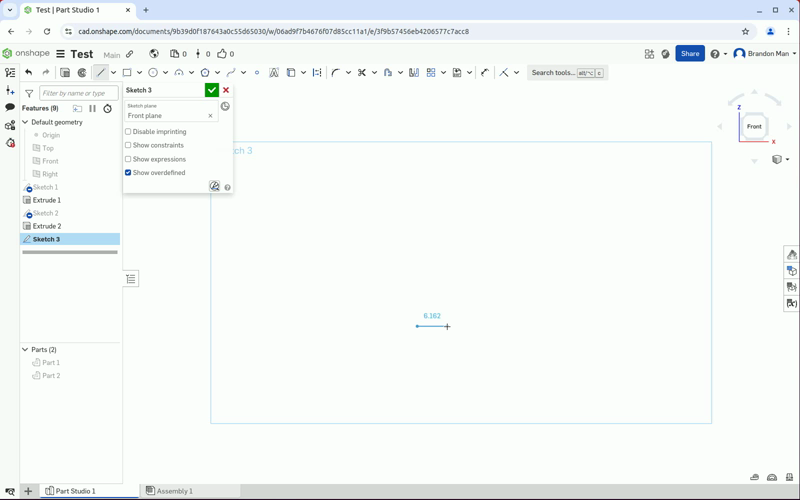
mouse_move(471, 326)
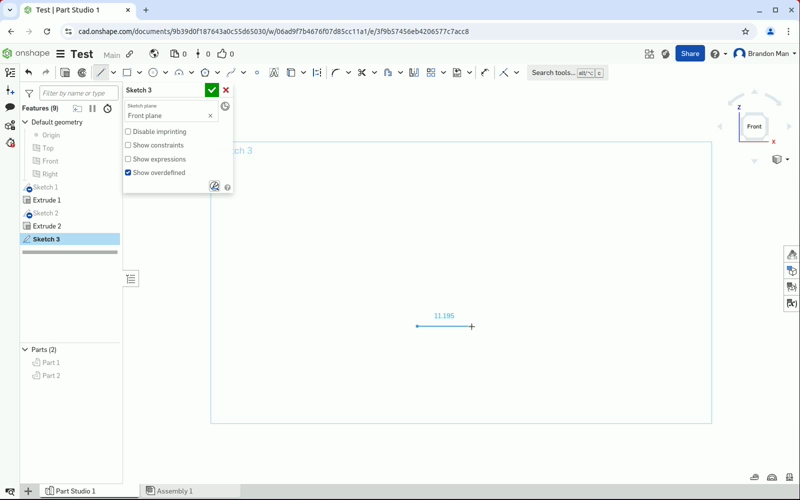
click(471, 326)
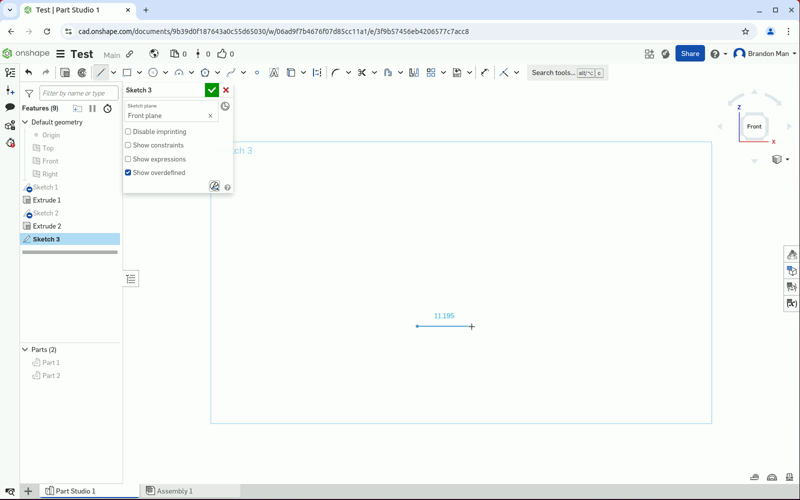
key_up(shift)
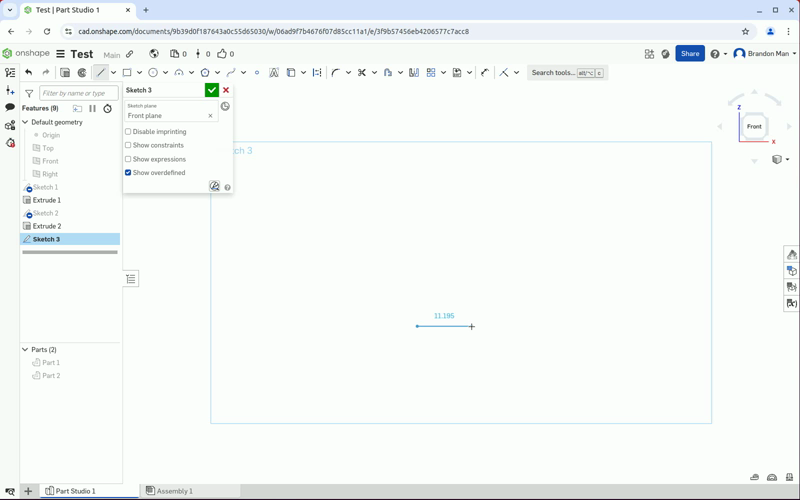
key_down(shift)
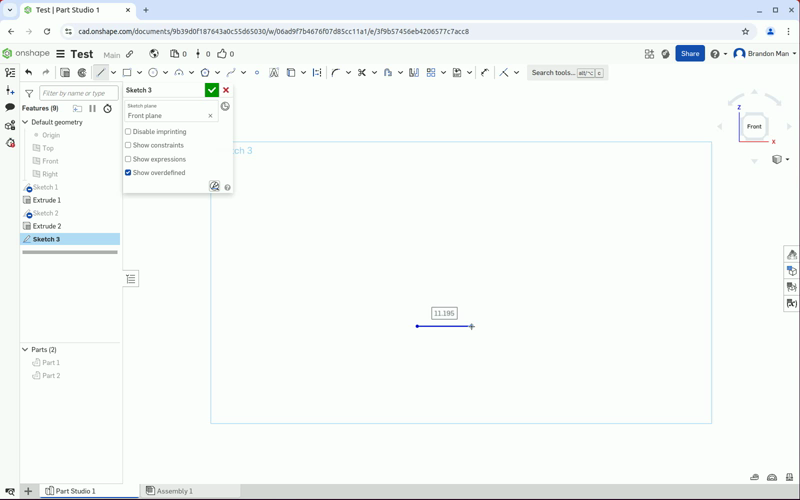
mouse_move(501, 326)
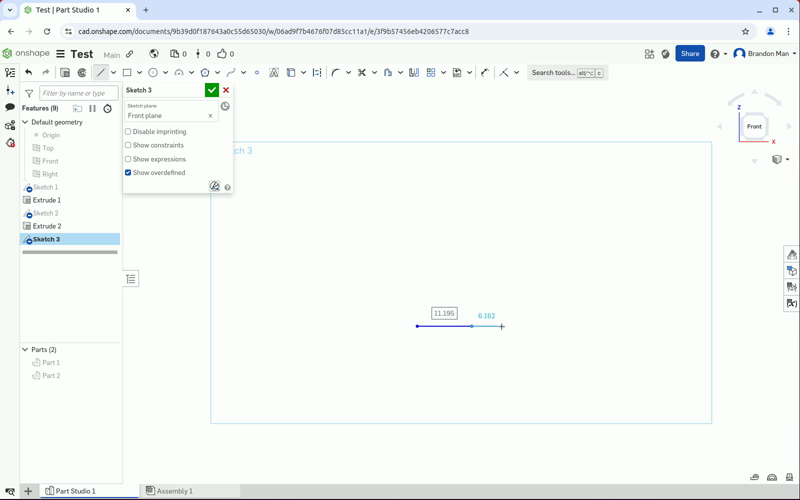
mouse_move(471, 324)
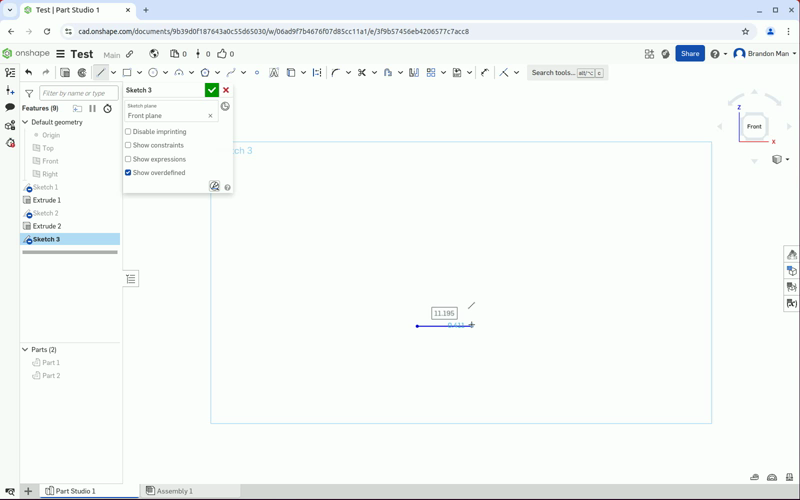
scroll(6)
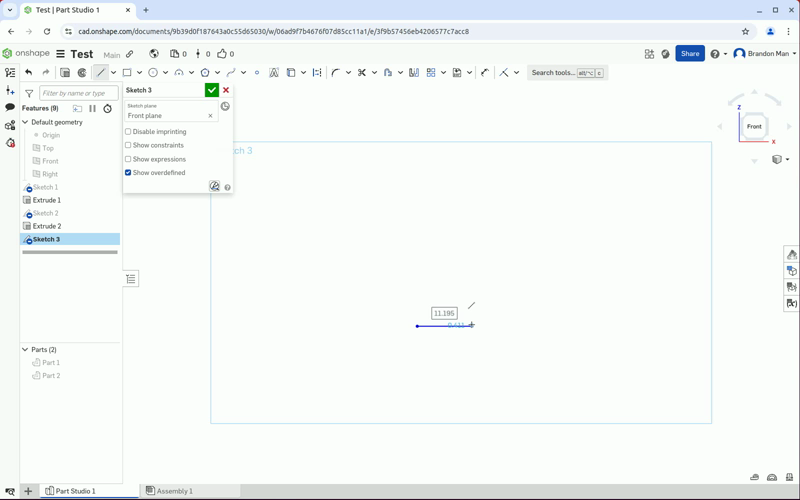
scroll(6)
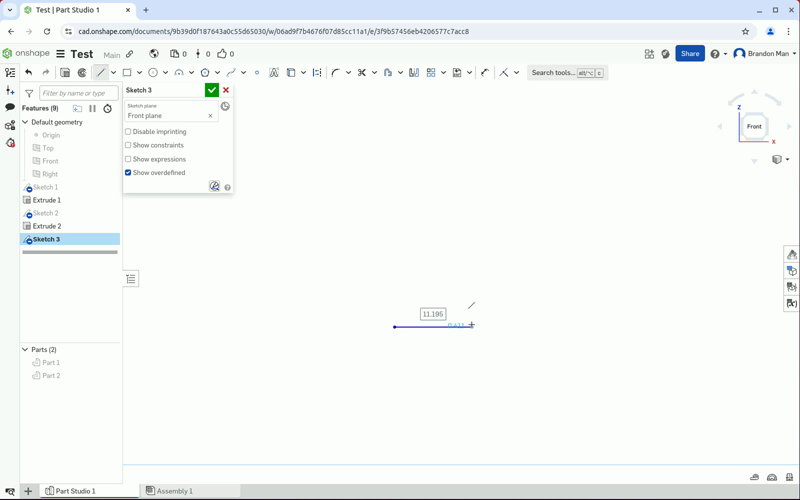
scroll(6)
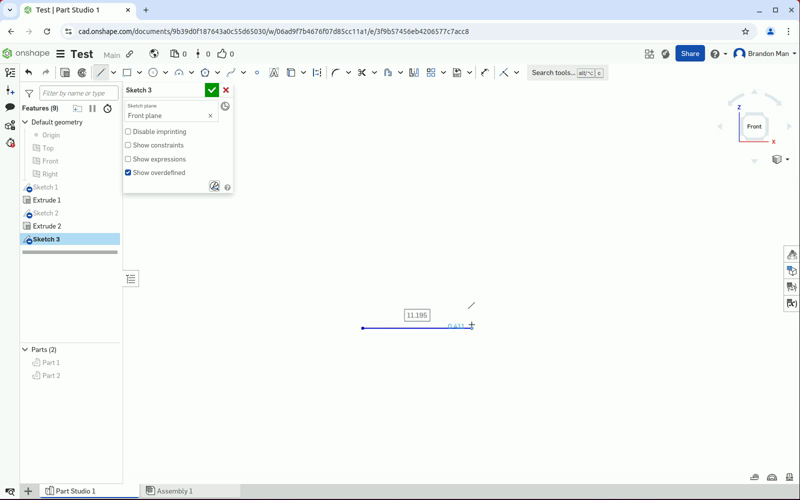
scroll(6)
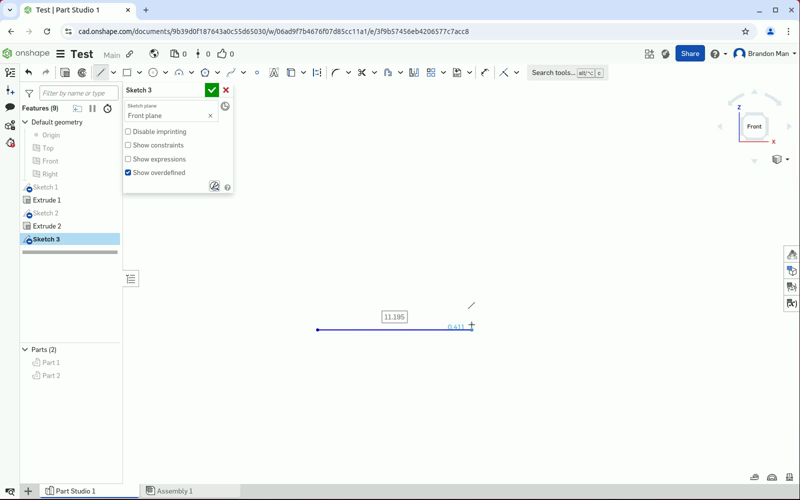
scroll(6)
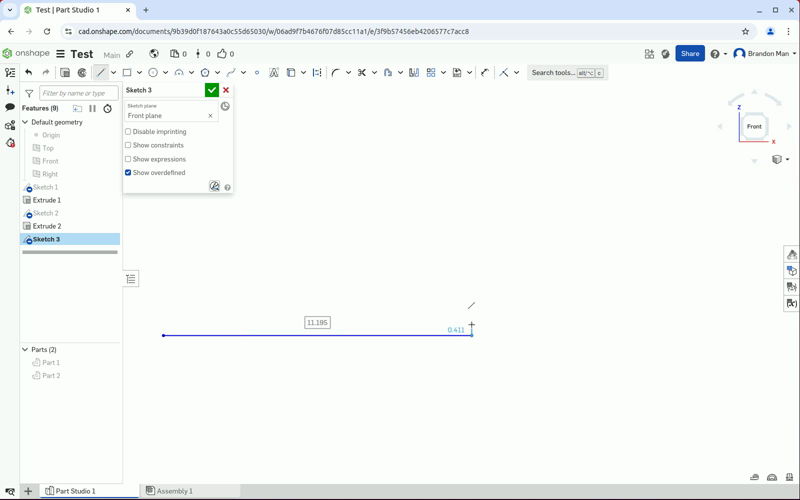
scroll(6)
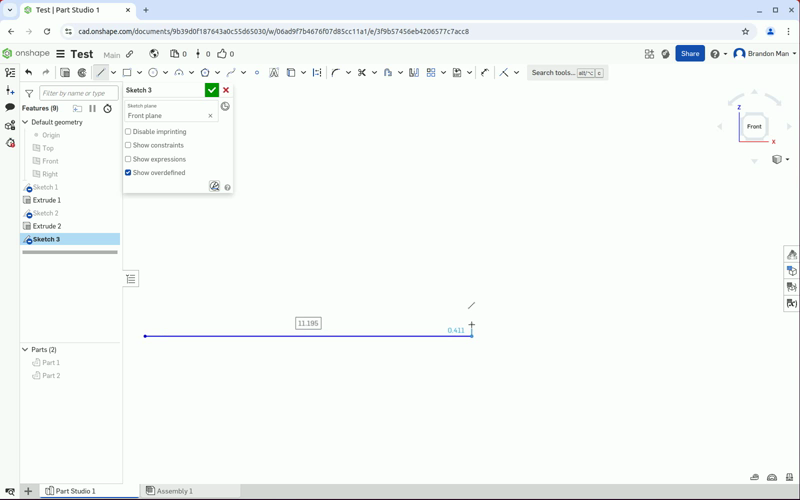
scroll(6)
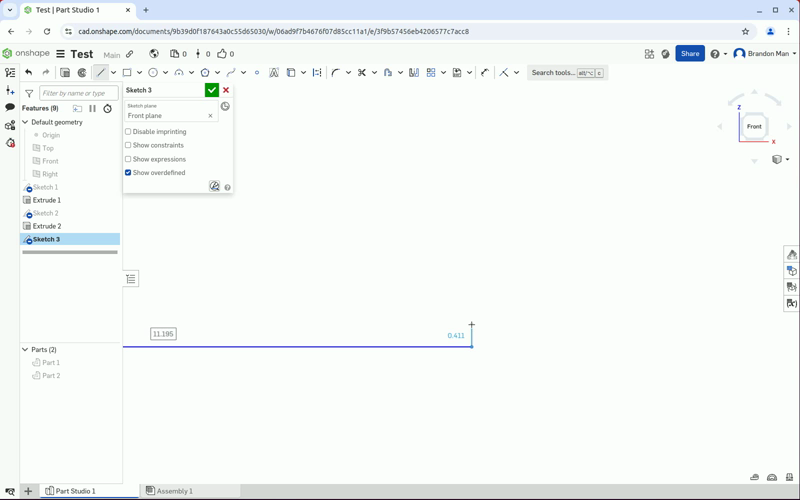
click(471, 324)
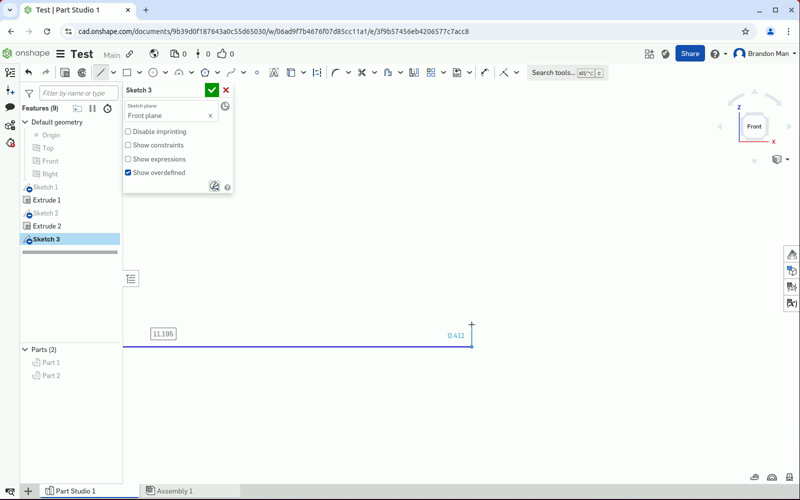
scroll(-6)
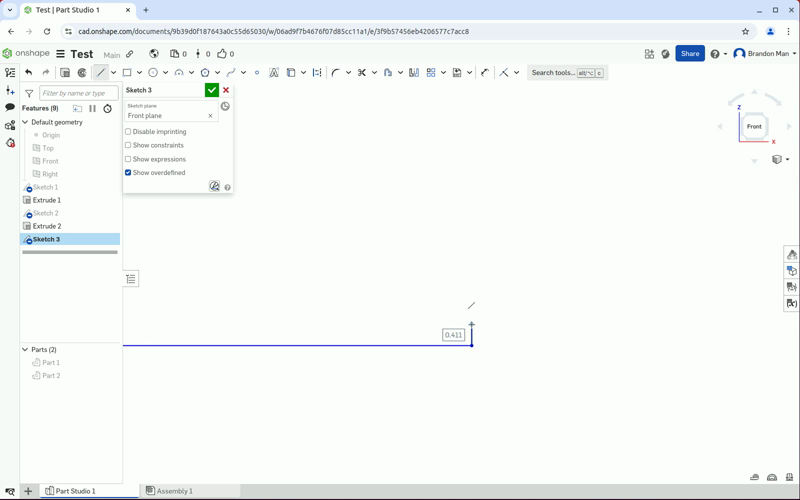
scroll(-6)
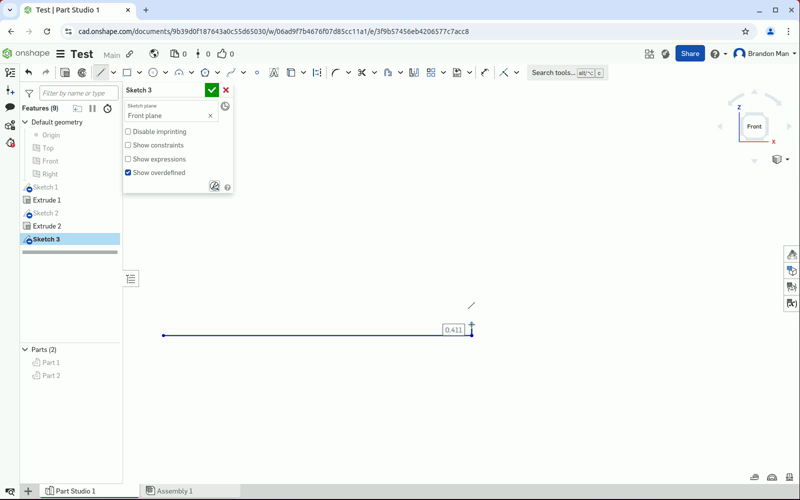
scroll(-6)
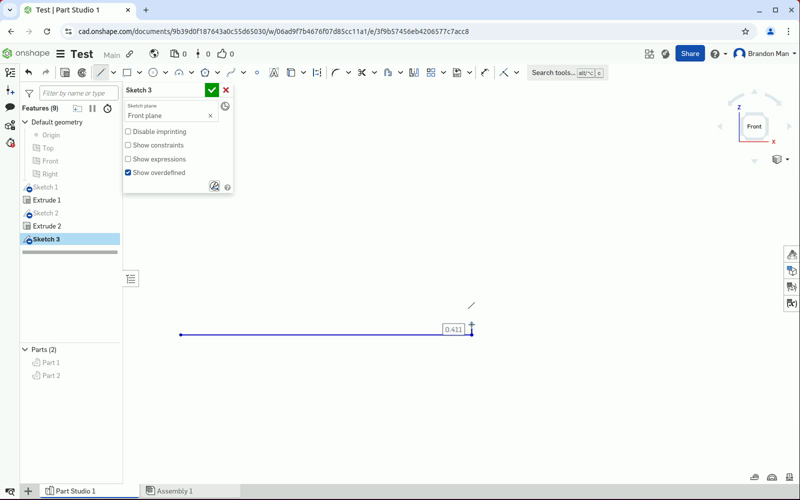
scroll(-6)
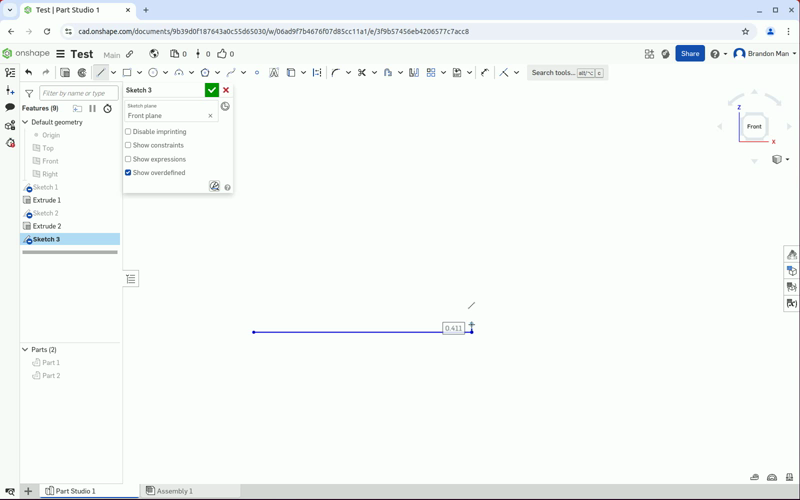
scroll(-6)
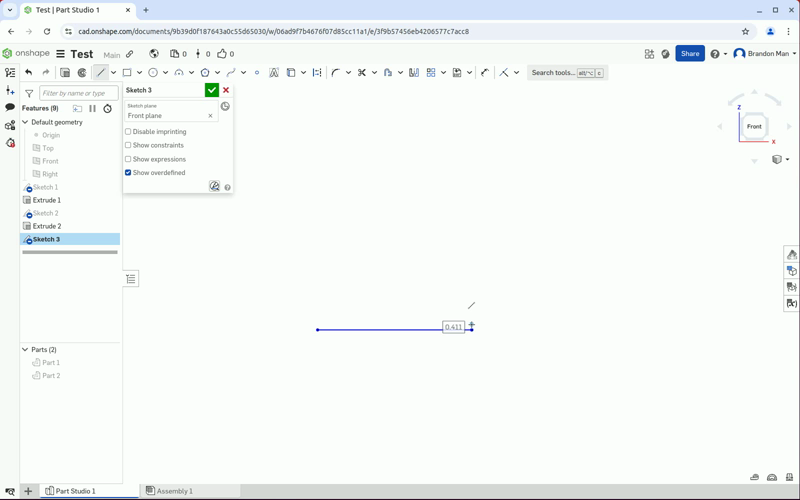
scroll(-6)
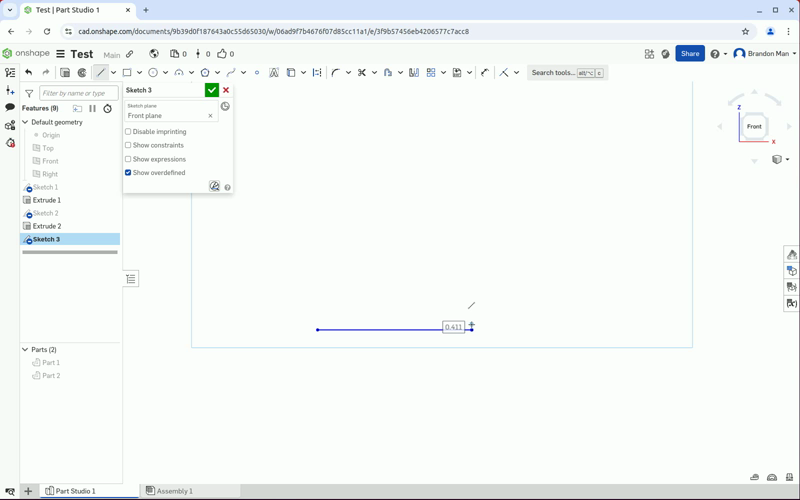
scroll(-6)
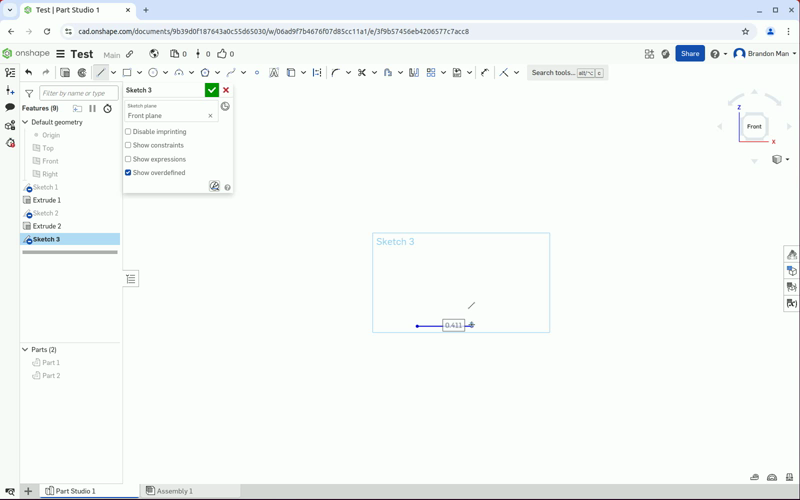
key_up(shift)
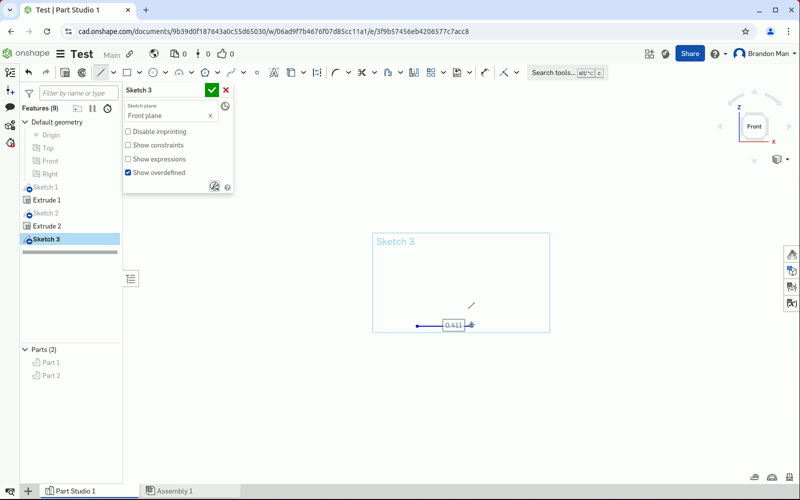
key_down(shift)
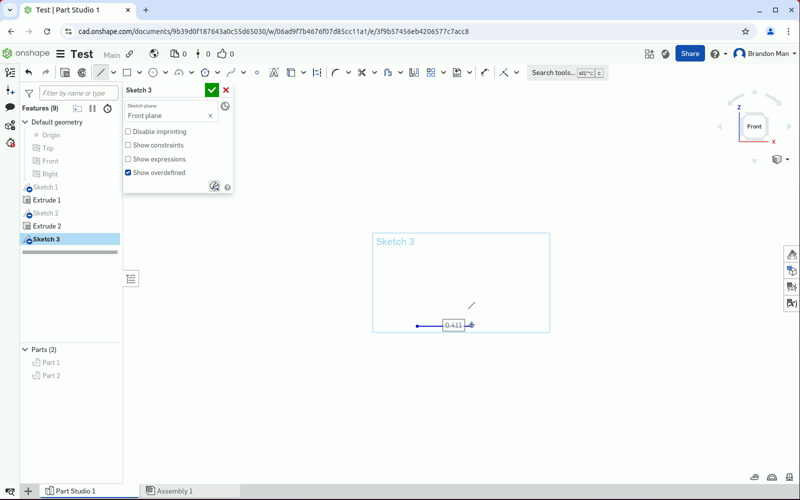
mouse_move(501, 324)
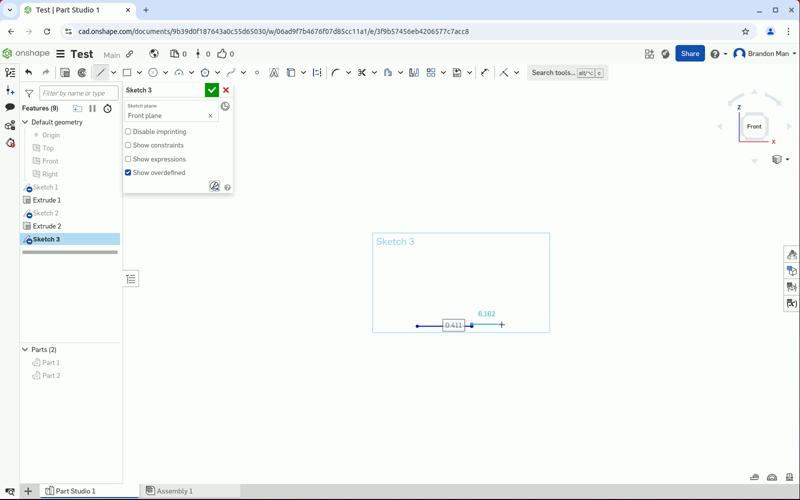
mouse_move(417, 324)
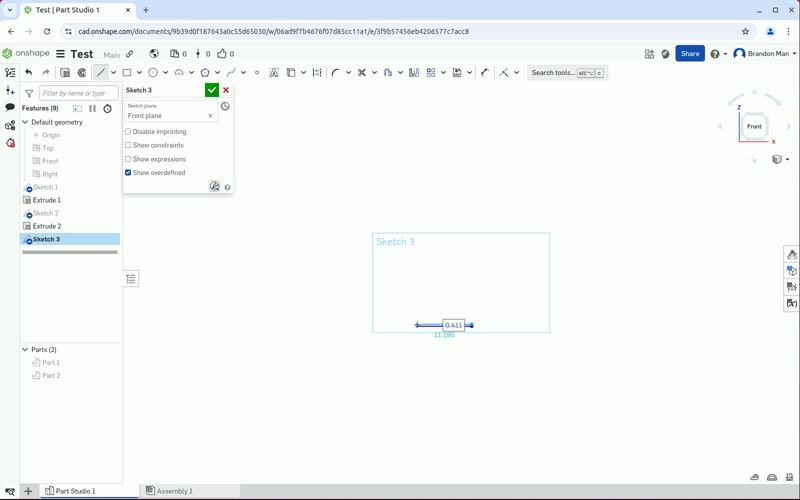
scroll(6)
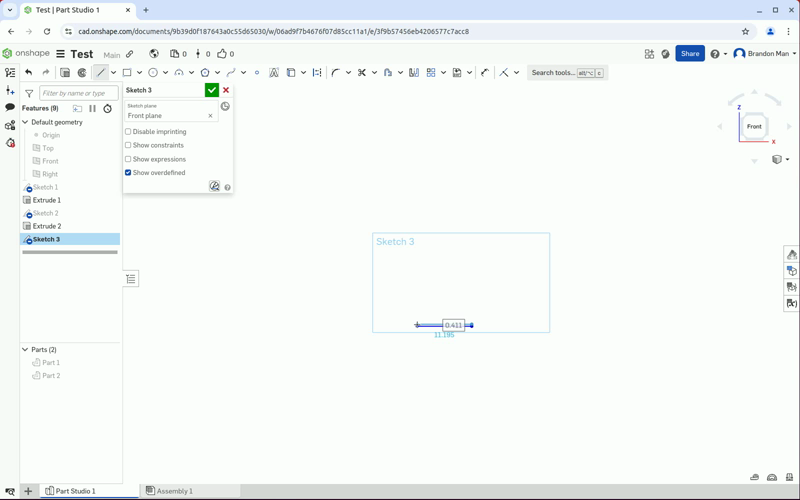
scroll(6)
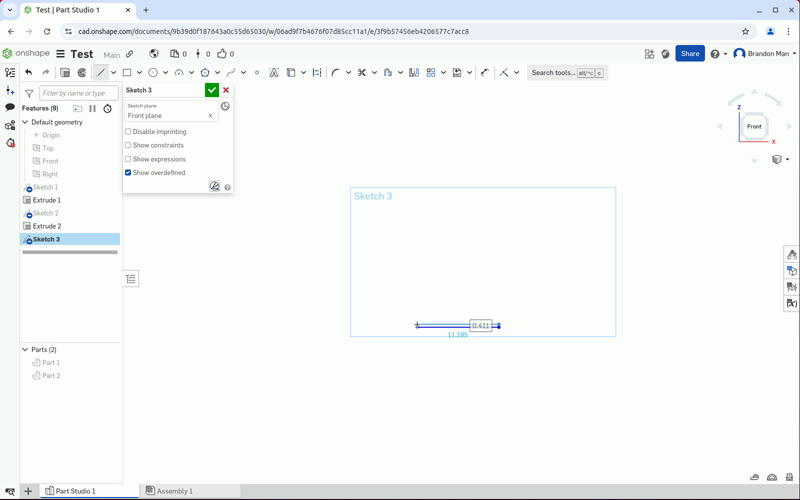
scroll(6)
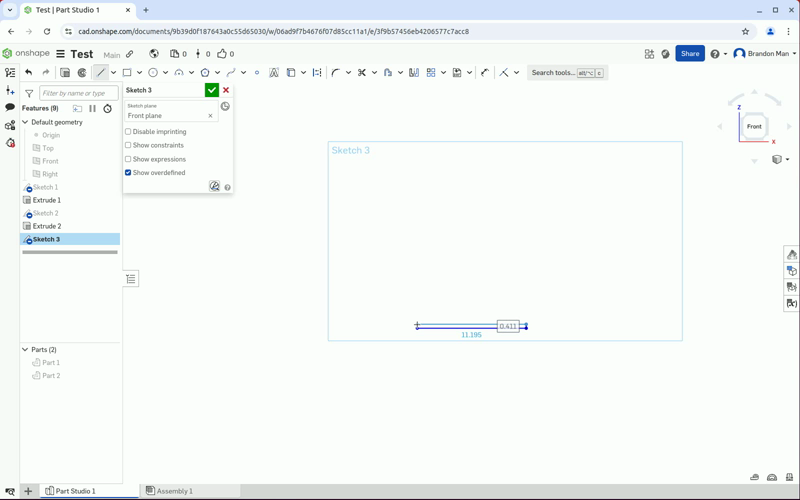
scroll(6)
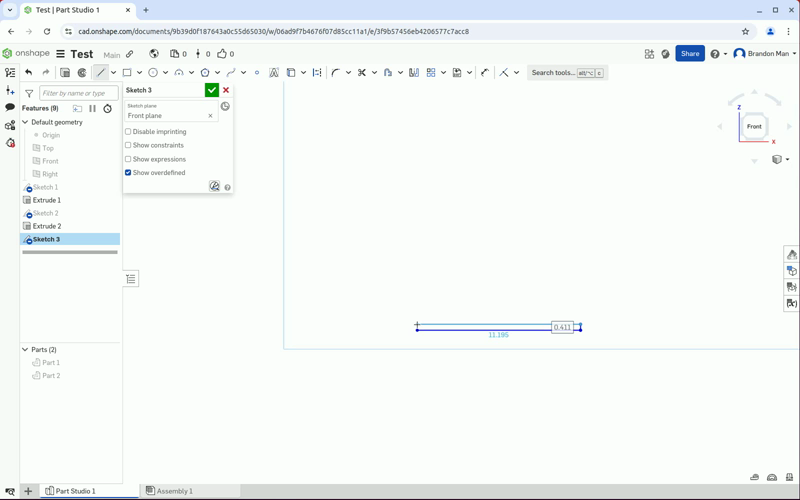
scroll(6)
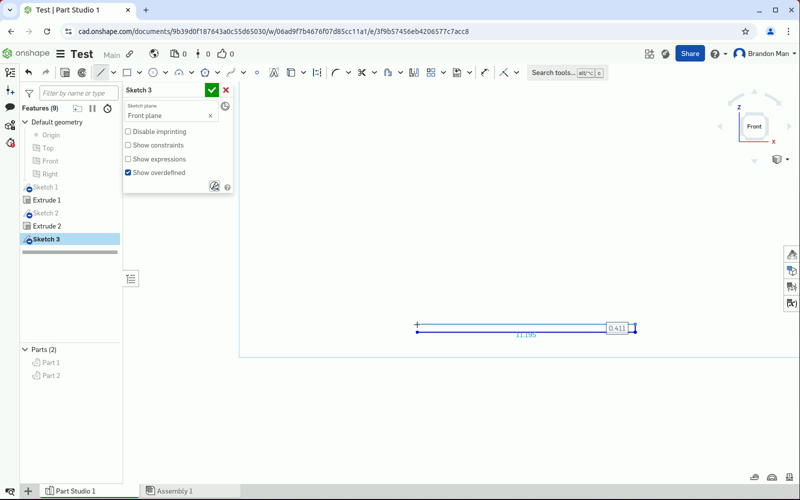
scroll(6)
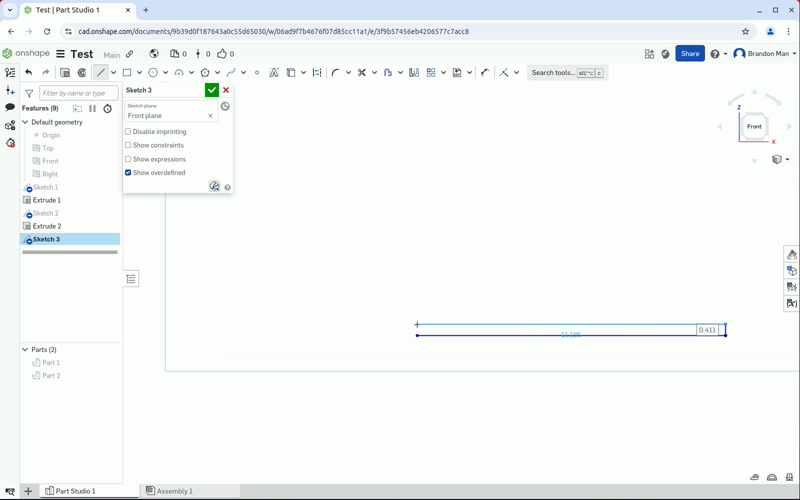
scroll(6)
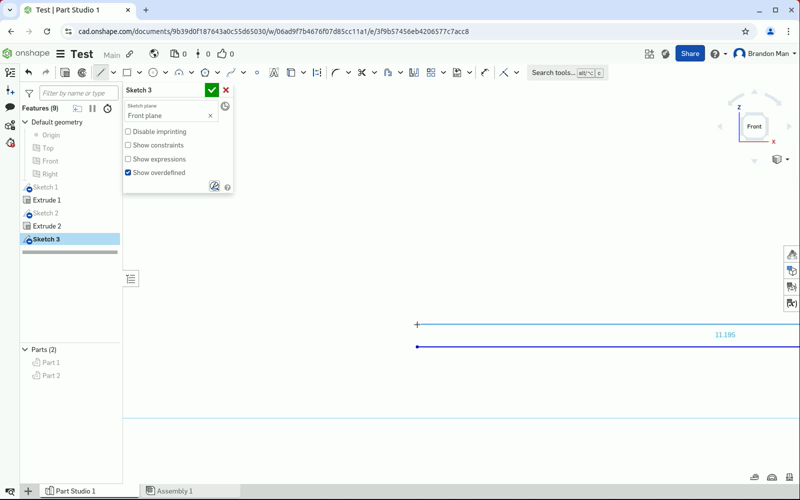
click(417, 324)
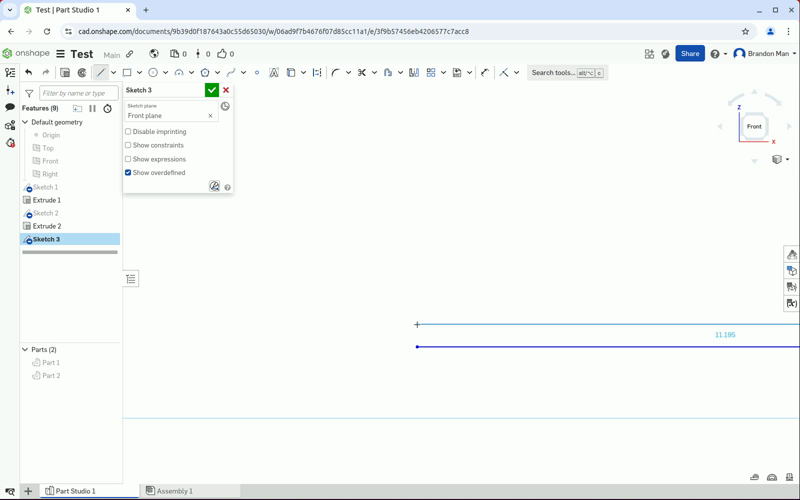
scroll(-6)
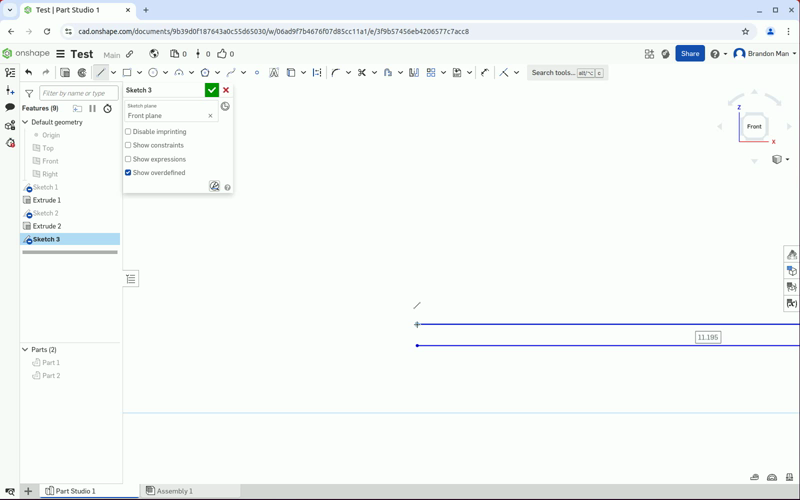
scroll(-6)
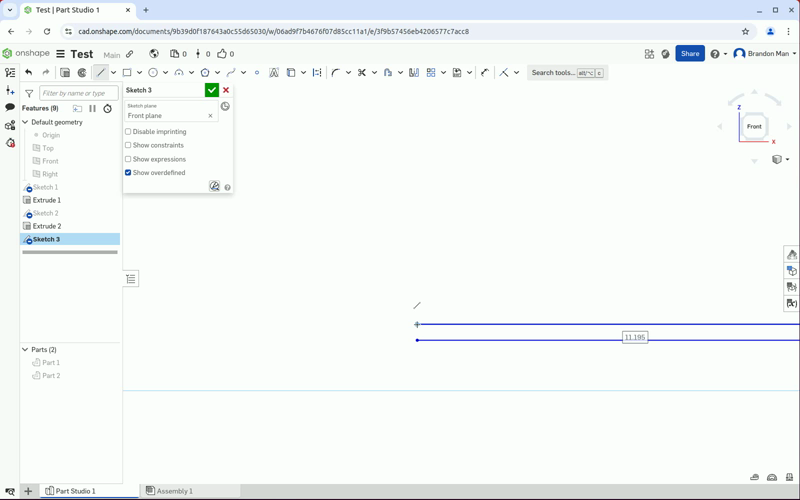
scroll(-6)
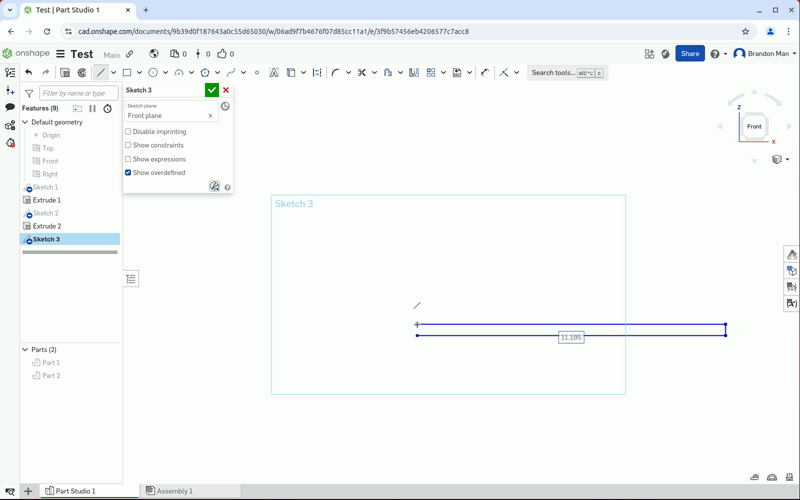
scroll(-6)
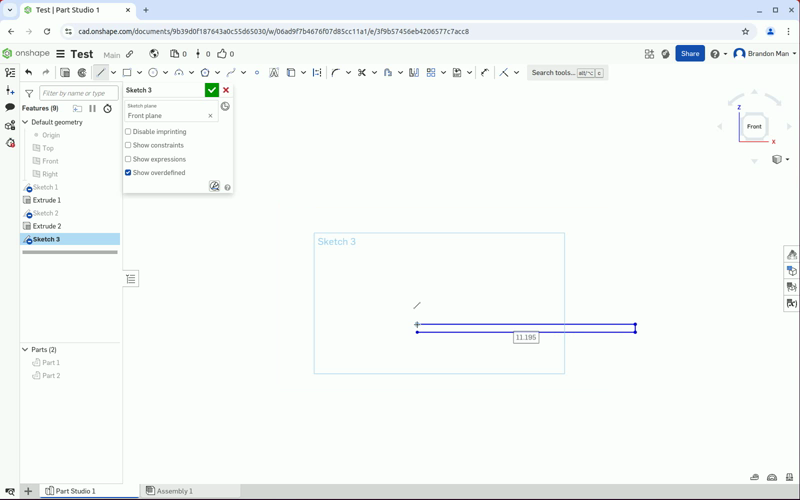
scroll(-6)
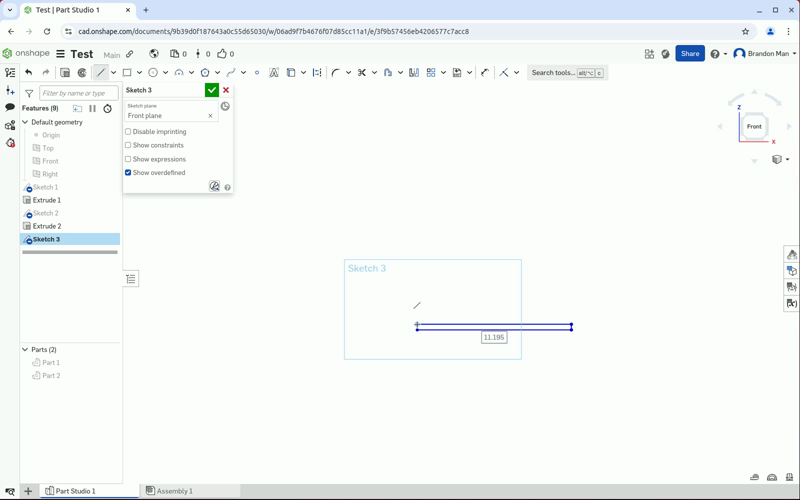
scroll(-6)
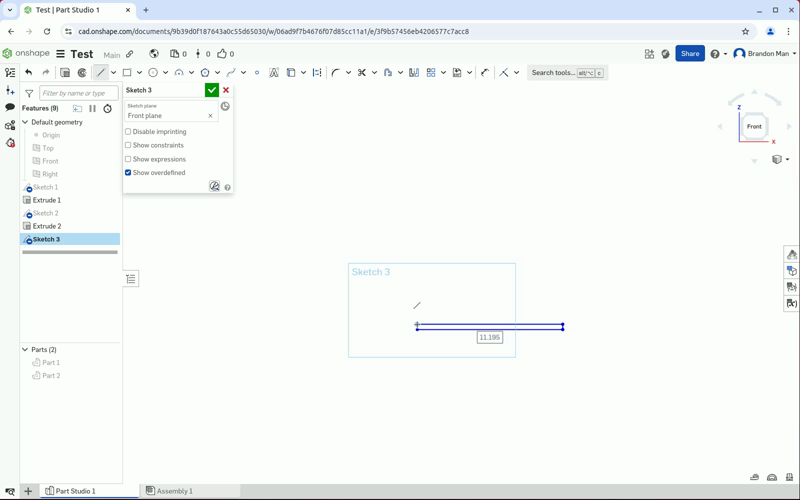
scroll(-6)
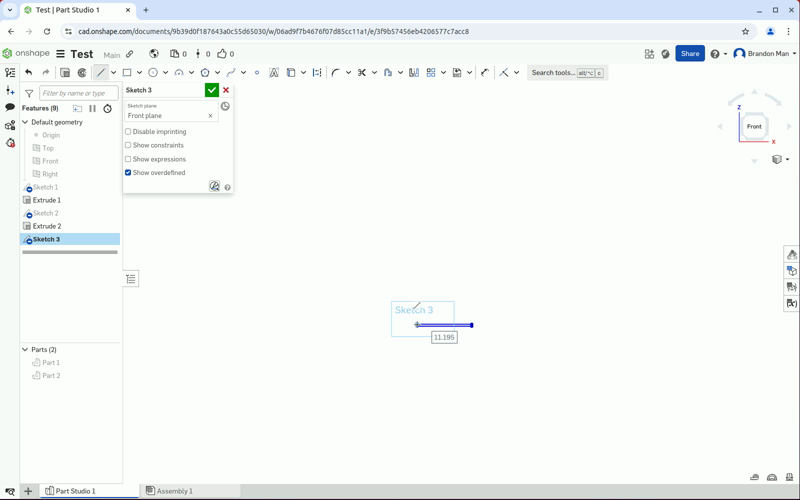
key_up(shift)
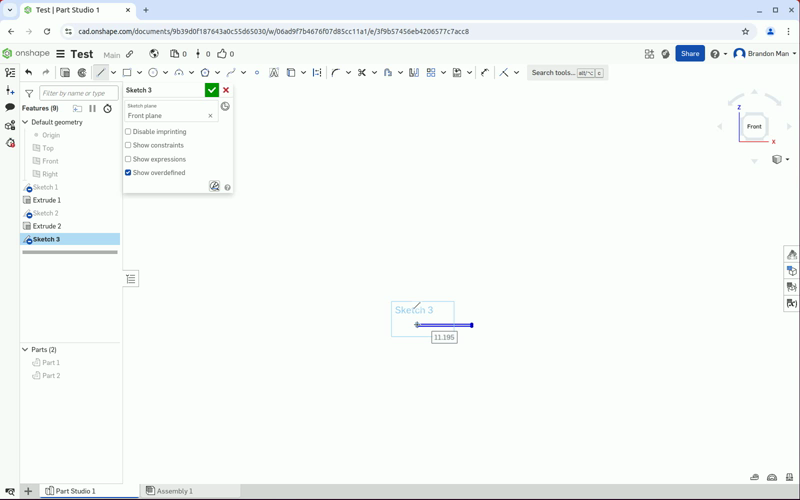
mouse_move(447, 324)
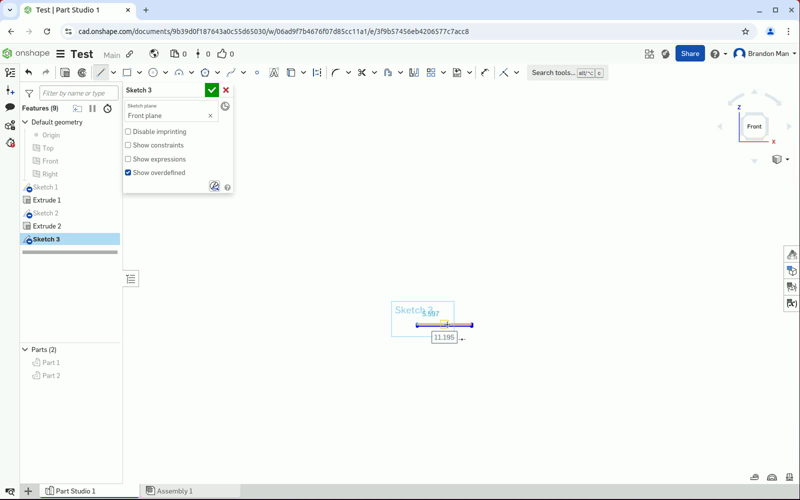
key_down(shift)
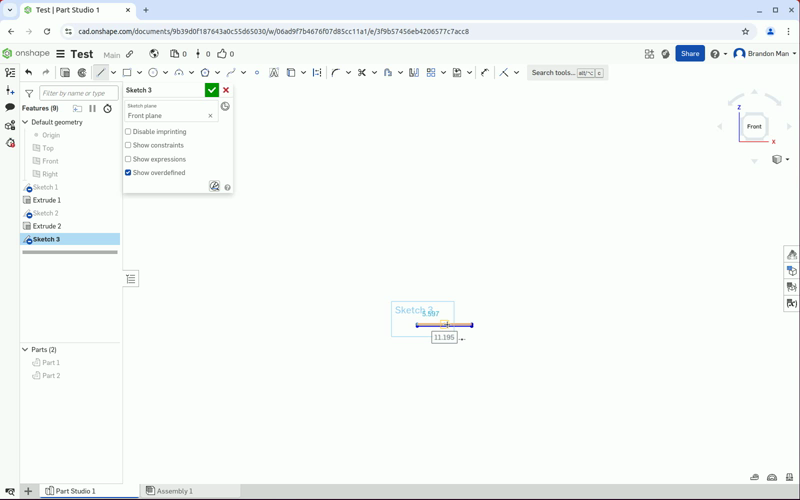
mouse_move(417, 326)
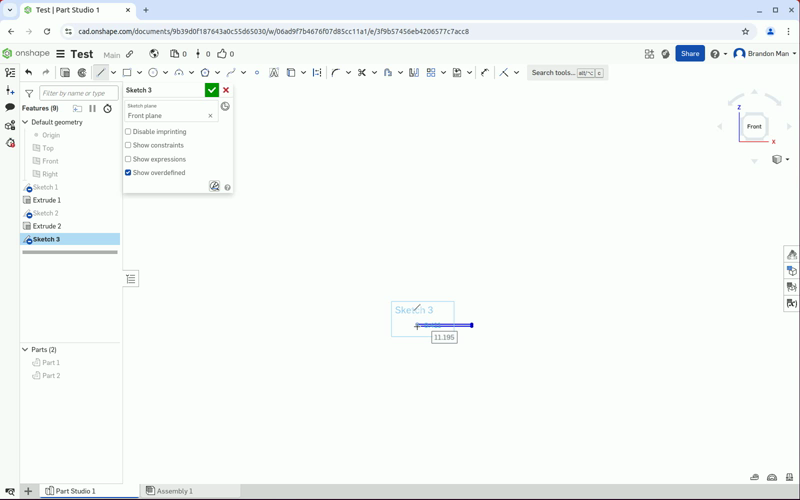
scroll(6)
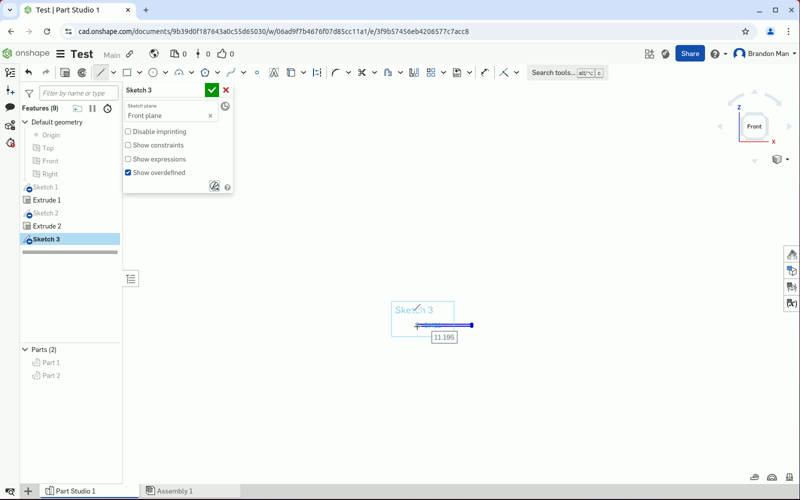
scroll(6)
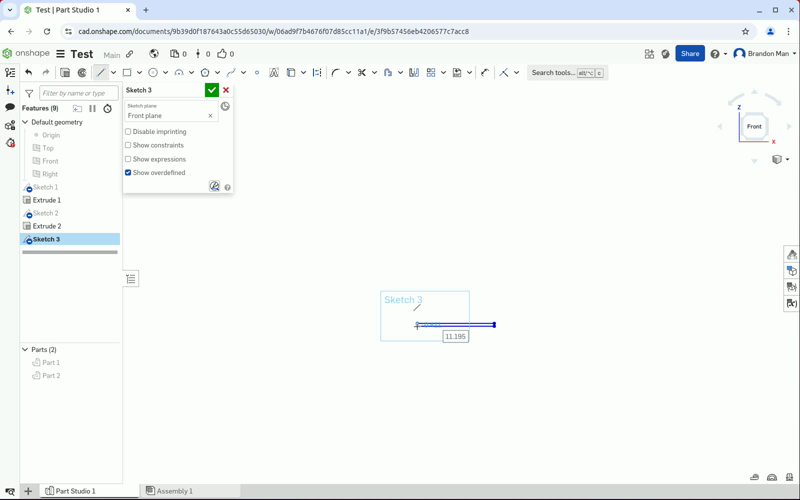
scroll(6)
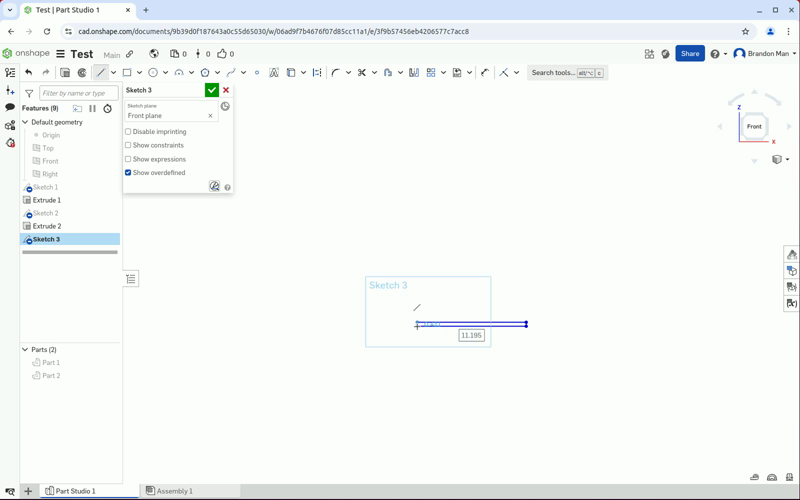
scroll(6)
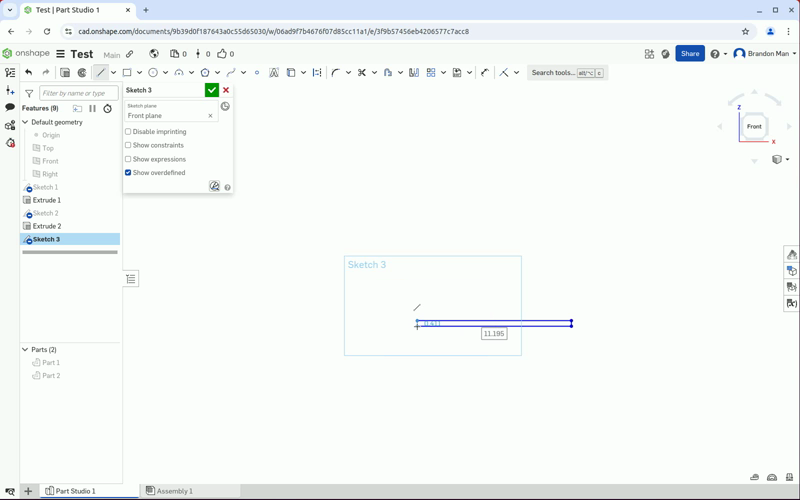
scroll(6)
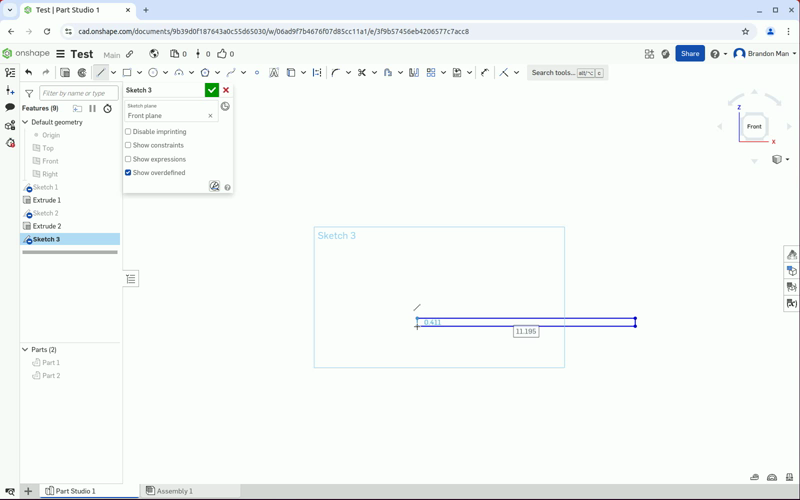
scroll(6)
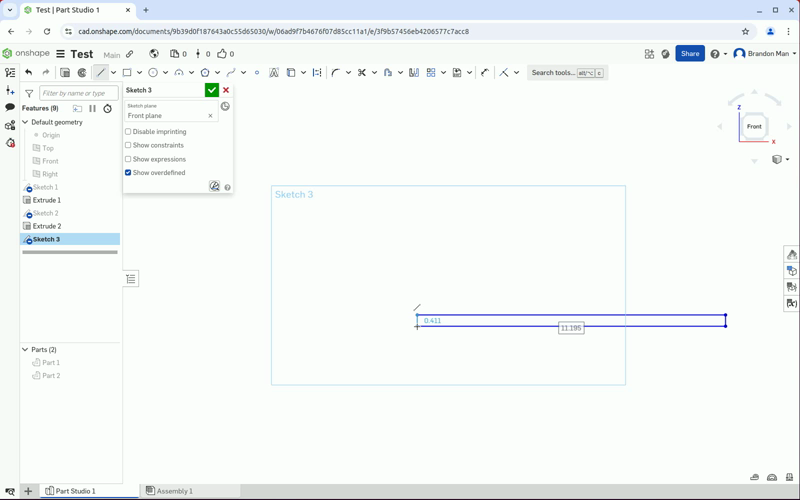
scroll(6)
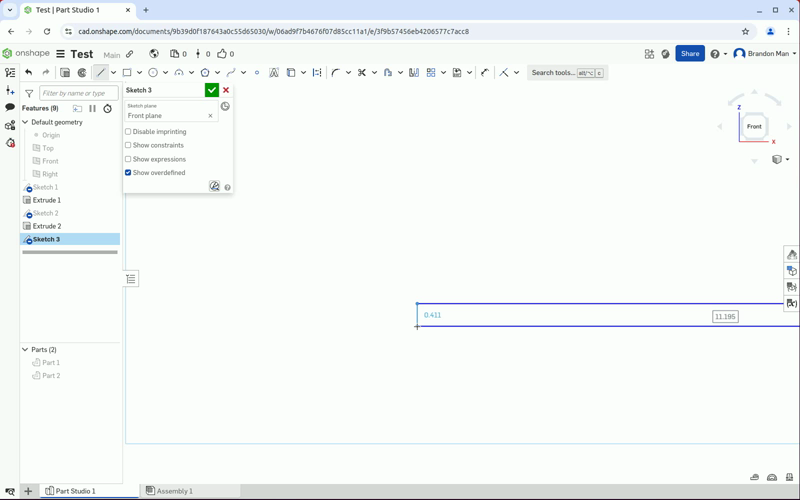
key_up(shift)
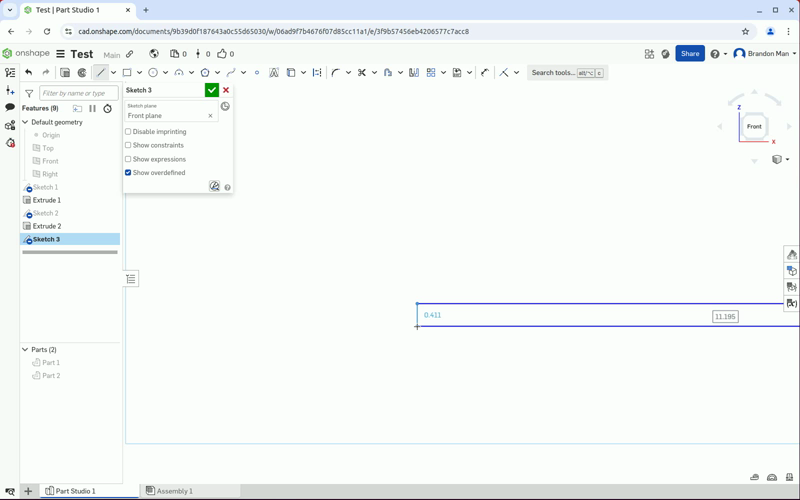
click(417, 326)
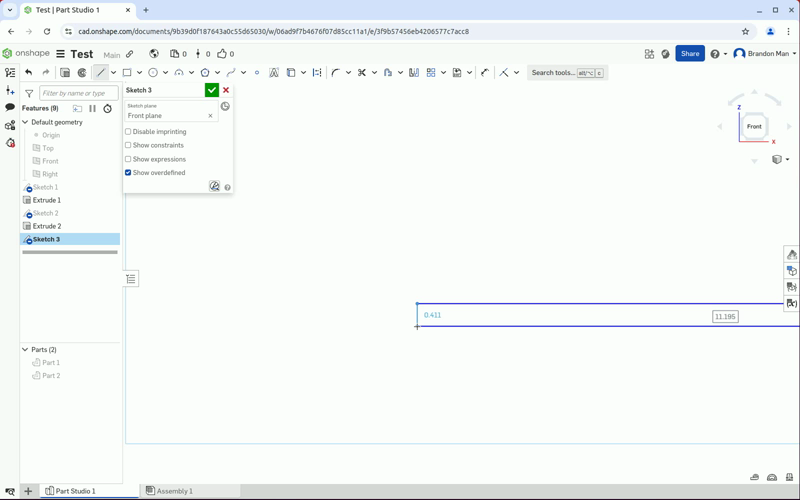
scroll(-6)
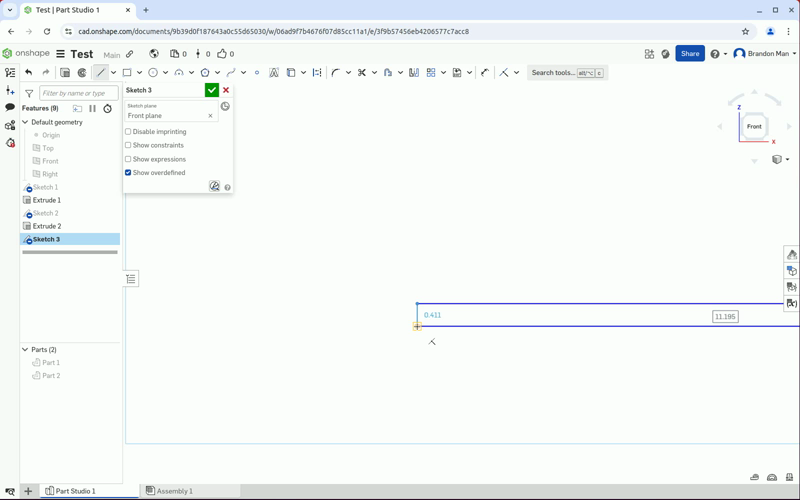
scroll(-6)
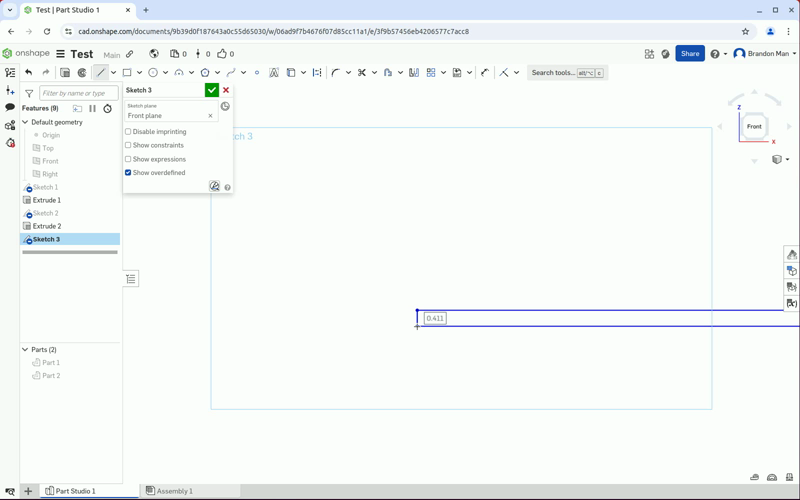
scroll(-6)
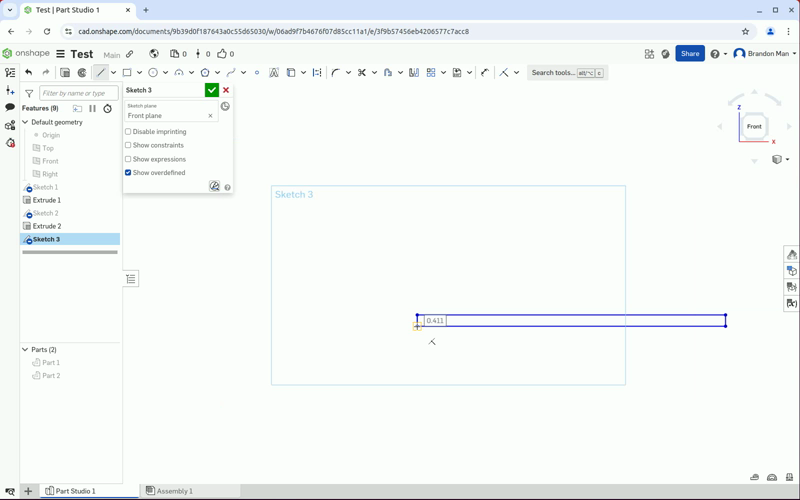
scroll(-6)
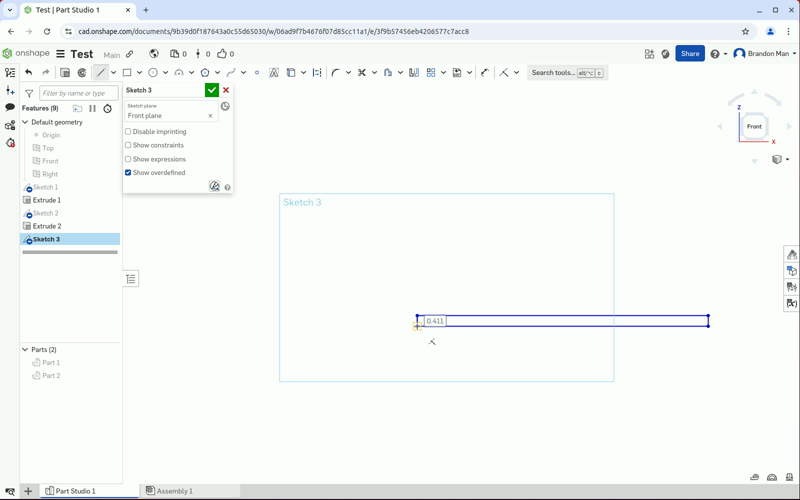
scroll(-6)
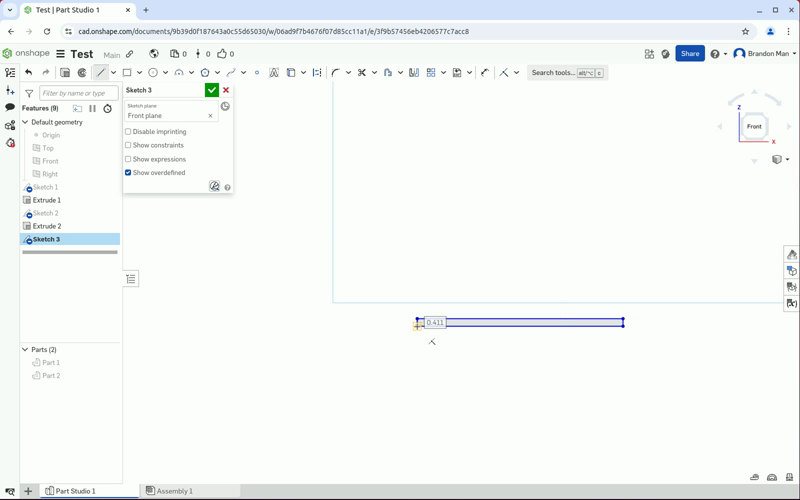
scroll(-6)
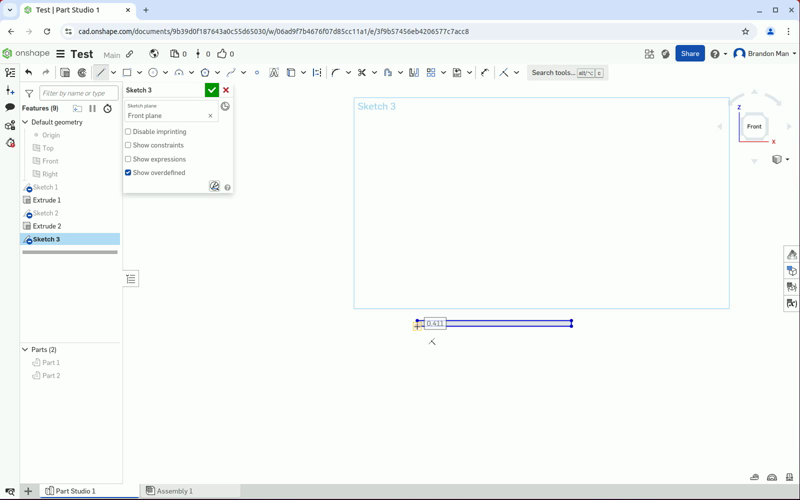
scroll(-6)
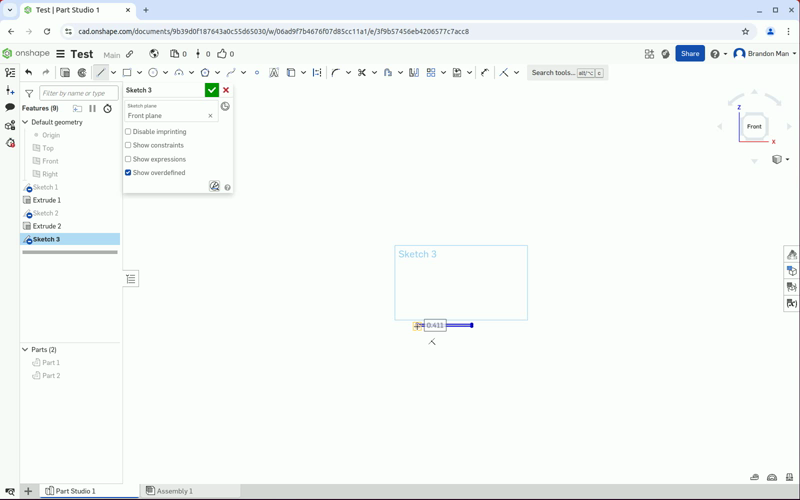
key(esc)
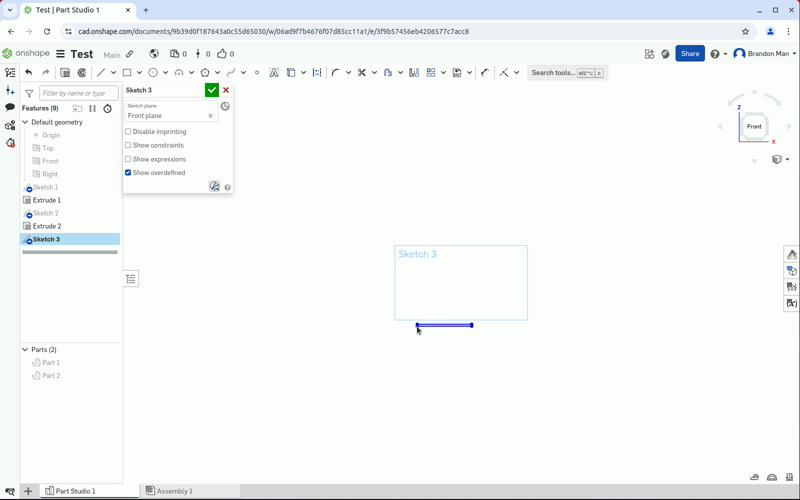
mouse_move(462, 324)
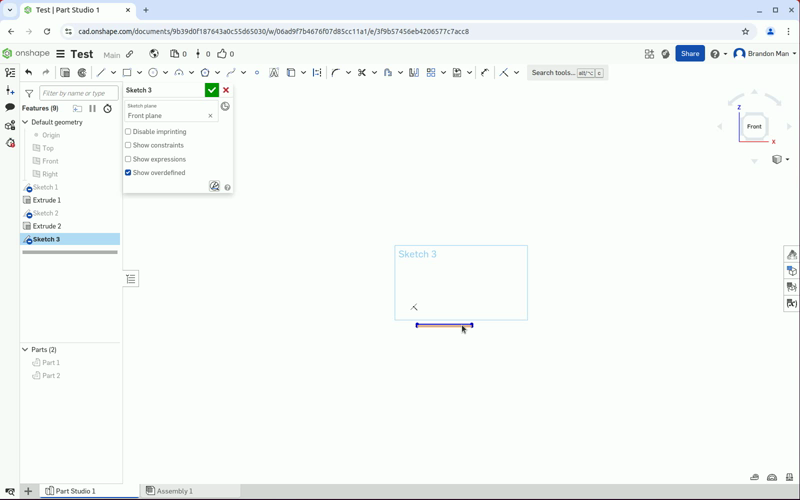
scroll(6)
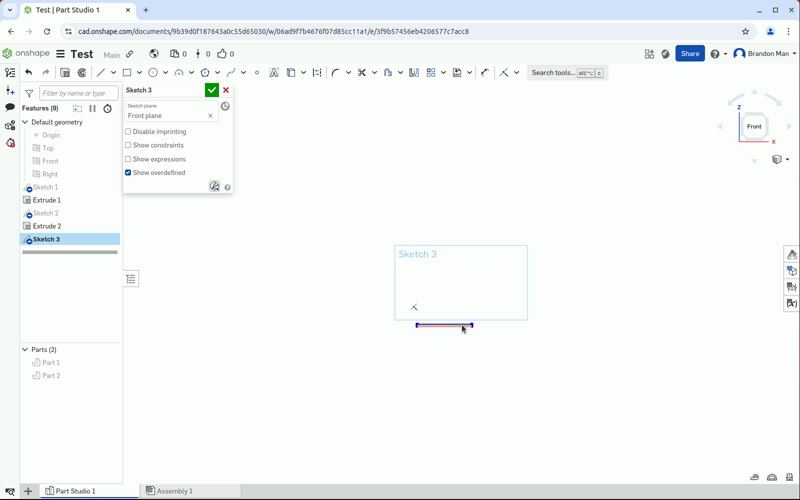
scroll(6)
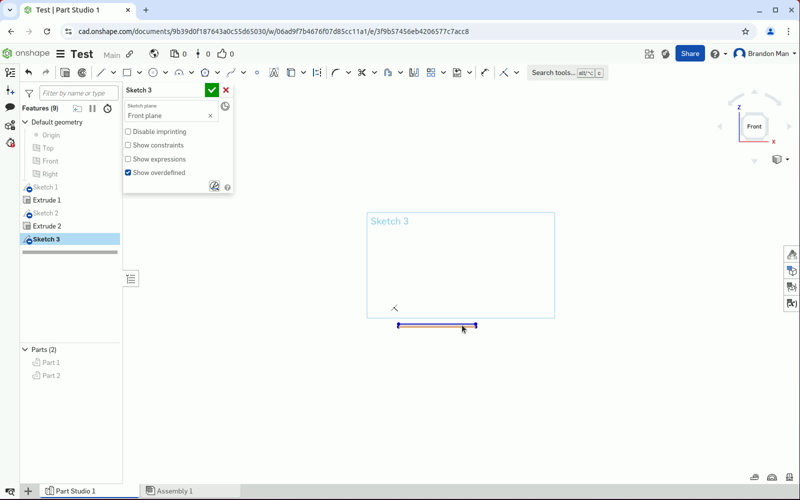
scroll(6)
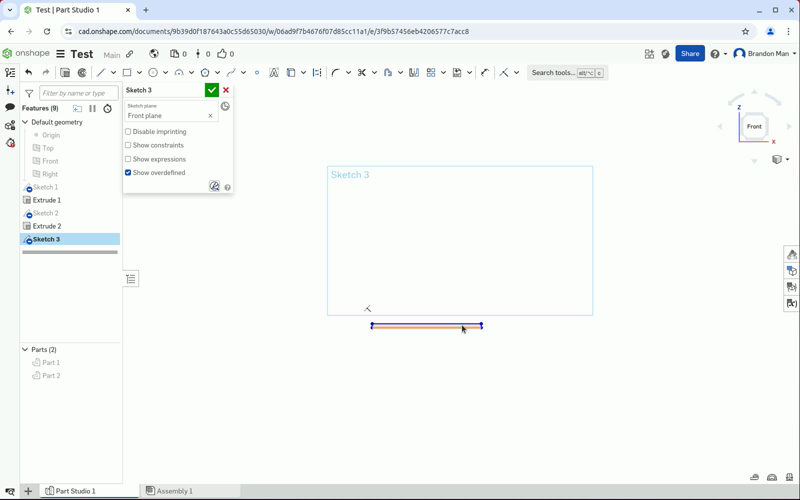
scroll(6)
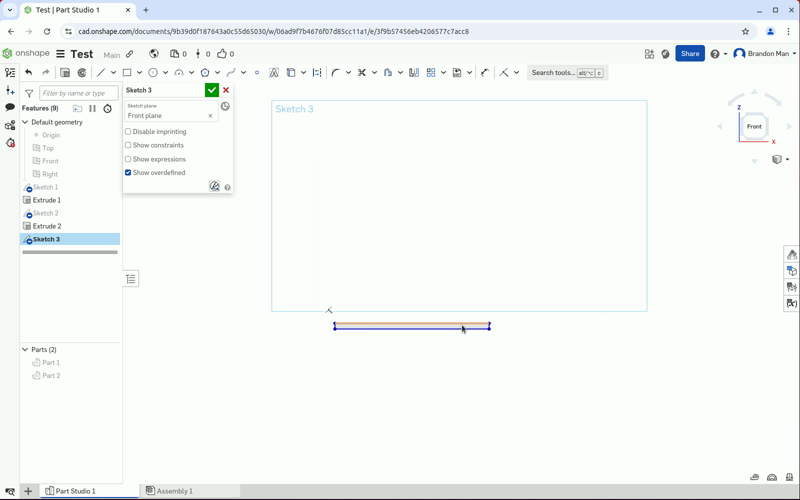
scroll(6)
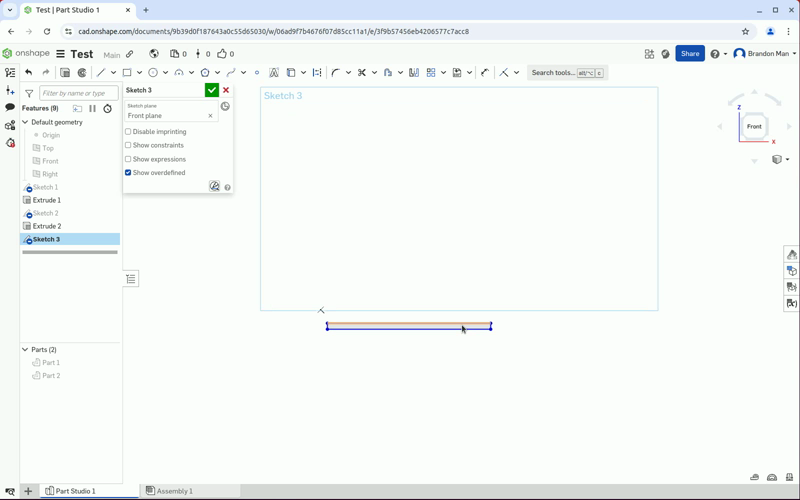
scroll(6)
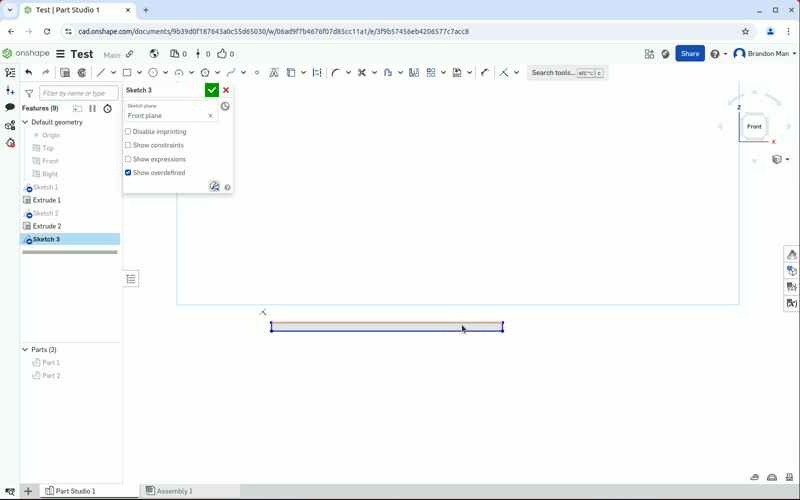
scroll(6)
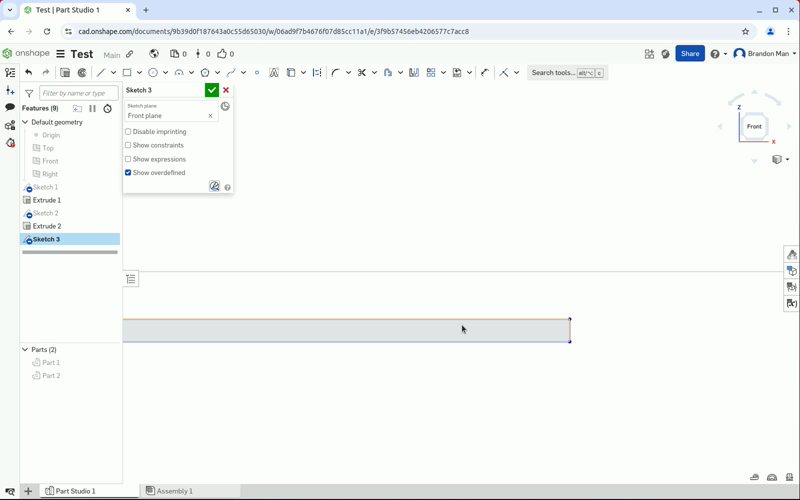
click(462, 324)
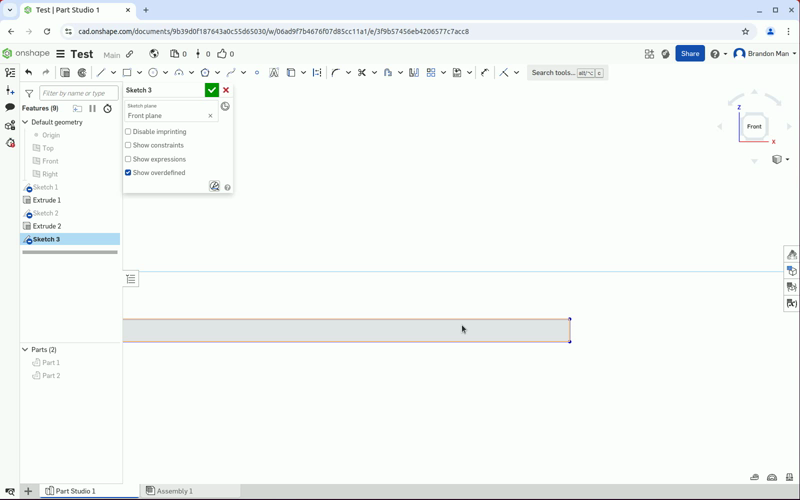
scroll(-6)
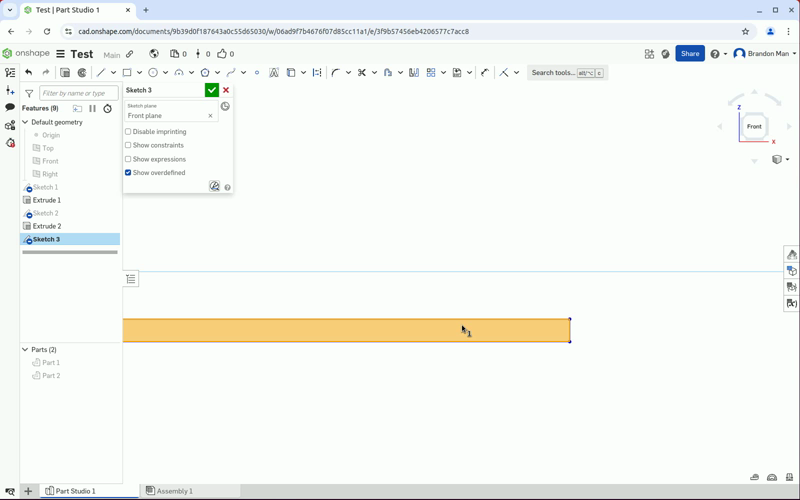
scroll(-6)
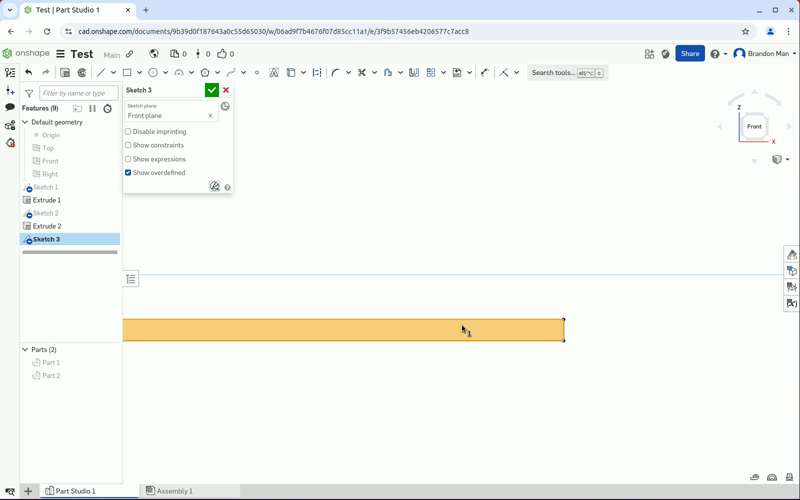
scroll(-6)
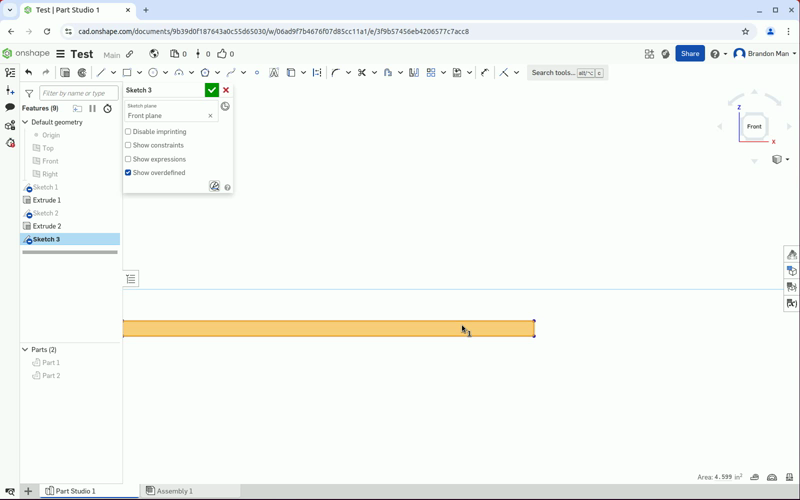
scroll(-6)
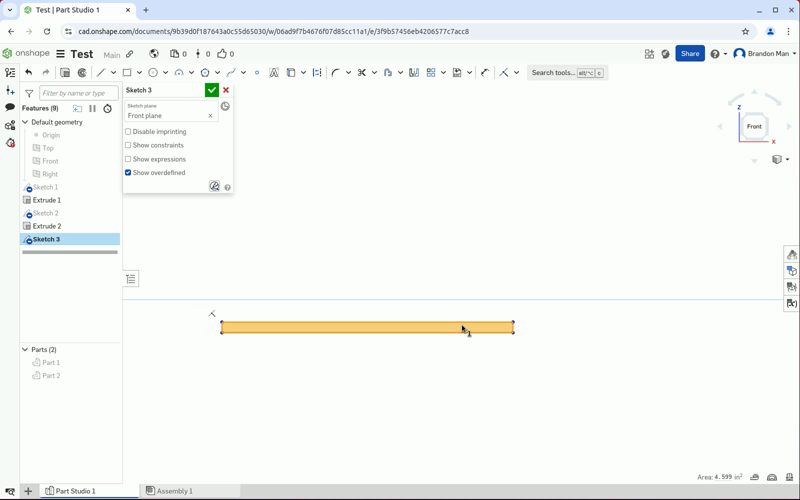
scroll(-6)
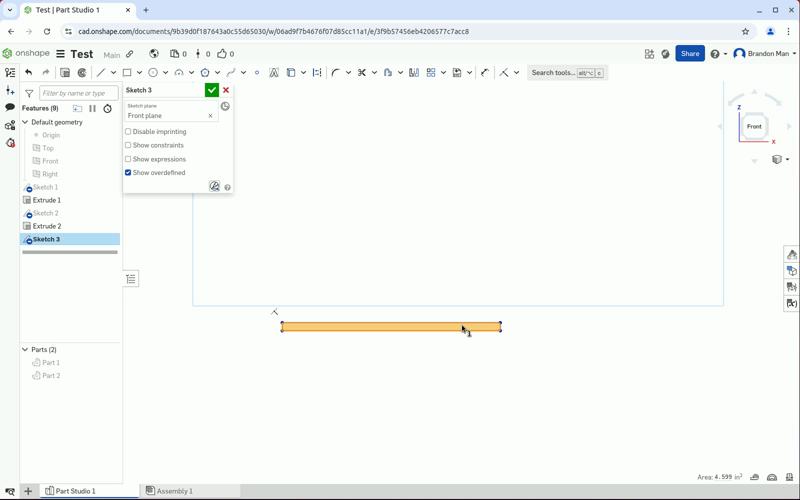
scroll(-6)
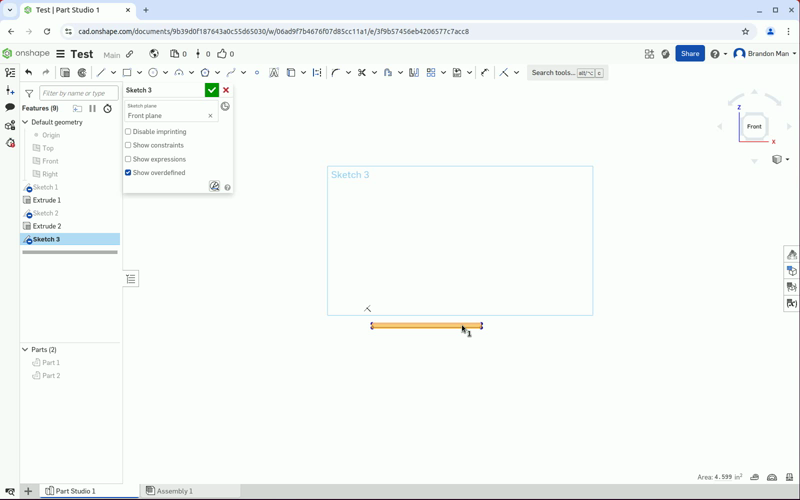
scroll(-6)
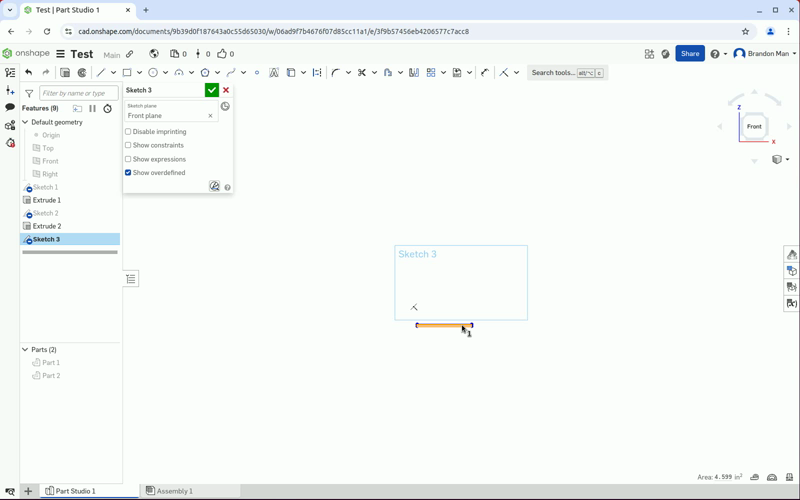
mouse_move(73, 352)
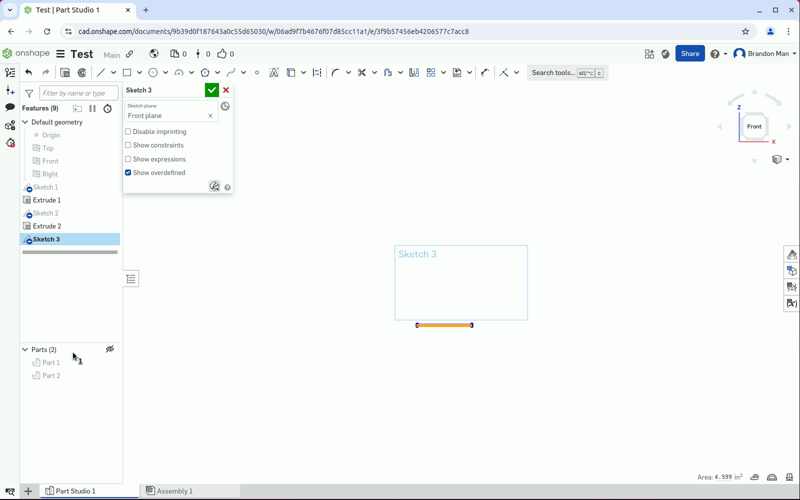
key(shift+y)
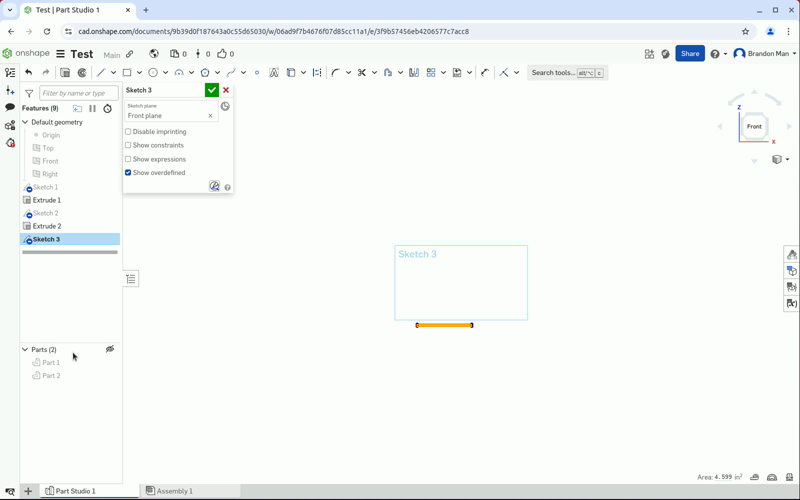
key(shift+e)
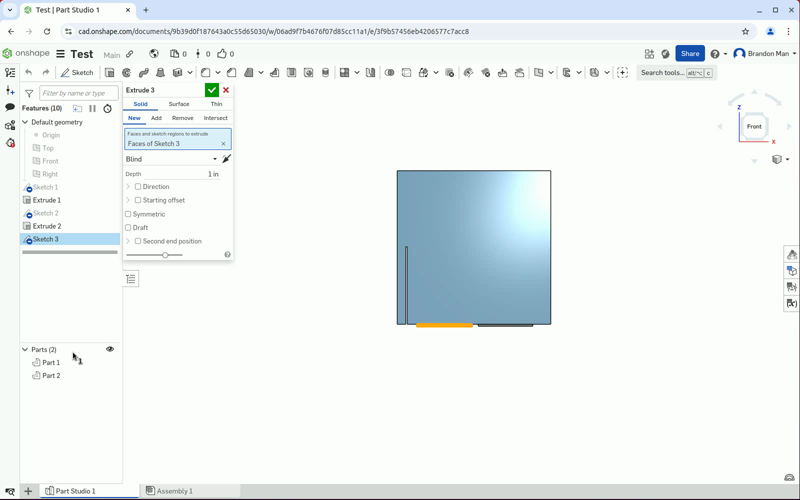
mouse_move(143, 106)
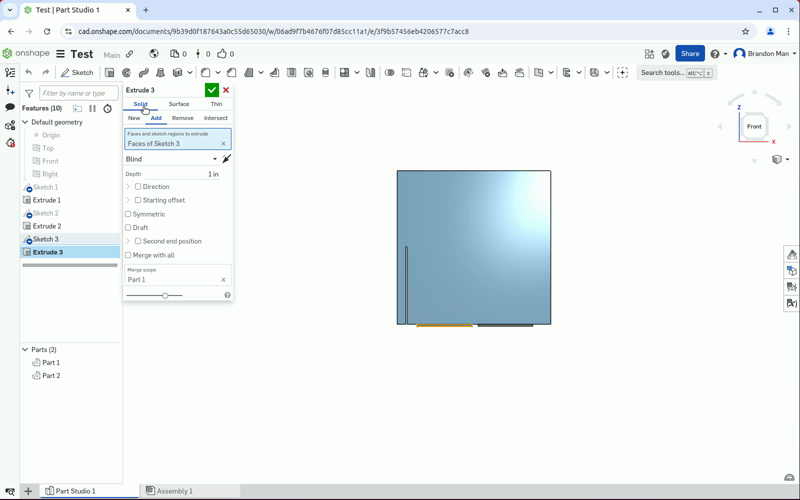
click(143, 106)
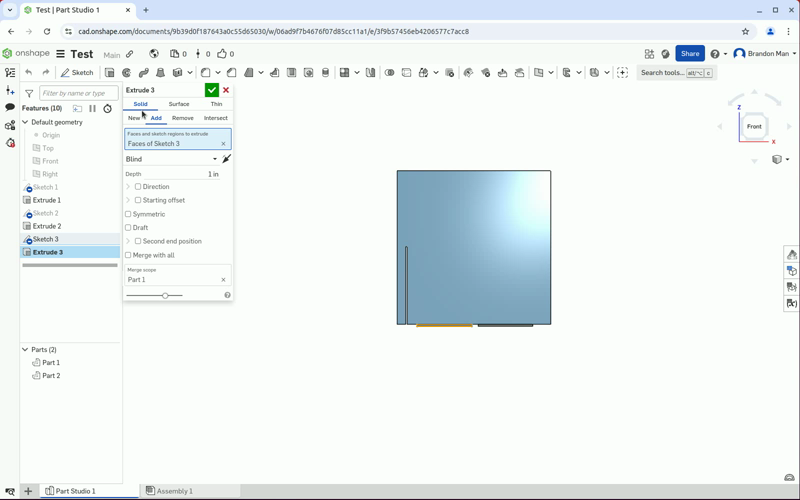
mouse_move(137, 120)
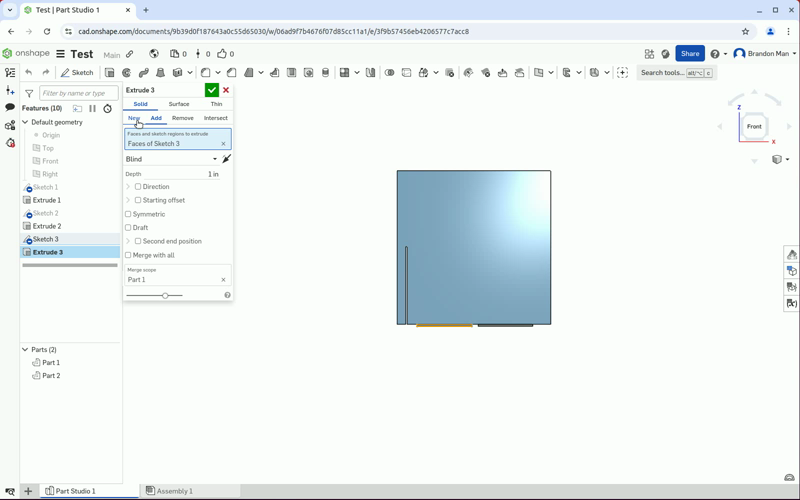
click(137, 120)
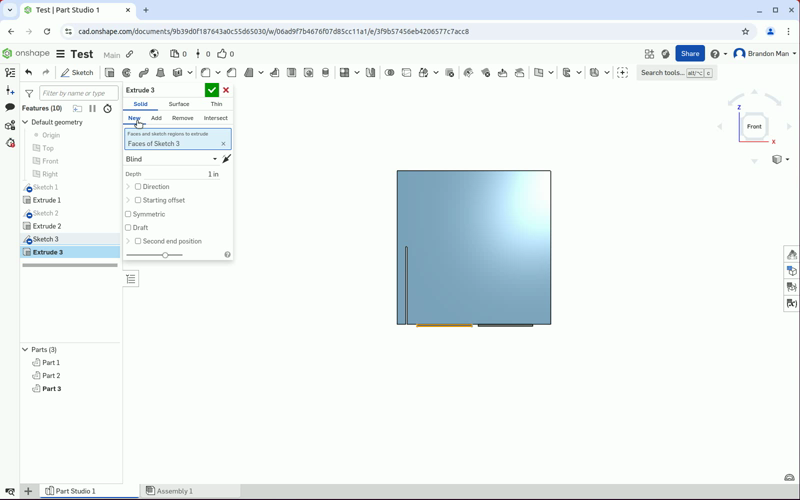
key(tab, 4)
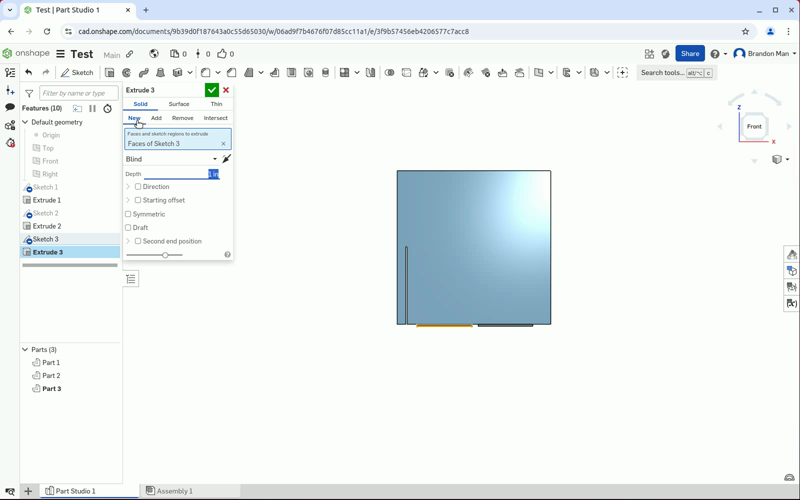
text(0.481)
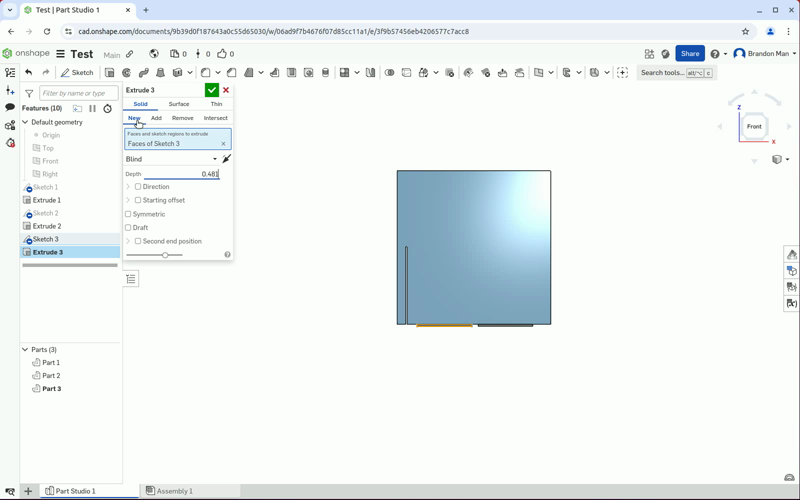
key(enter)
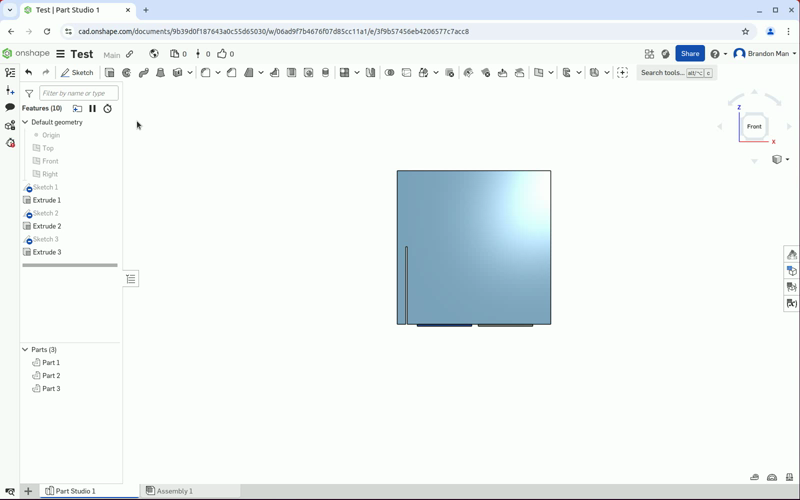
key(shift+h)
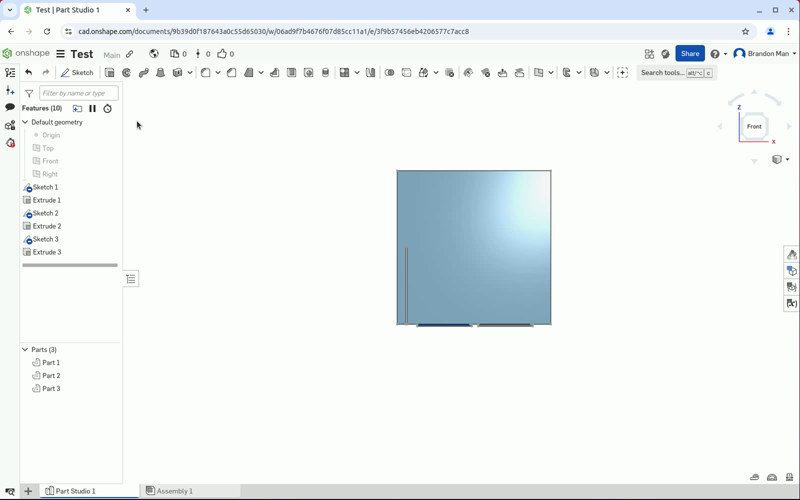
key(shift+h)
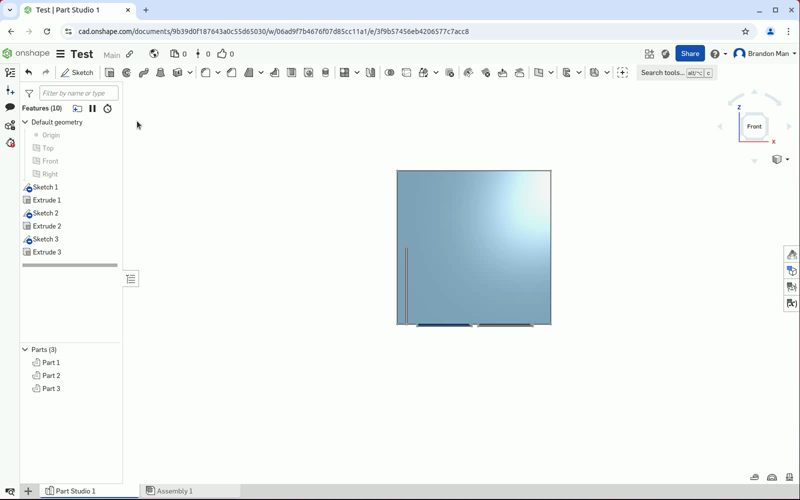
key(shift+7)
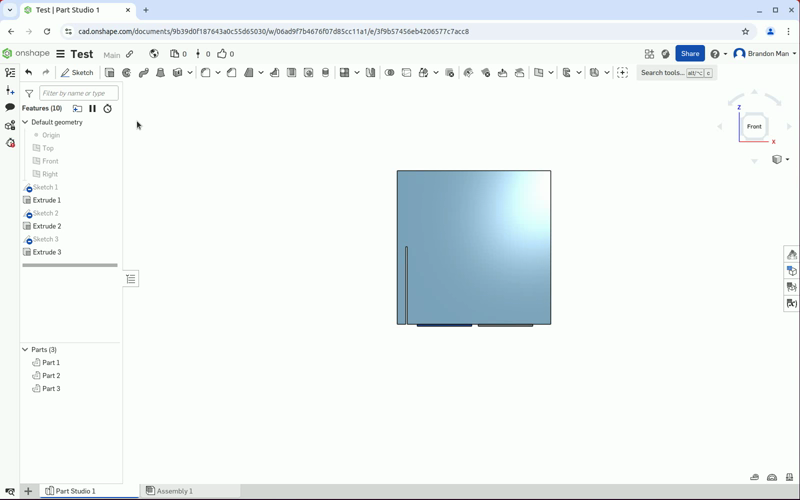
key(left, 2)
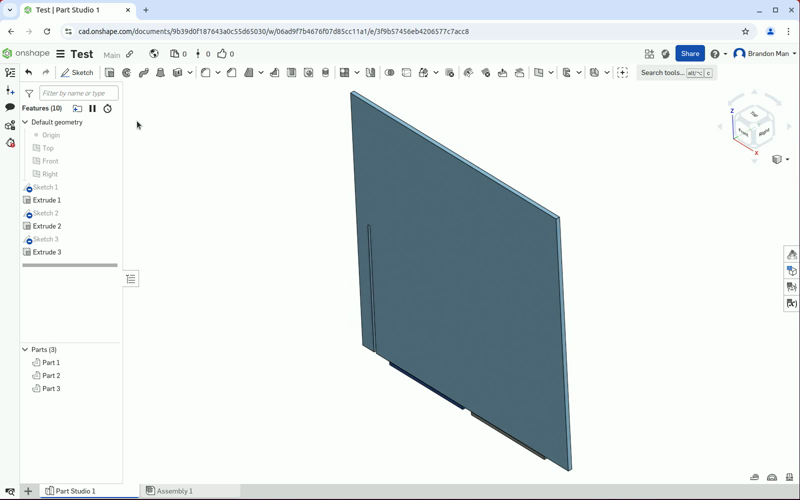
key(down, 2)
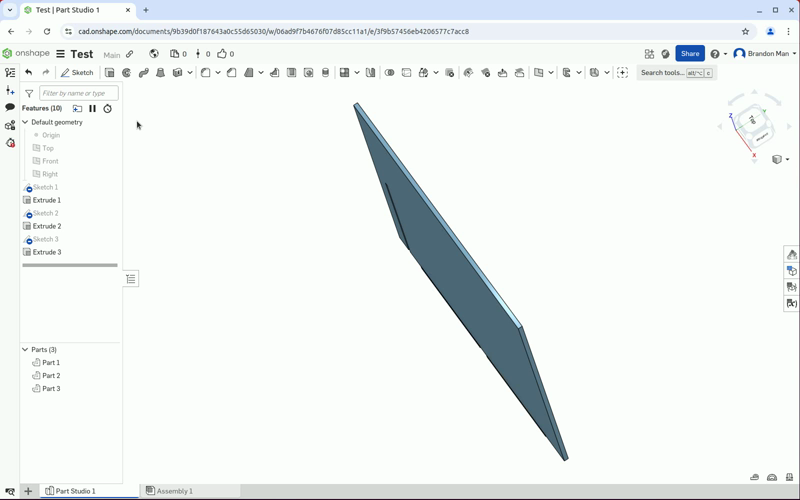
key(up, 2)
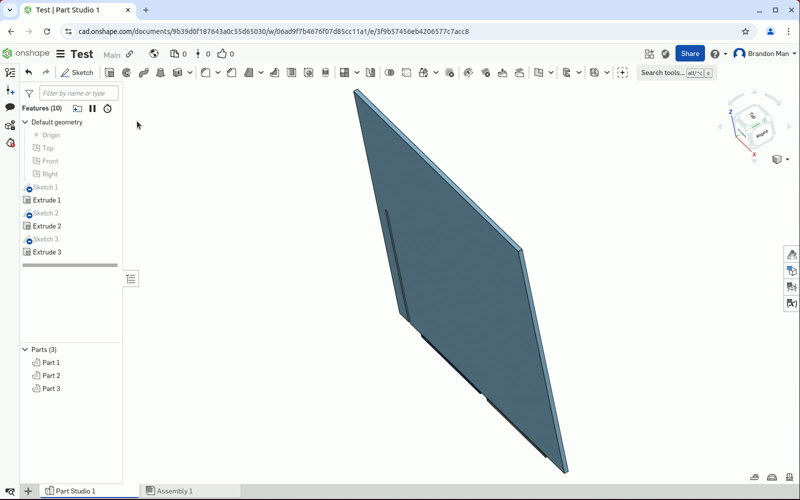
key(right, 2)
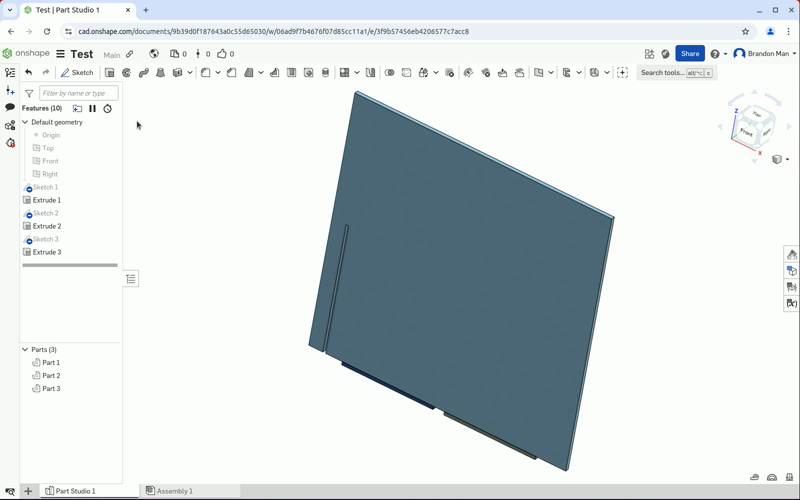
mouse_move(73, 189)
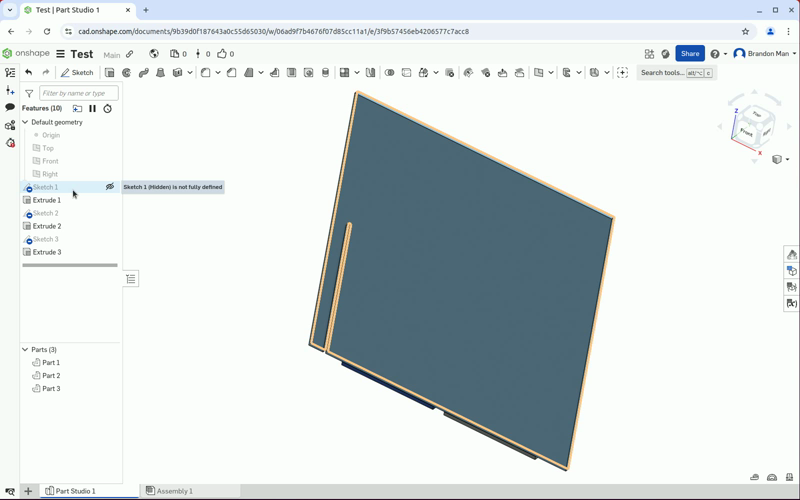
click(73, 189)